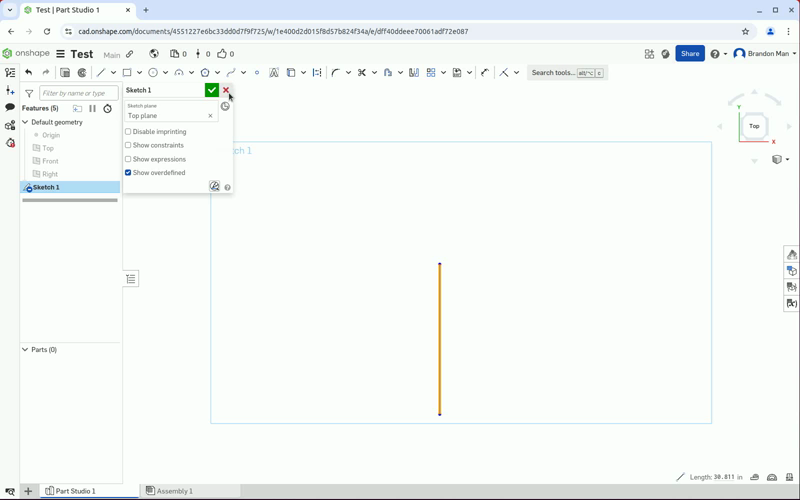
key(shift+h)
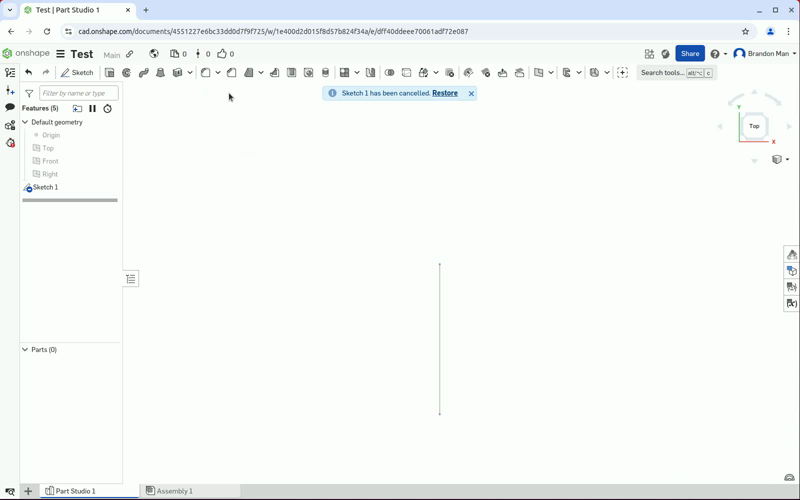
key(shift+s)
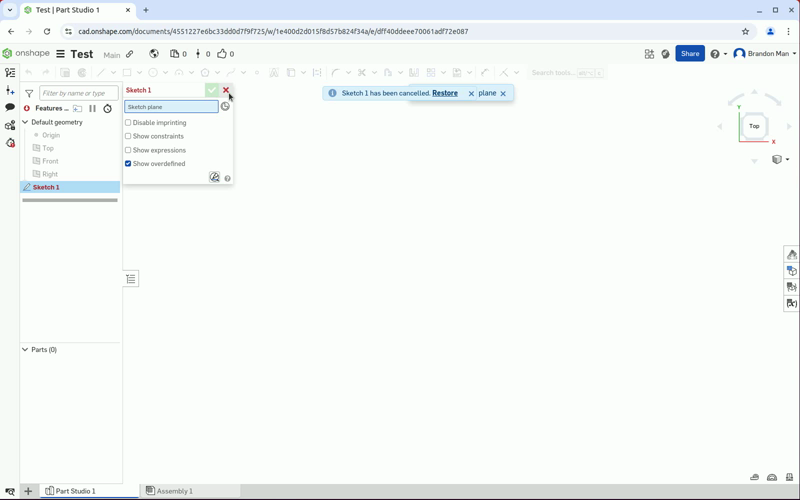
mouse_move(73, 150)
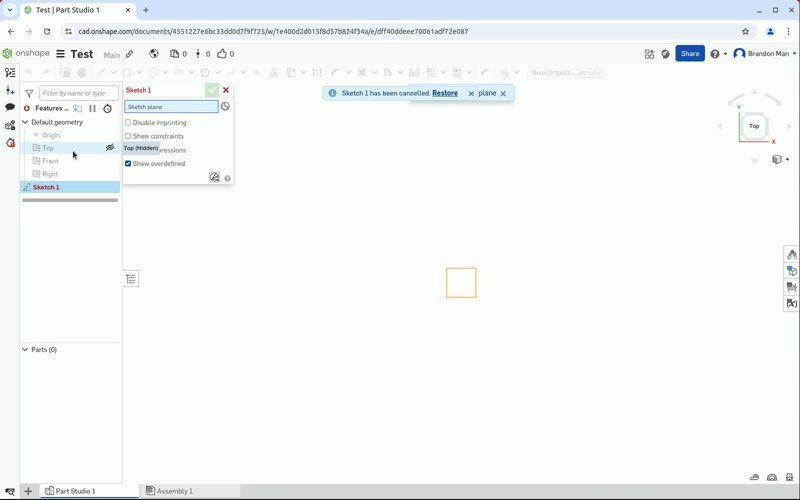
click(73, 150)
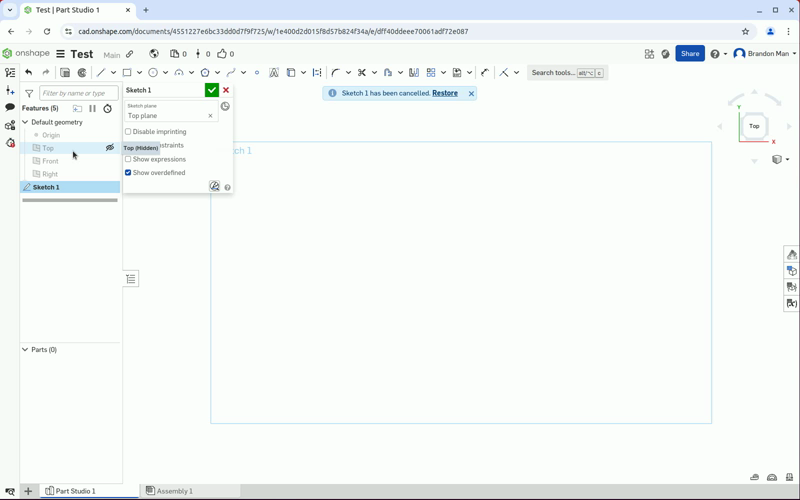
mouse_move(73, 352)
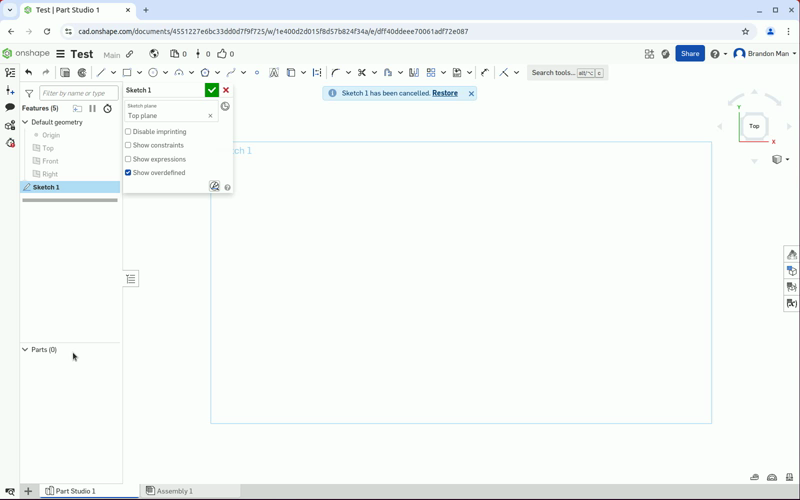
key(y)
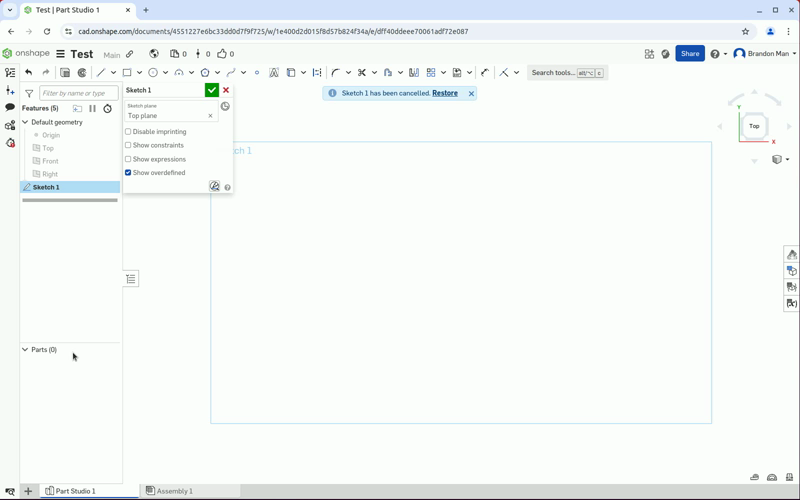
key(l)
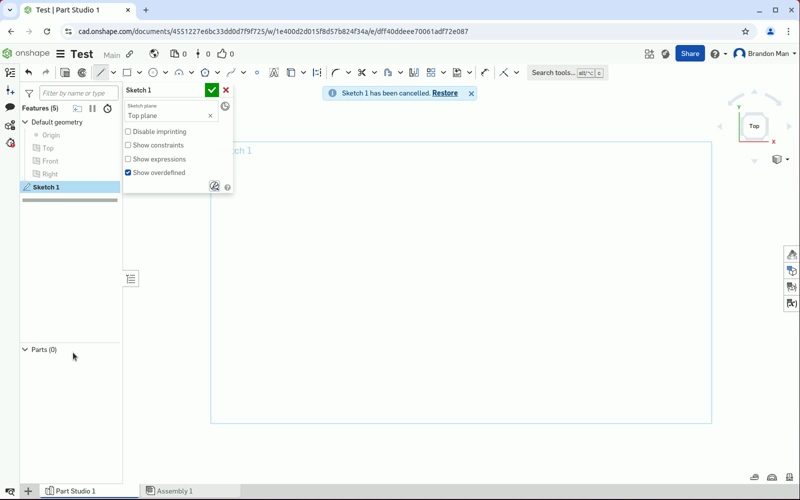
key_down(shift)
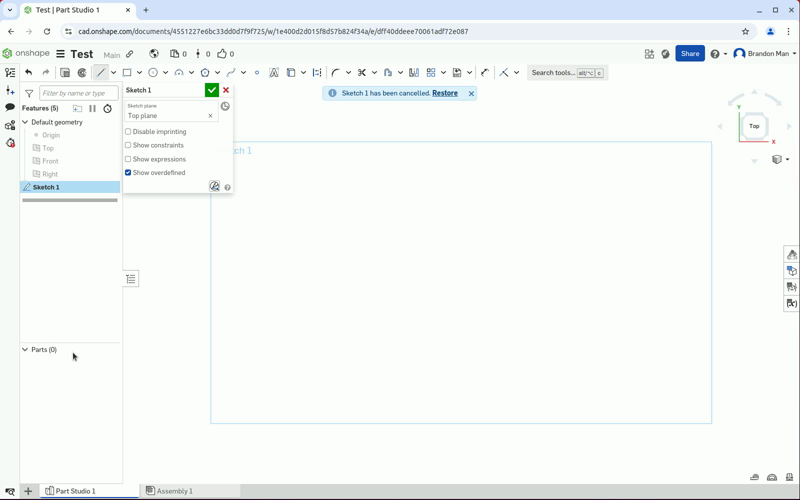
mouse_move(460, 290)
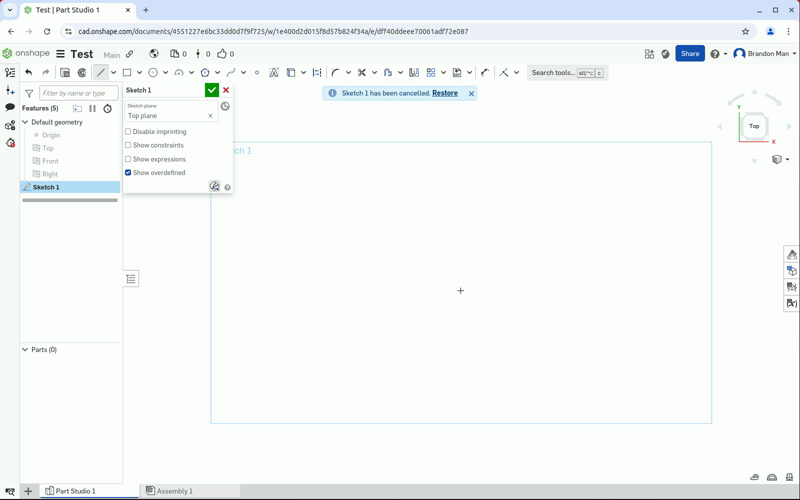
click(460, 290)
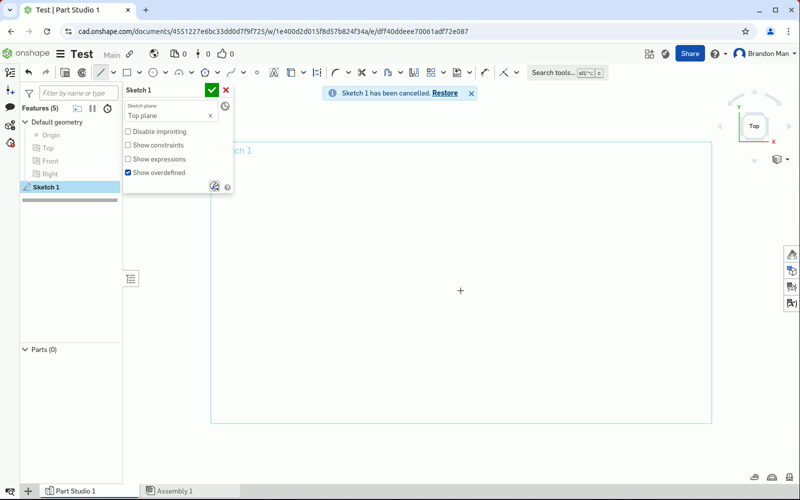
key_up(shift)
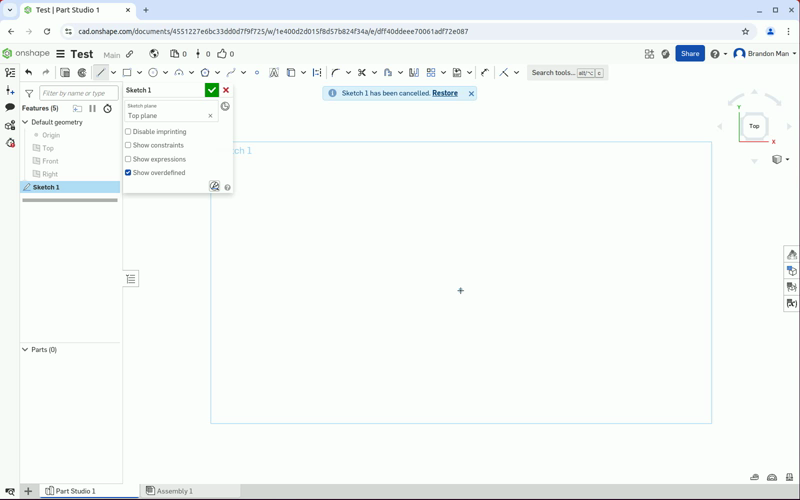
key_down(shift)
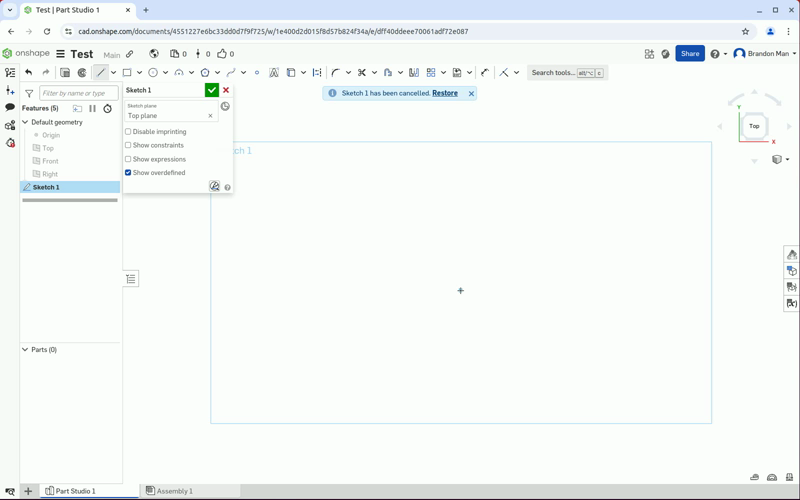
mouse_move(490, 290)
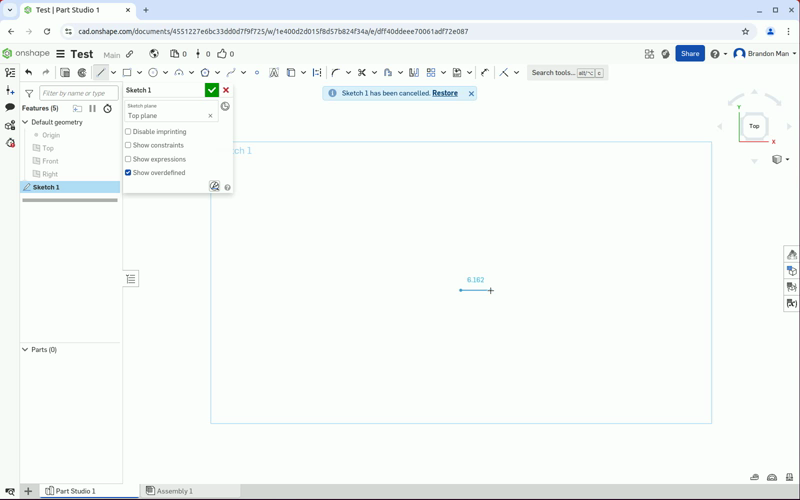
mouse_move(468, 290)
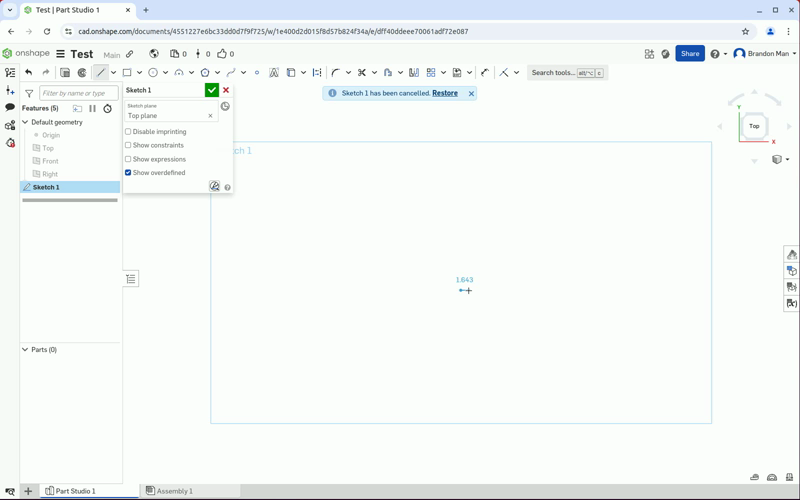
click(468, 290)
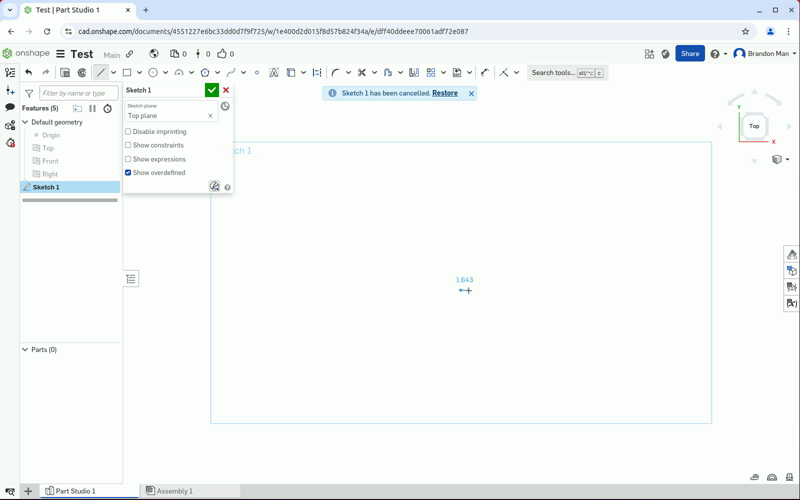
key_up(shift)
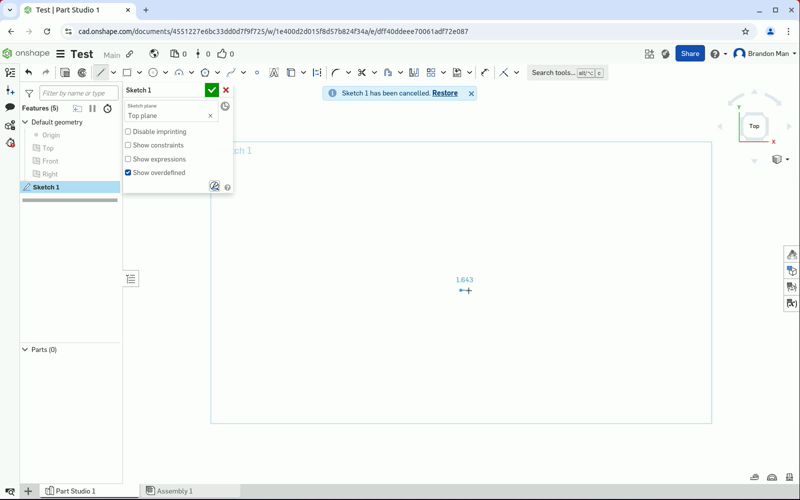
key_down(shift)
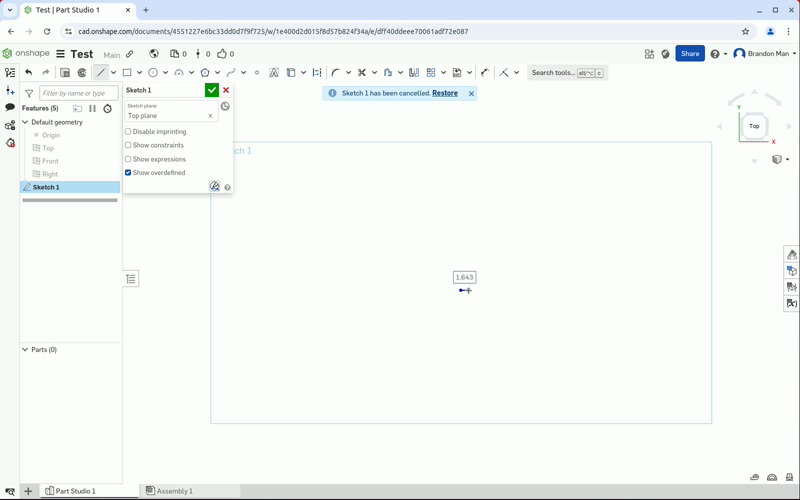
mouse_move(498, 290)
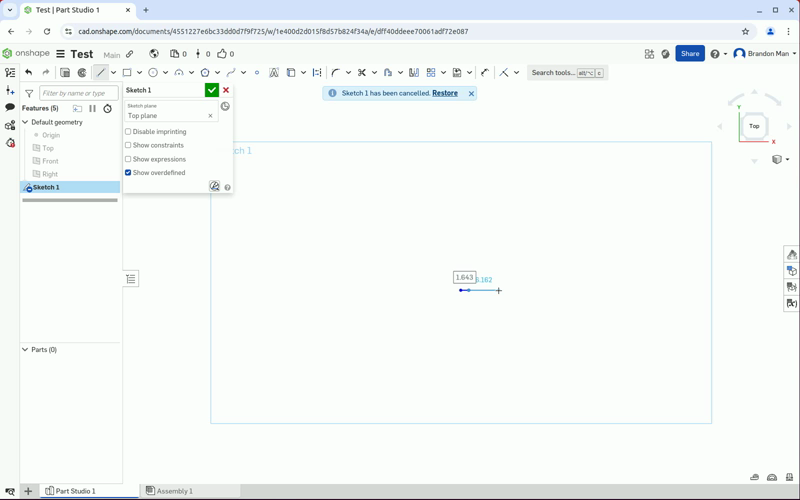
mouse_move(468, 281)
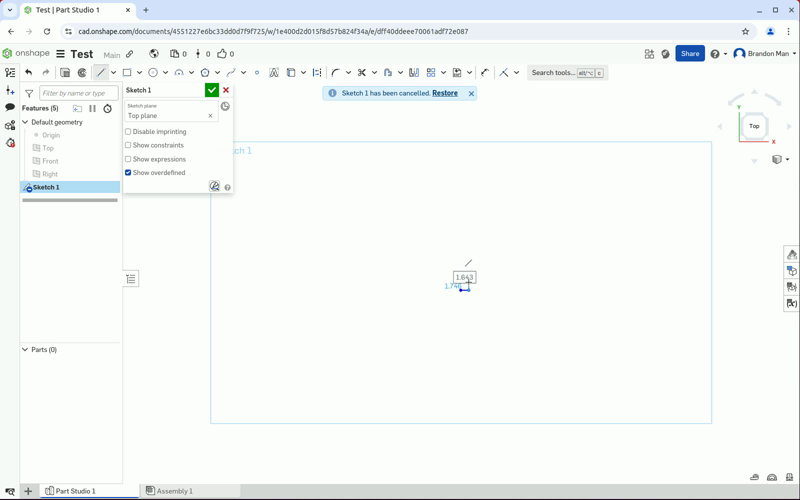
click(468, 281)
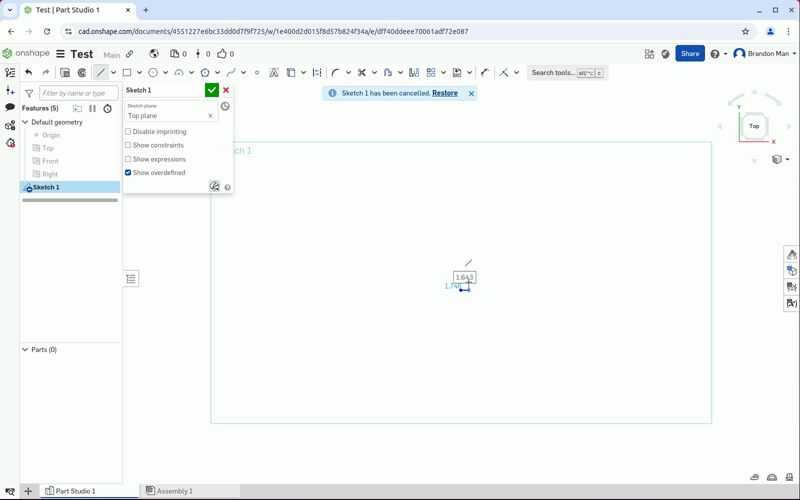
key_up(shift)
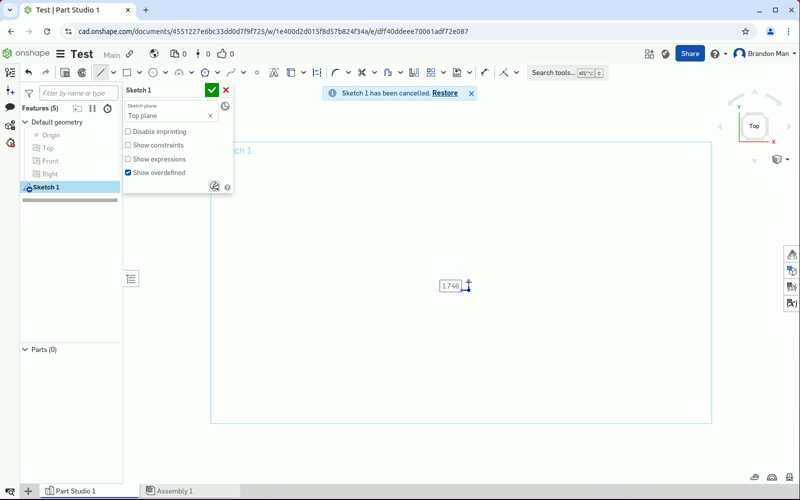
key_down(shift)
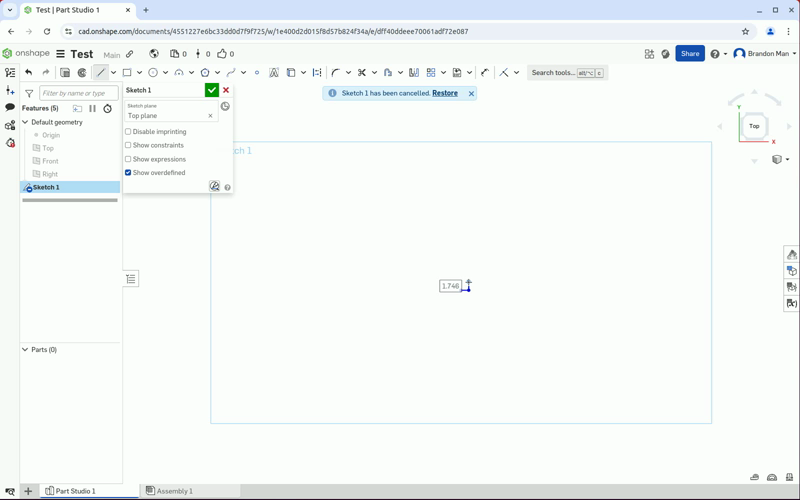
mouse_move(498, 281)
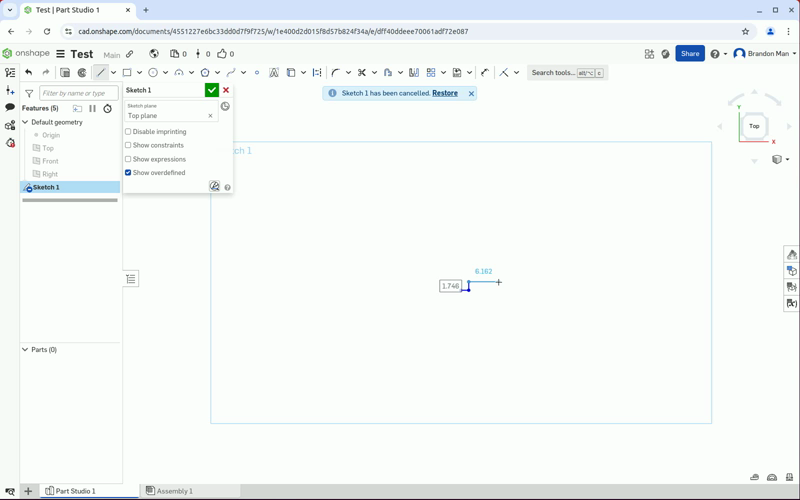
mouse_move(460, 281)
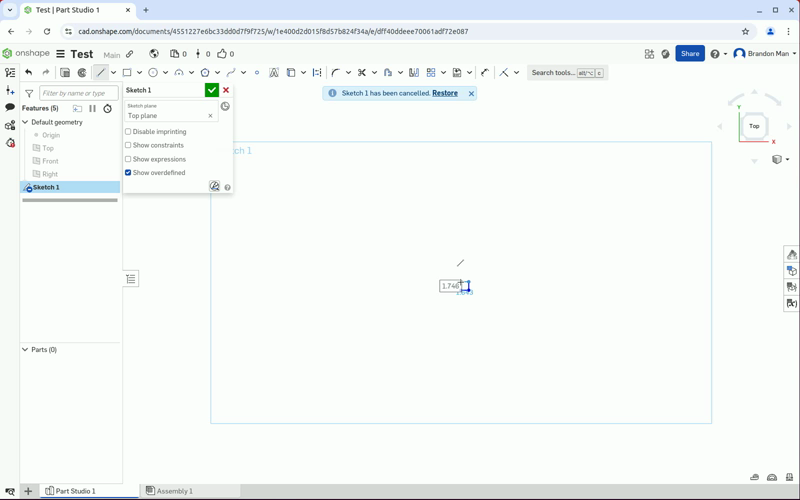
click(460, 281)
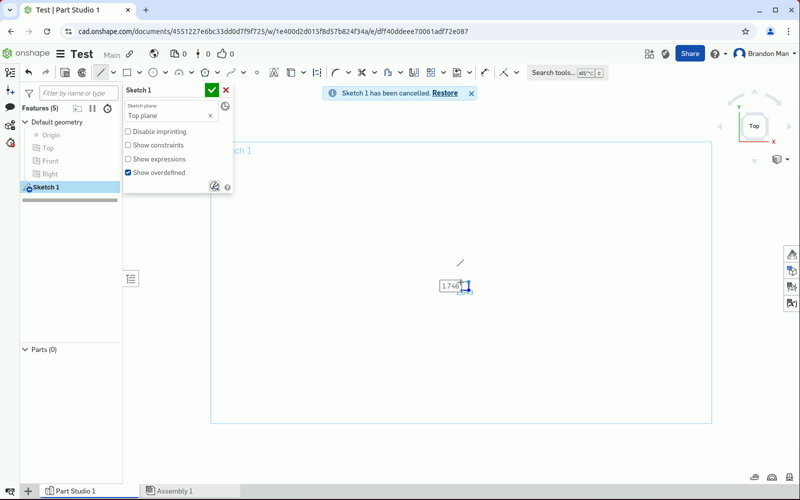
key_up(shift)
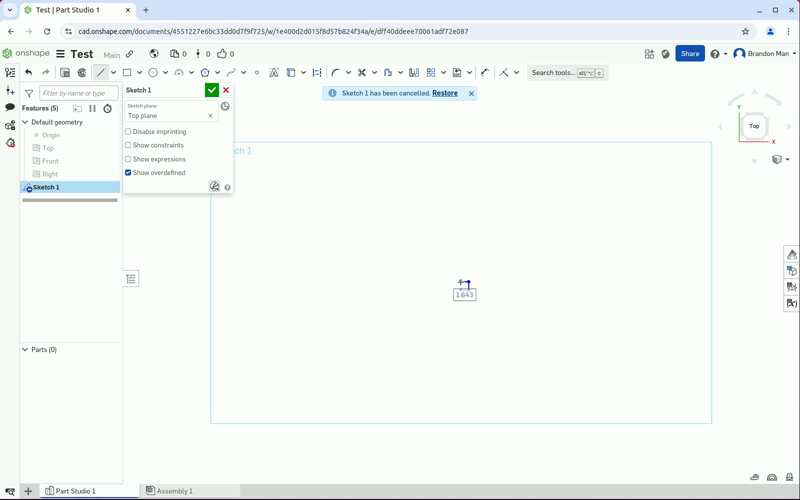
mouse_move(490, 281)
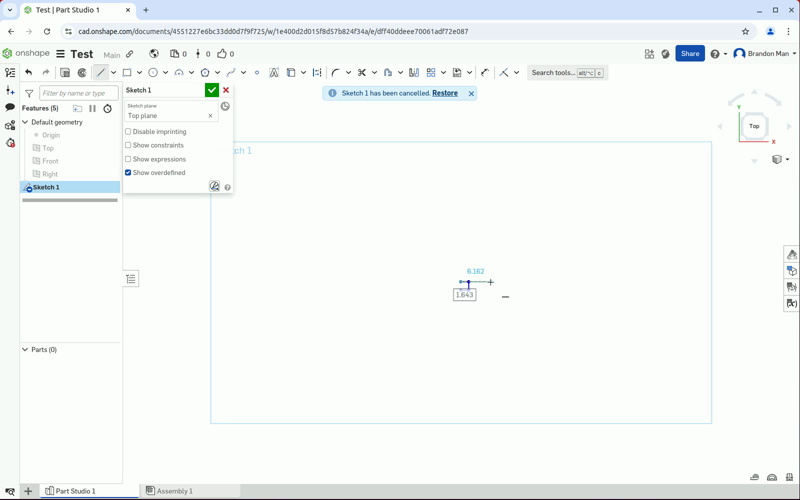
key_down(shift)
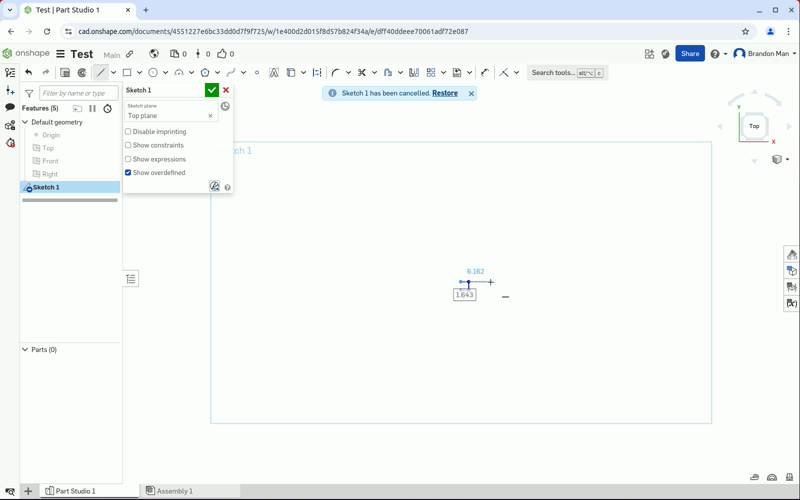
mouse_move(460, 290)
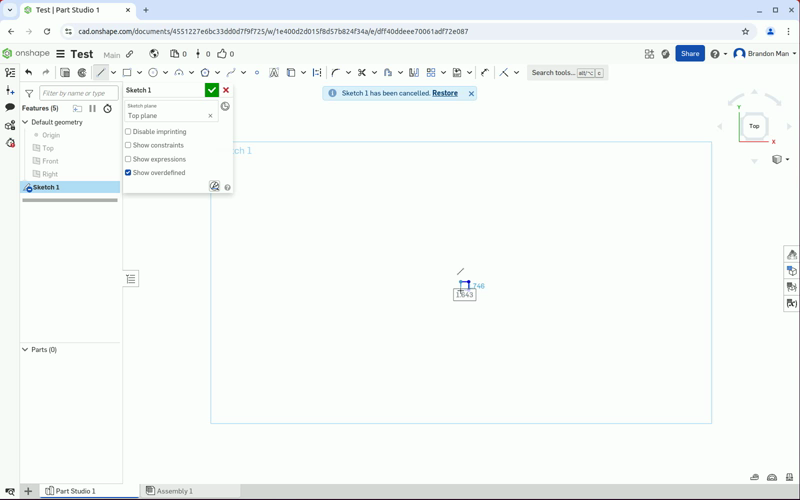
key_up(shift)
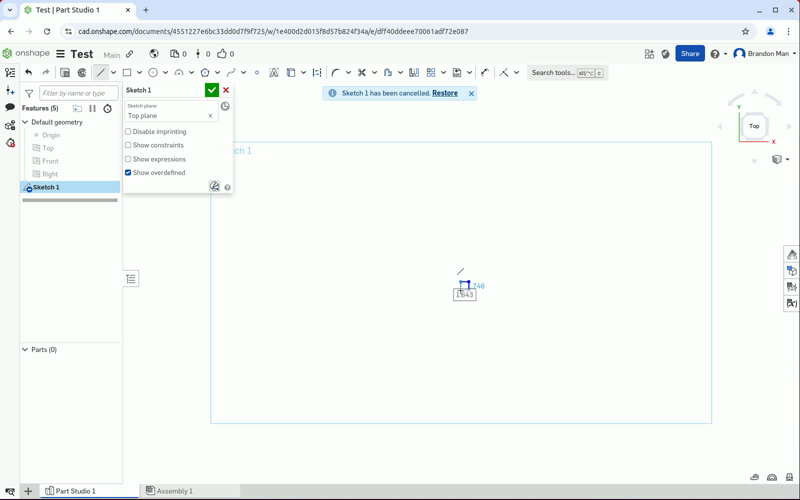
click(460, 290)
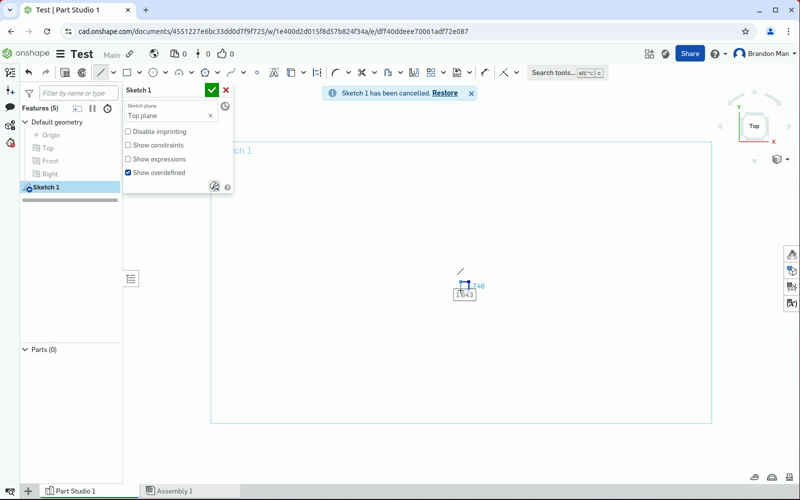
key(esc)
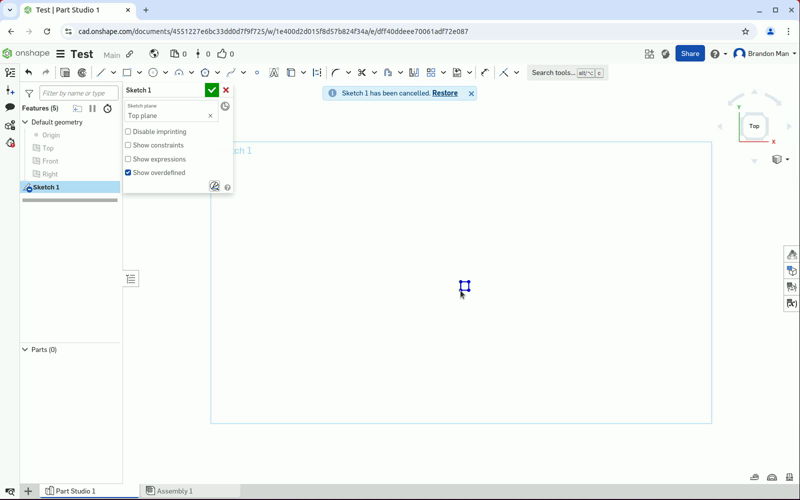
mouse_move(465, 283)
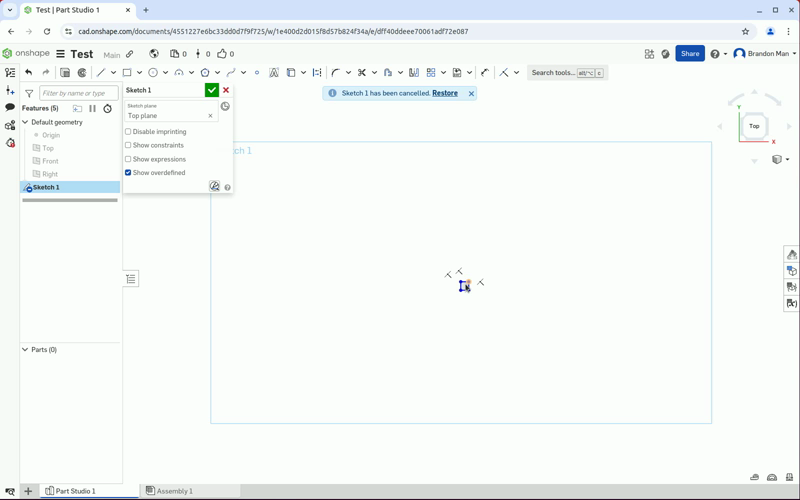
scroll(6)
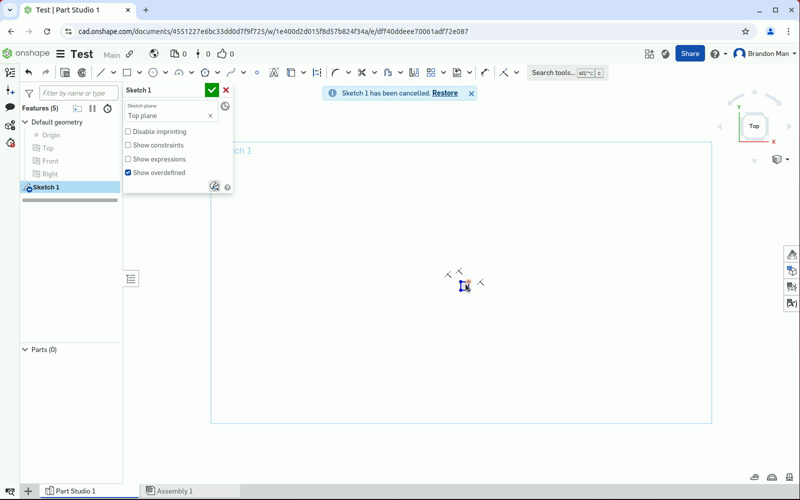
scroll(6)
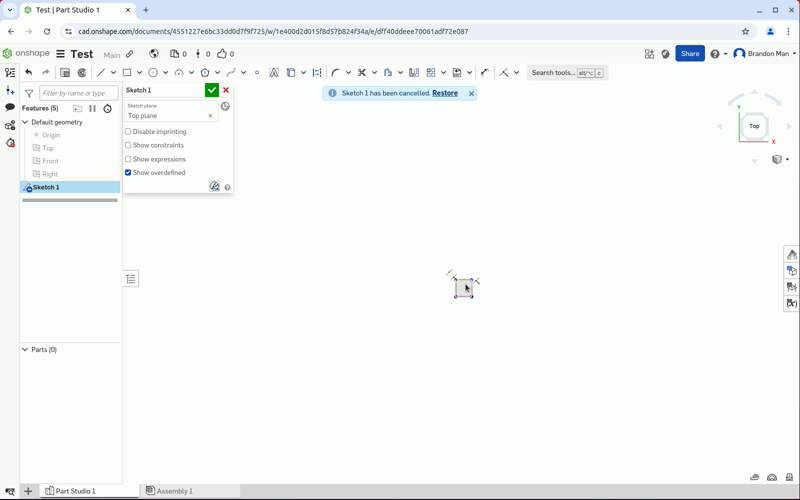
scroll(6)
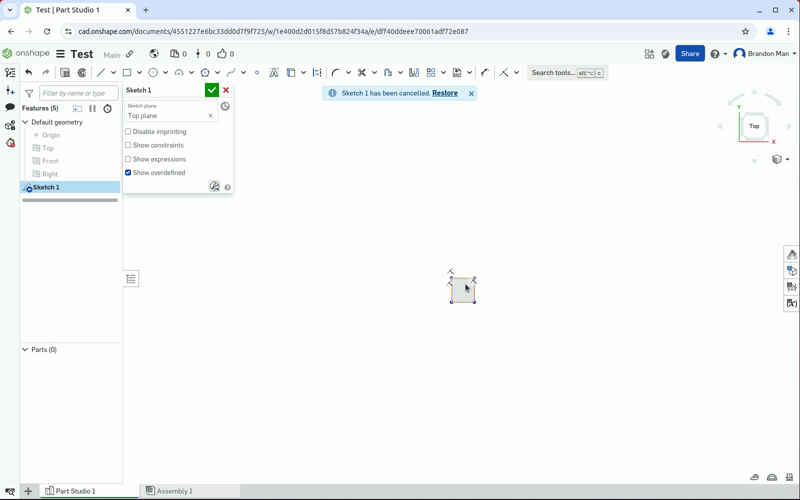
scroll(6)
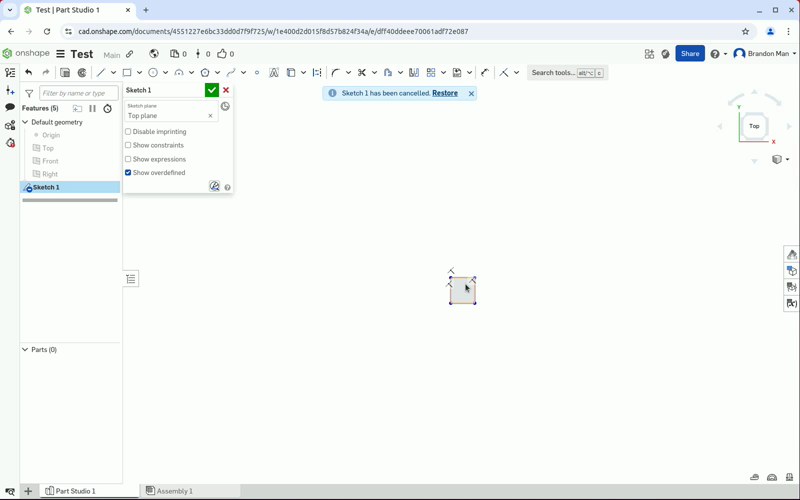
scroll(6)
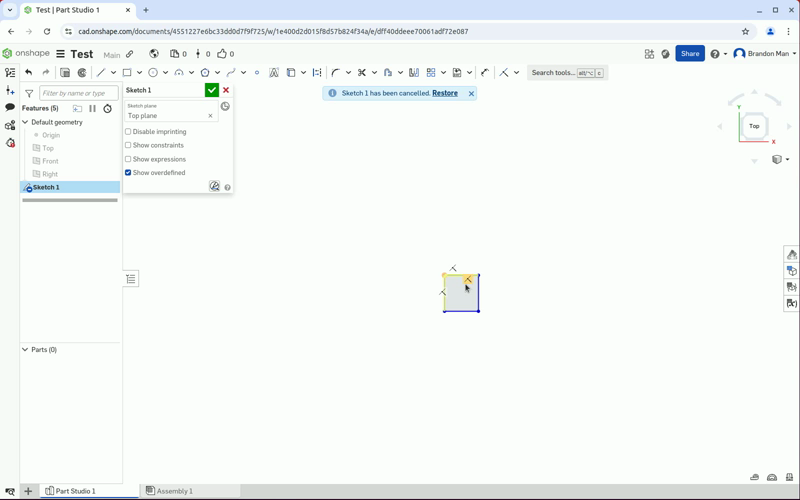
scroll(6)
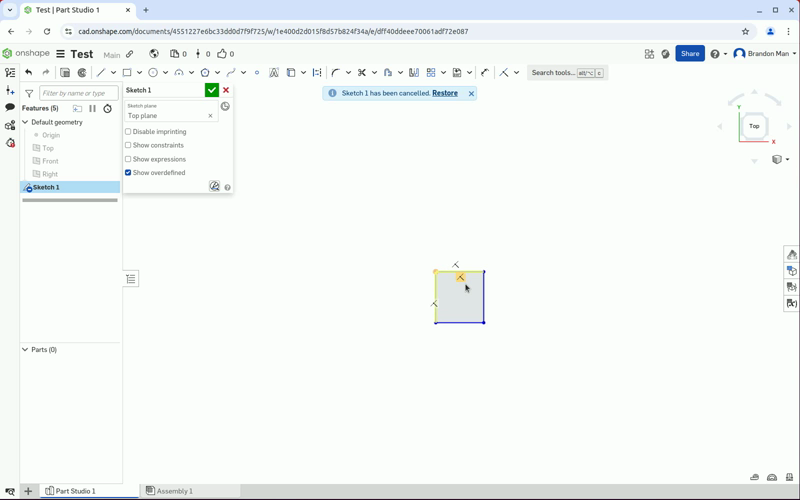
scroll(6)
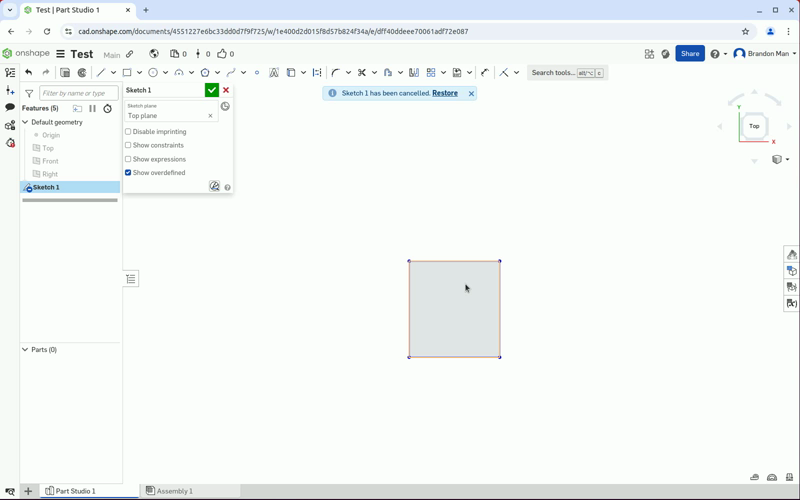
click(465, 283)
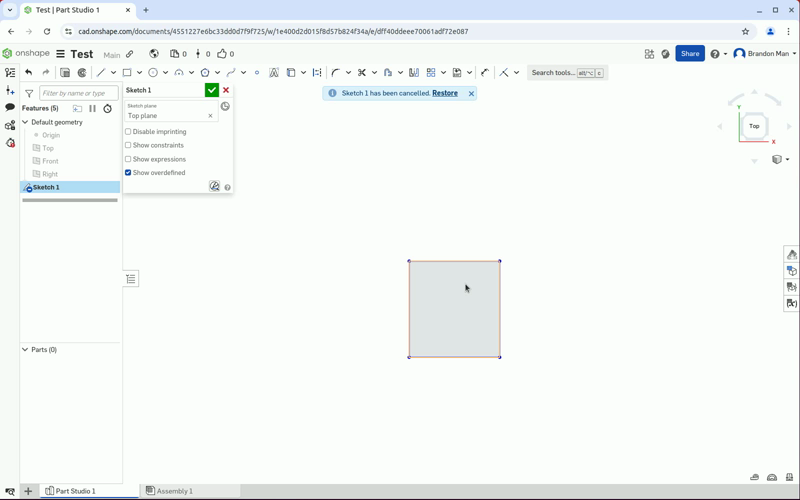
scroll(-6)
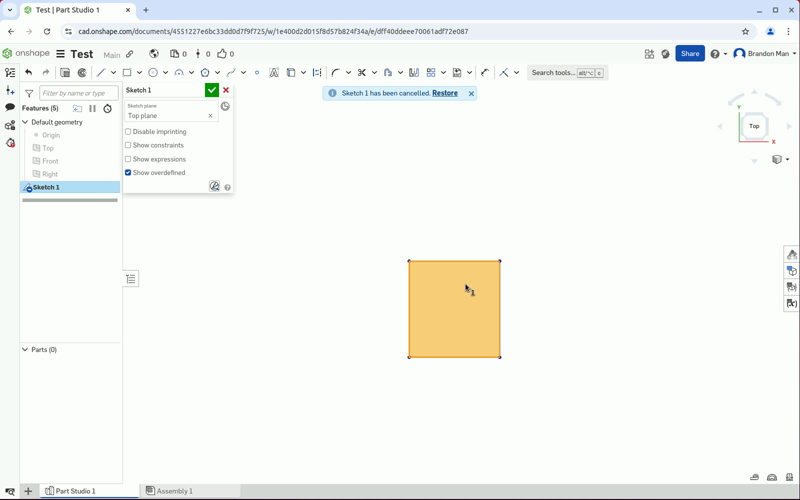
scroll(-6)
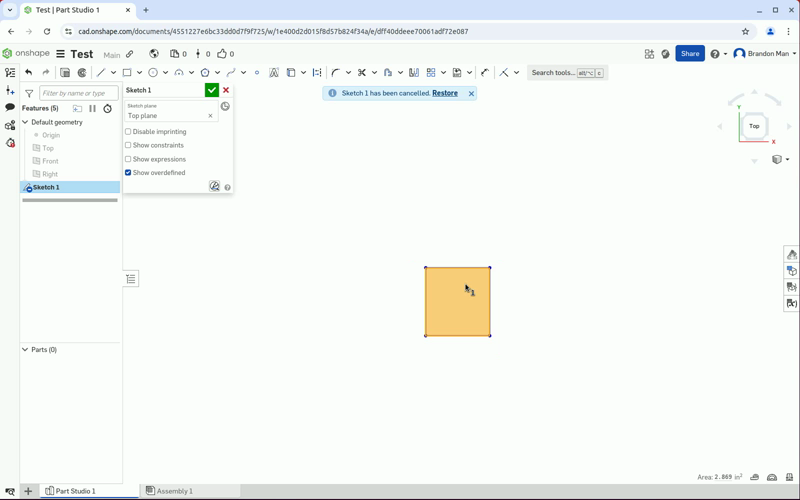
scroll(-6)
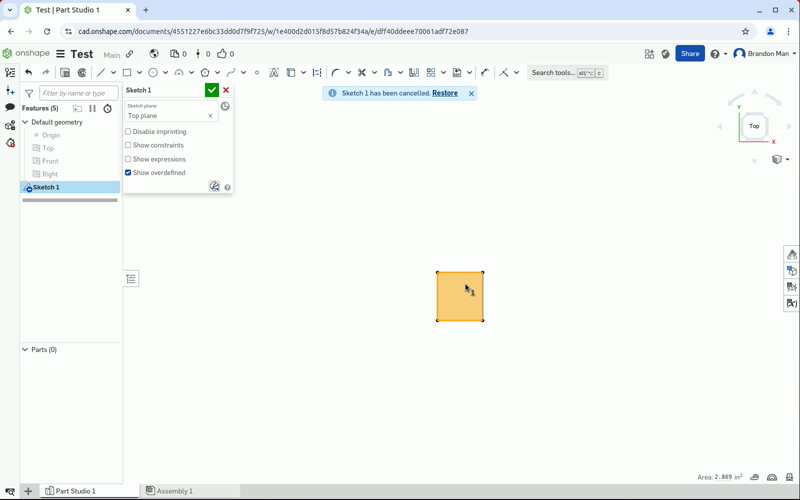
scroll(-6)
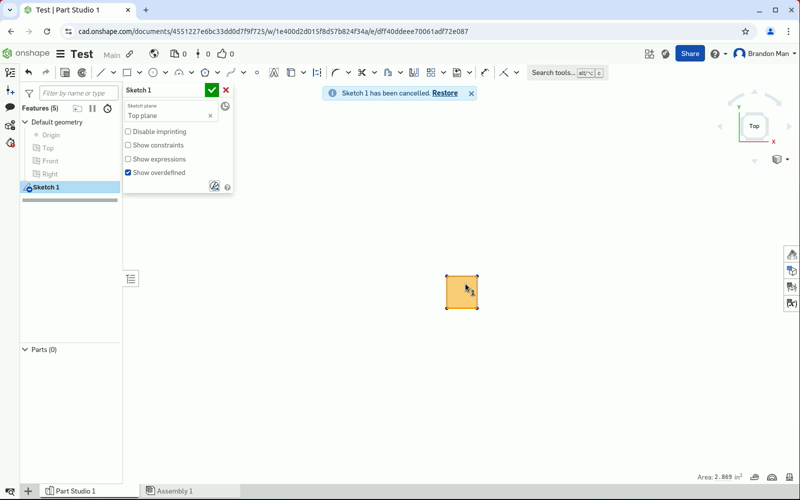
scroll(-6)
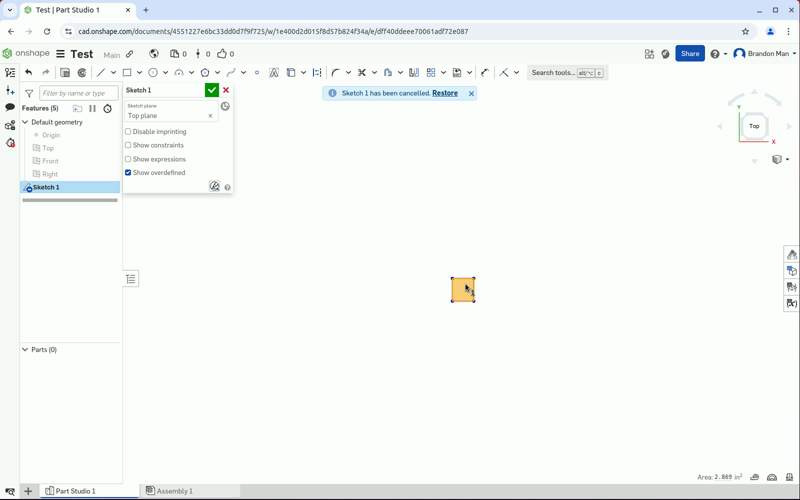
scroll(-6)
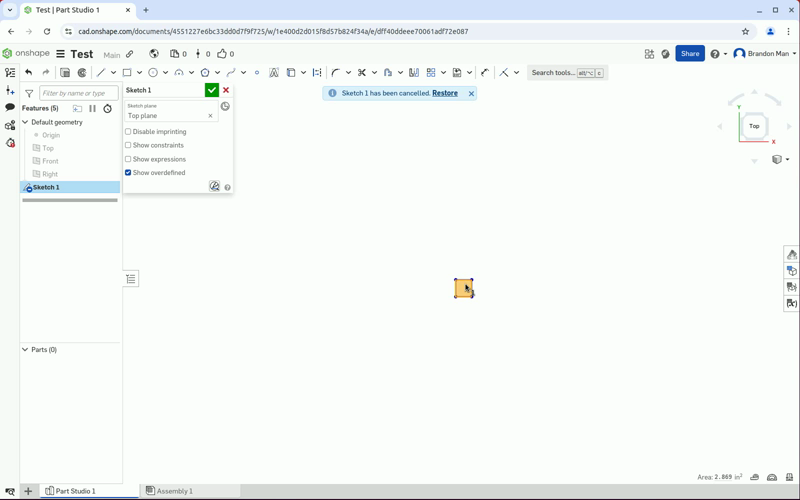
scroll(-6)
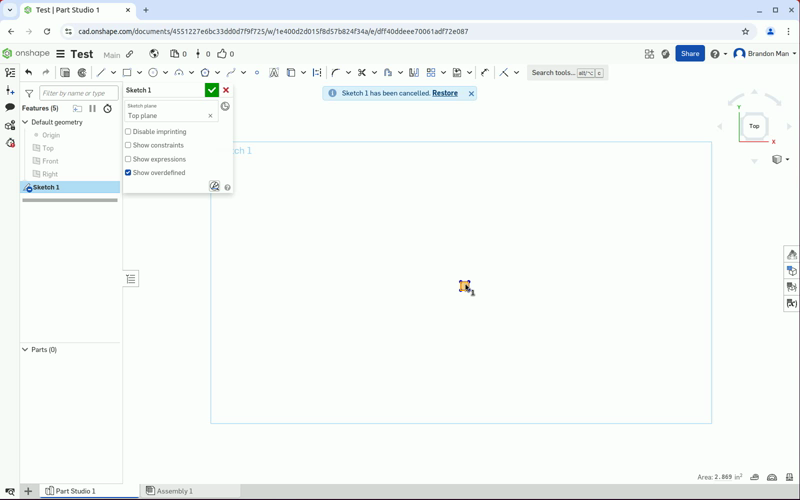
mouse_move(73, 352)
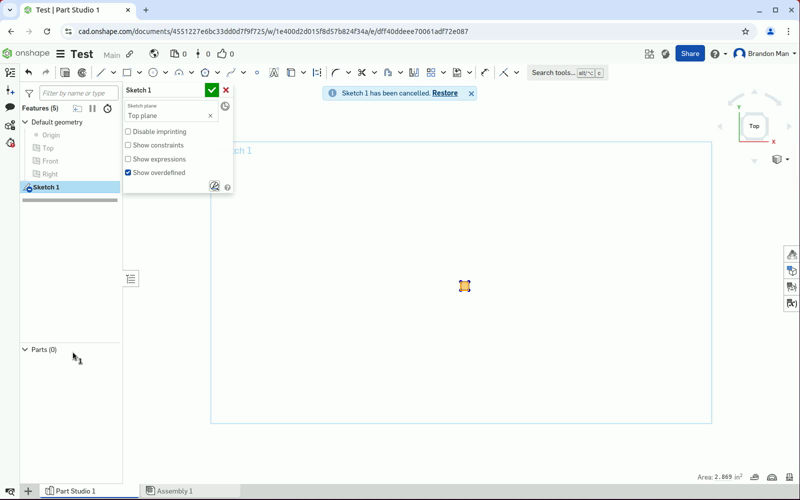
key(shift+y)
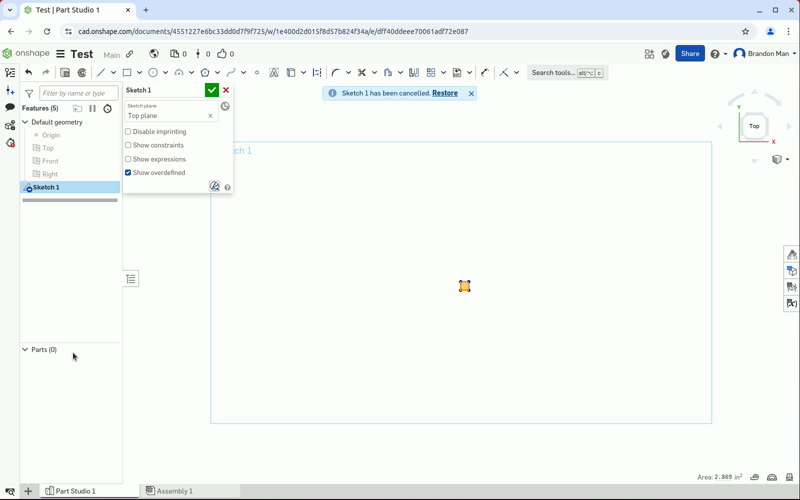
key(shift+e)
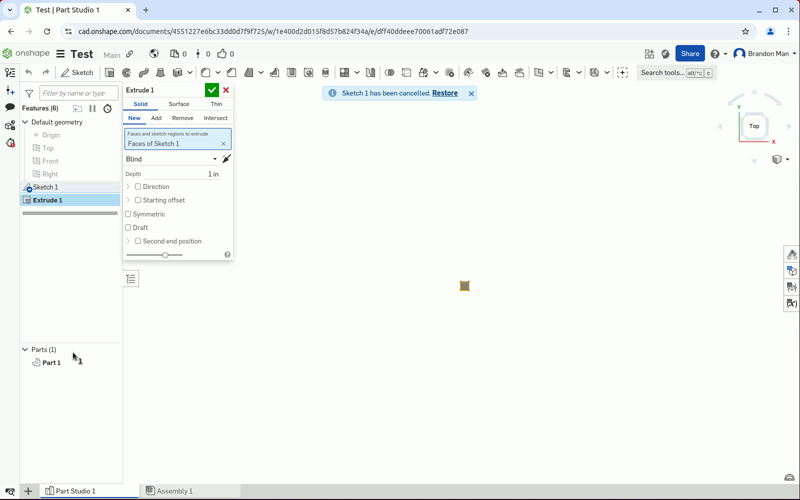
mouse_move(143, 106)
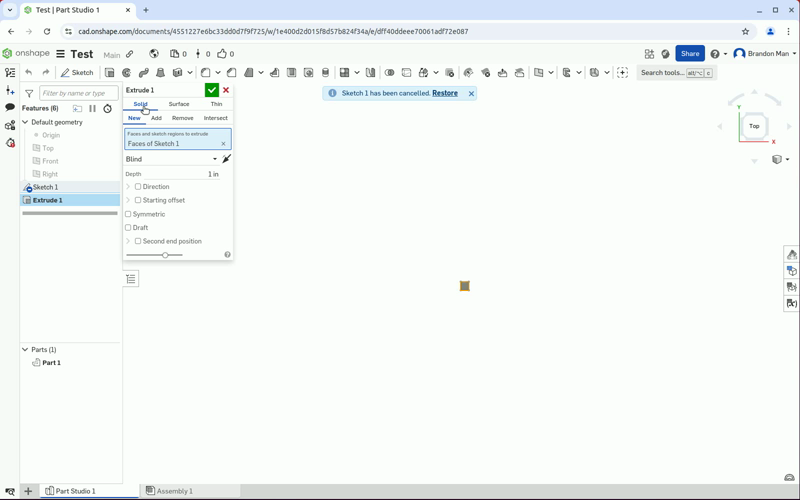
click(143, 106)
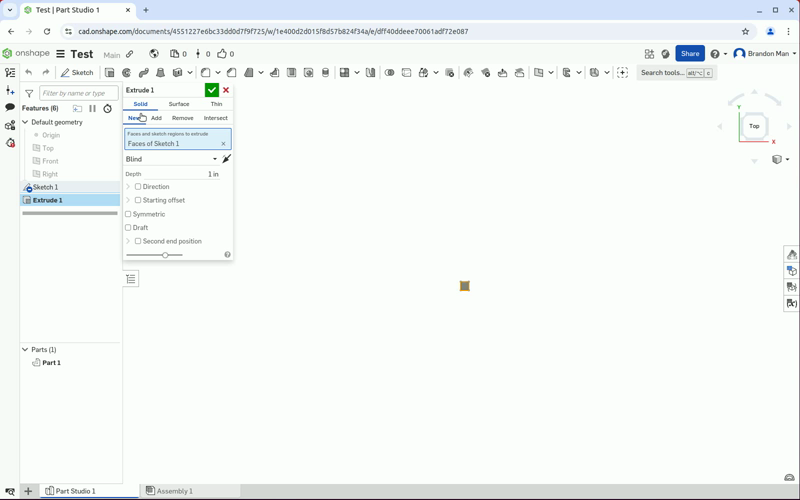
mouse_move(137, 120)
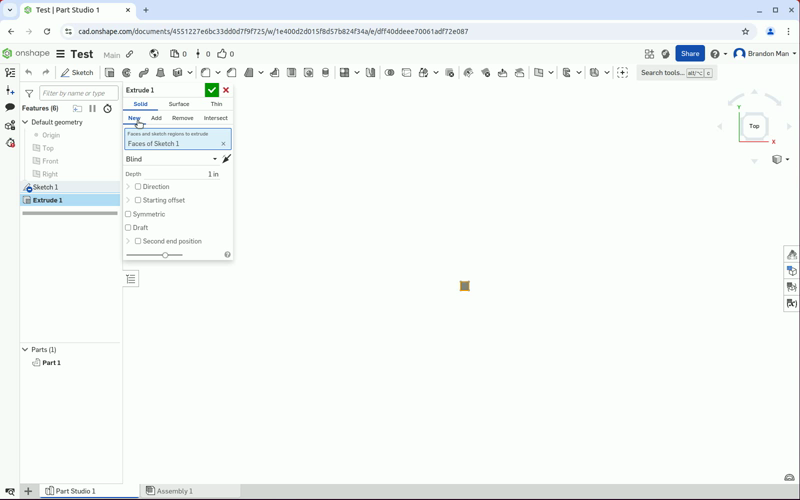
click(137, 120)
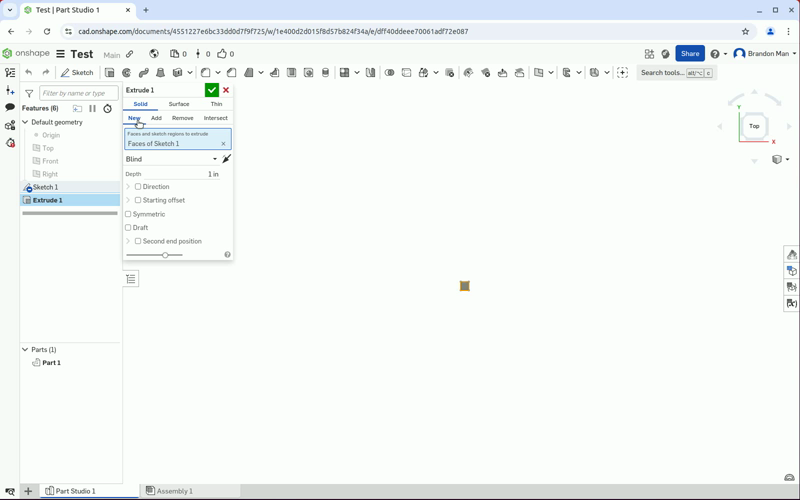
key(tab, 4)
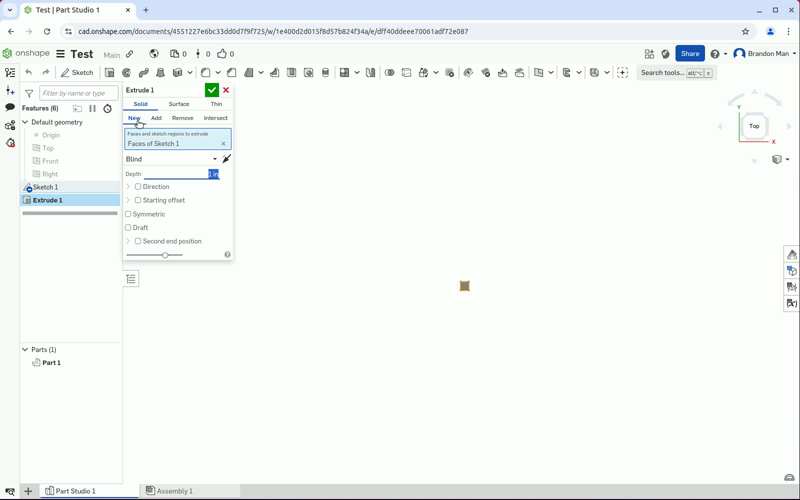
text(23.108)
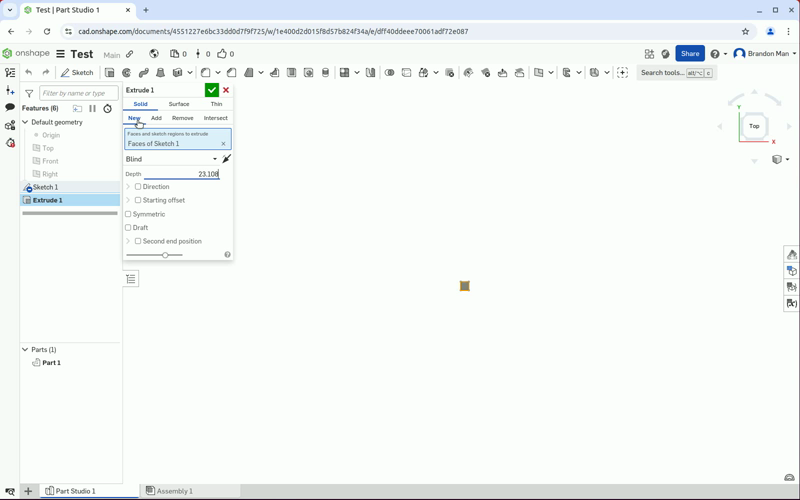
key(enter)
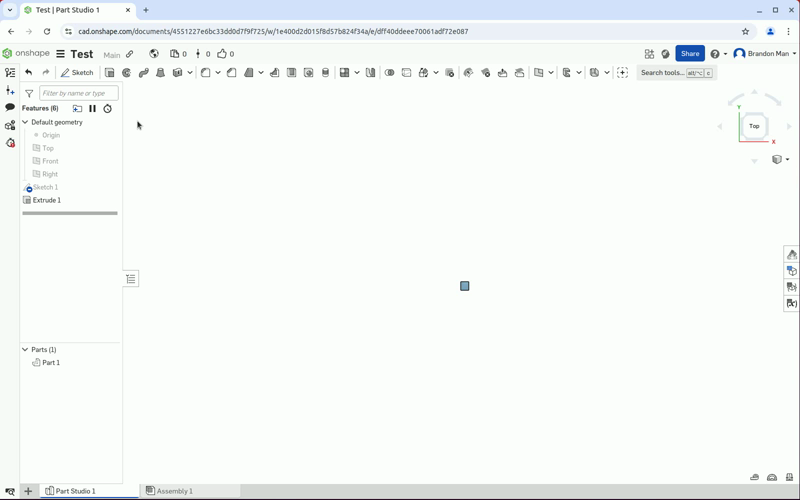
key(shift+h)
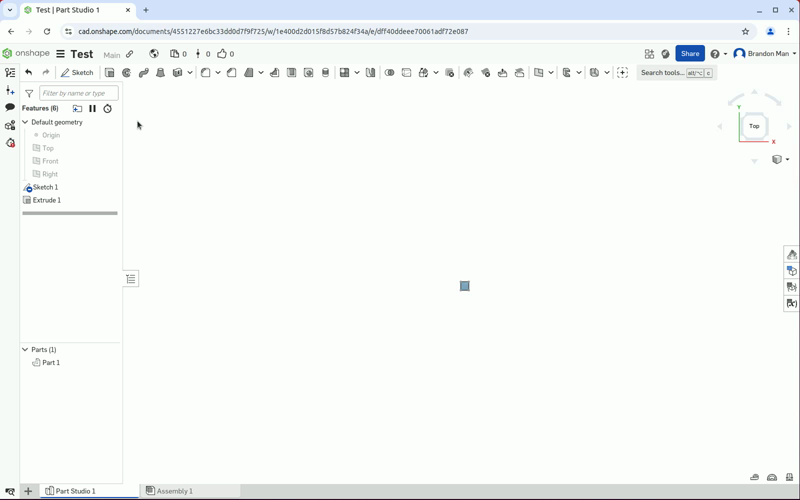
key(shift+h)
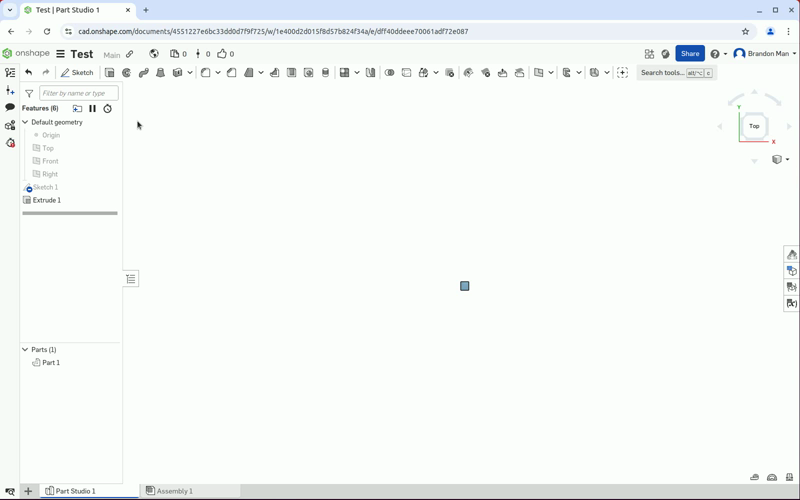
mouse_move(73, 189)
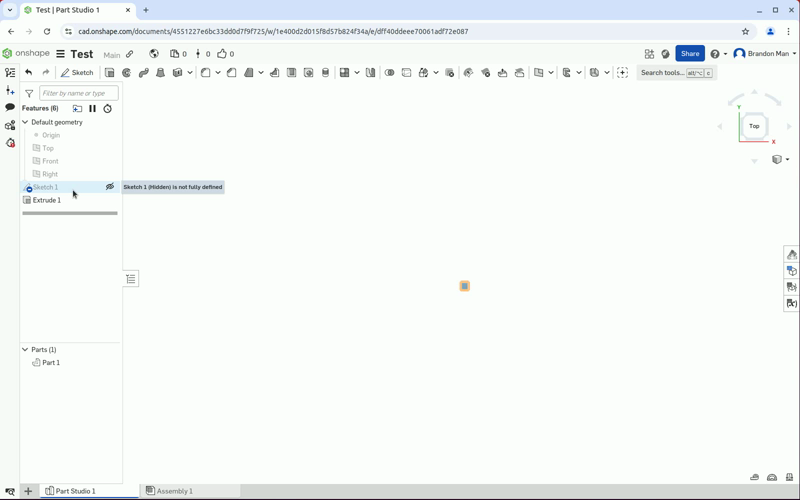
click(73, 189)
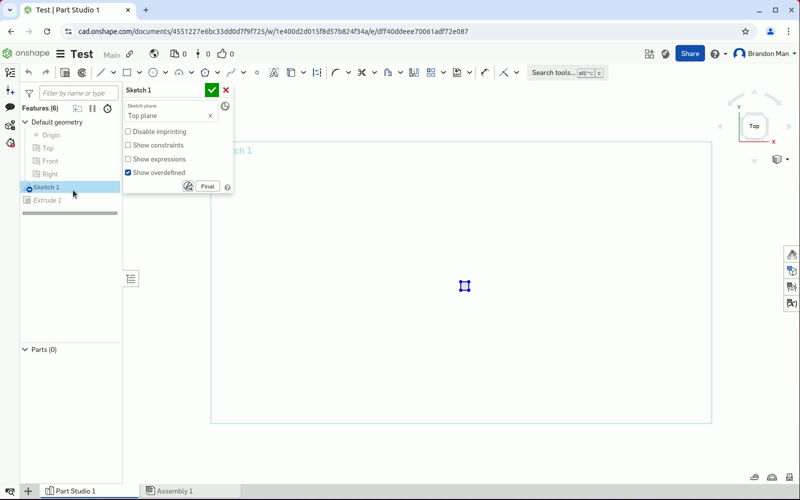
mouse_move(229, 92)
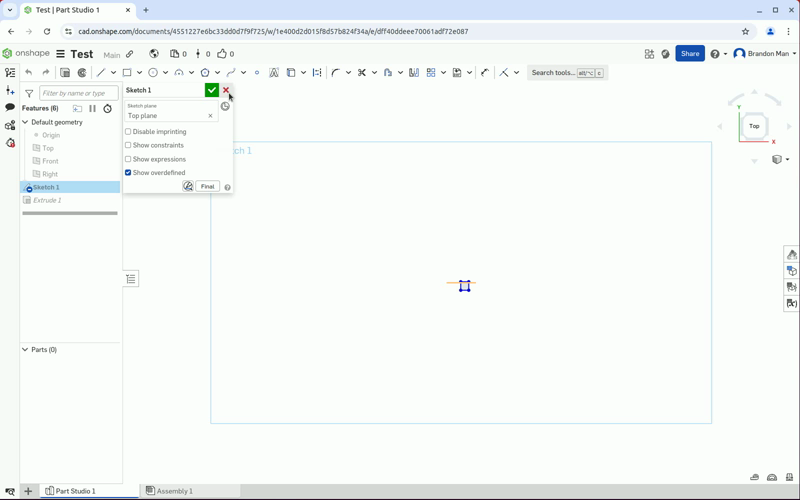
click(229, 92)
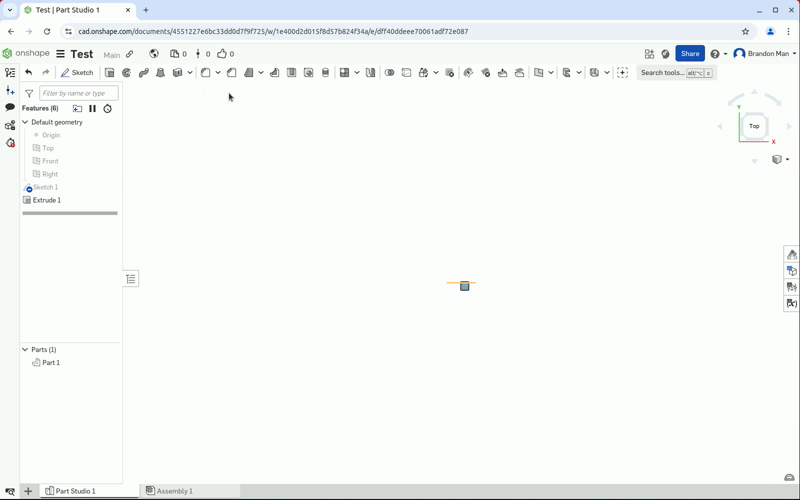
mouse_move(73, 352)
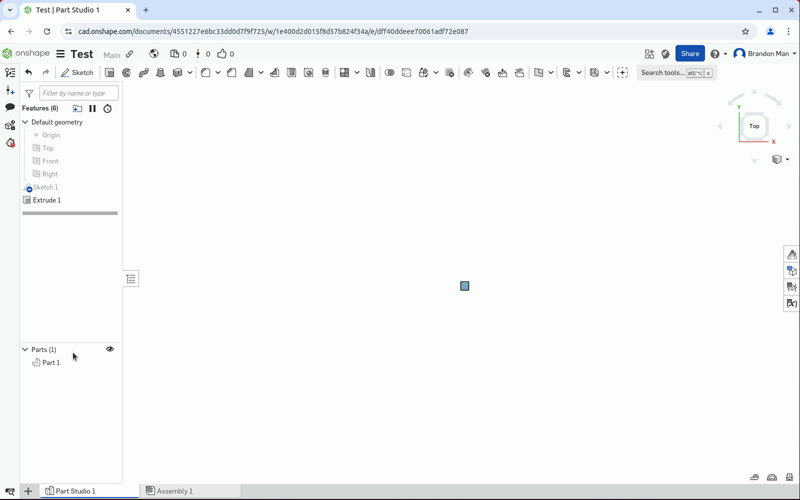
key(y)
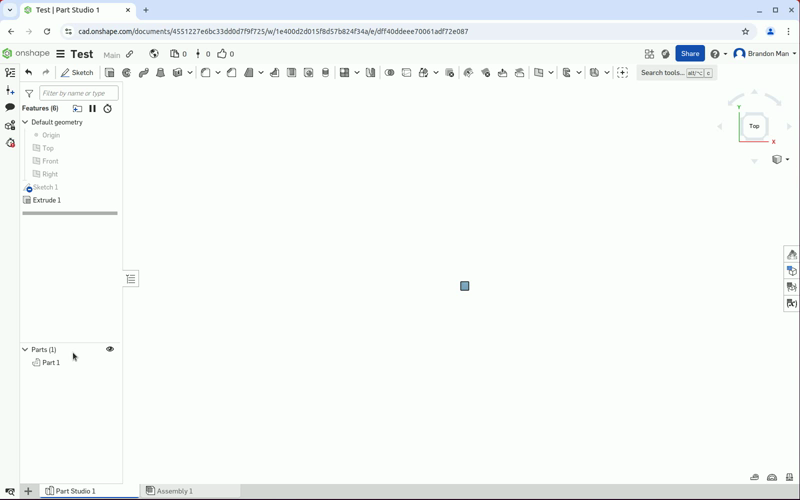
key(shift+p)
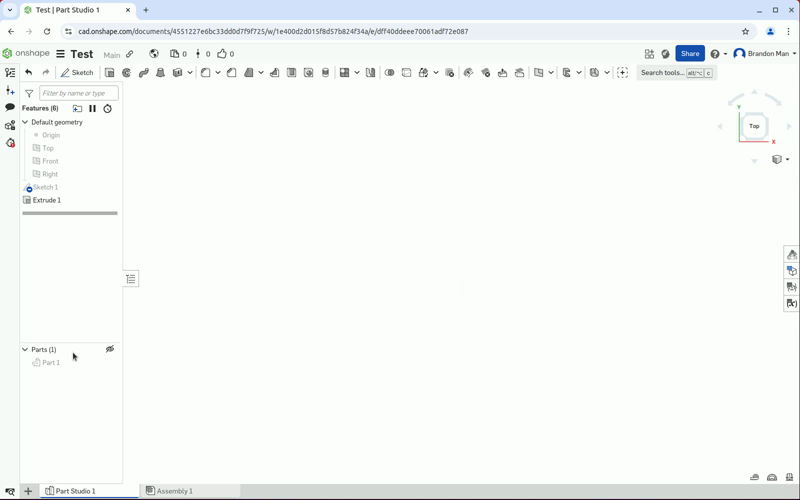
key(space)
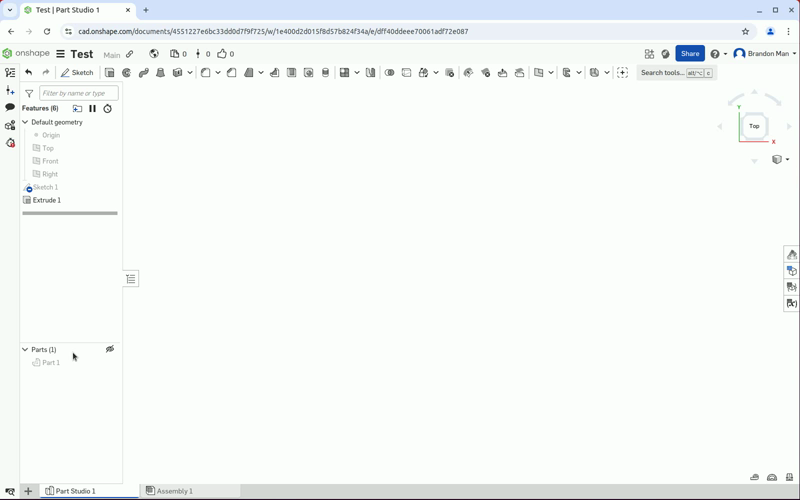
key_down(shift)
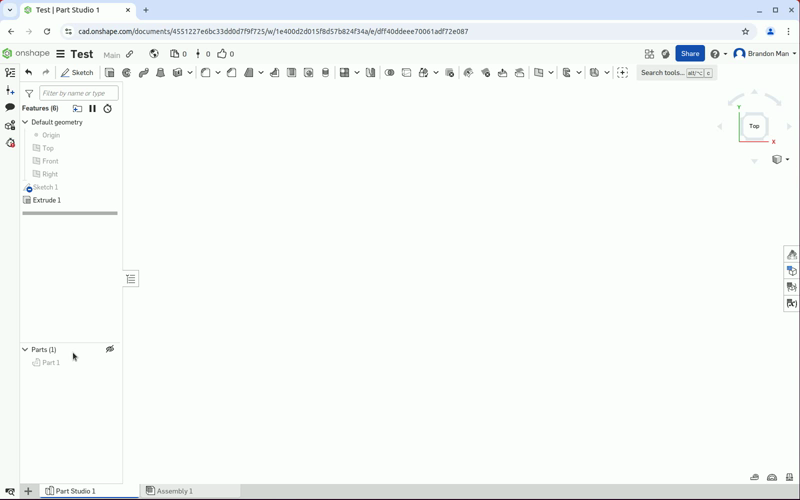
key(up)
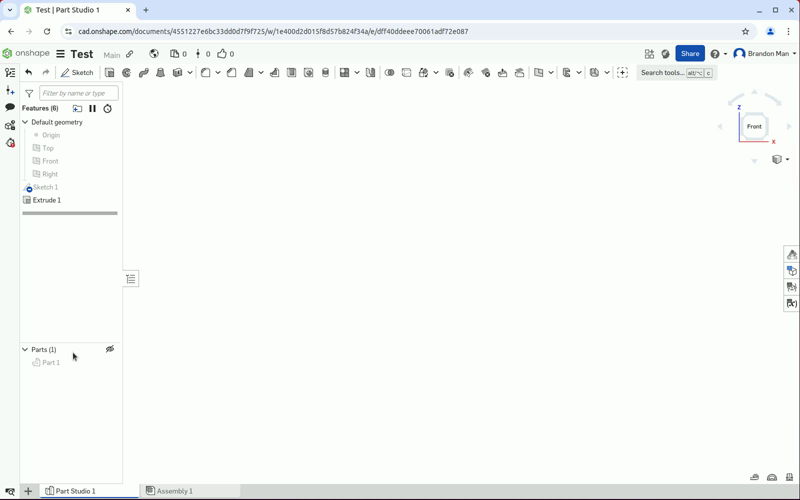
key_up(shift)
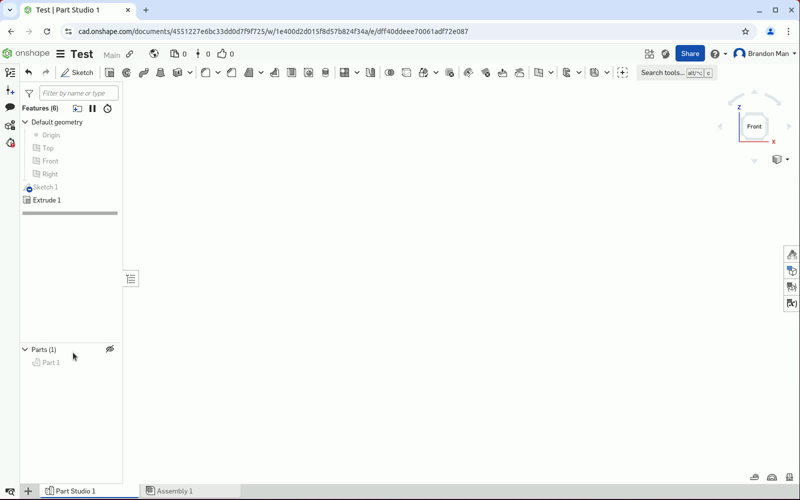
key(space)
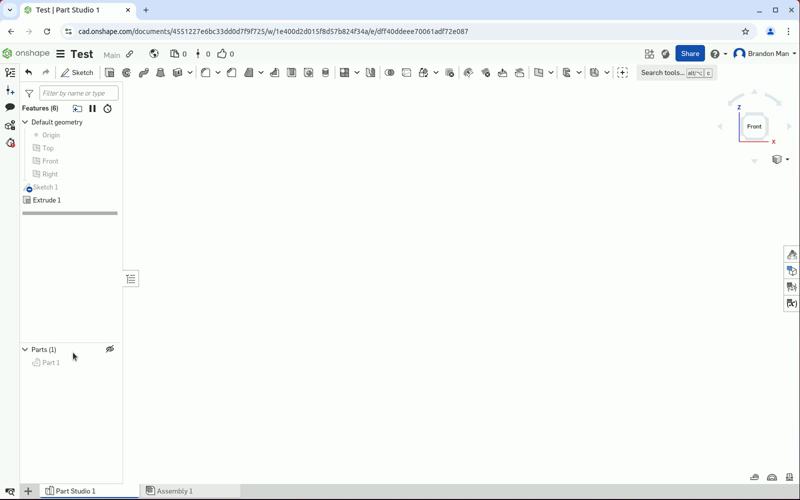
key_down(shift)
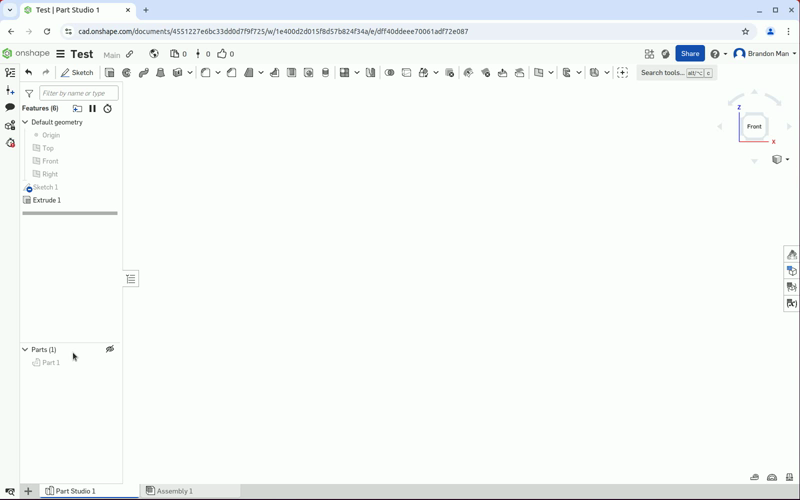
key(left)
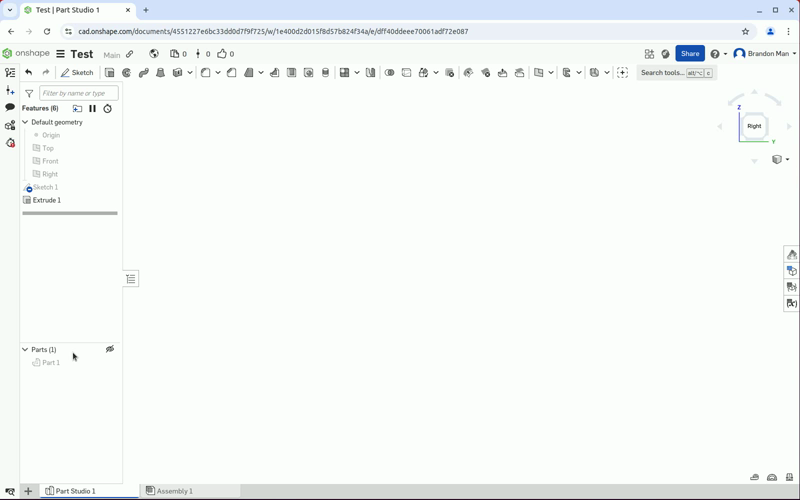
key_up(shift)
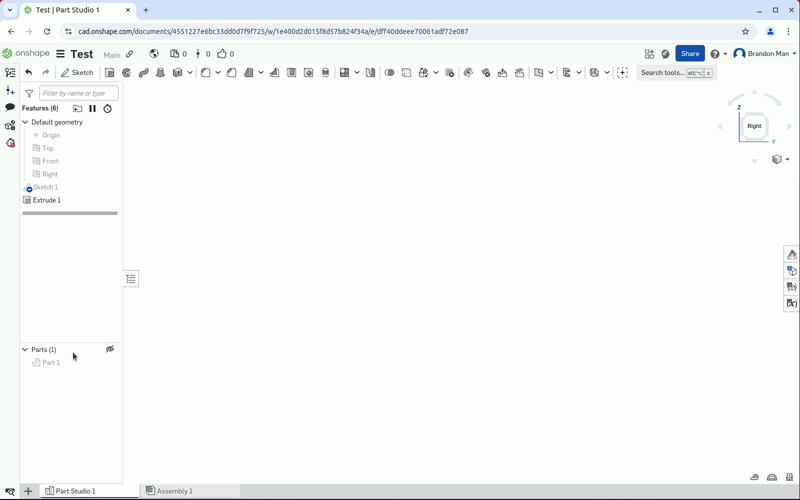
mouse_move(73, 352)
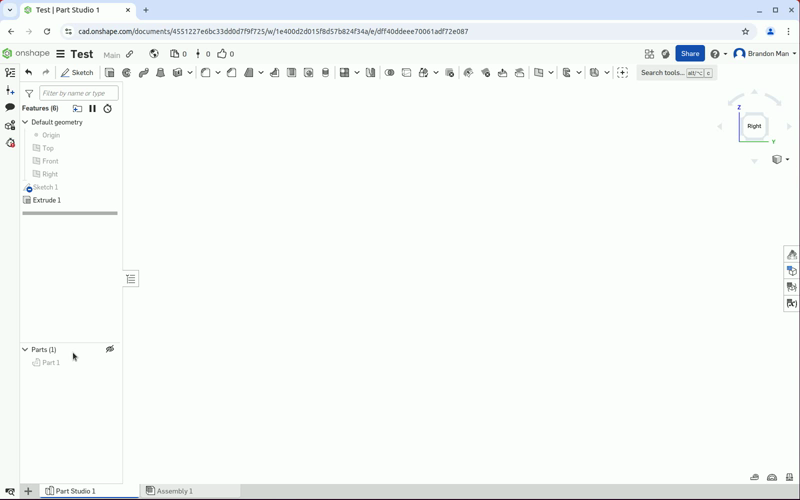
key(shift+y)
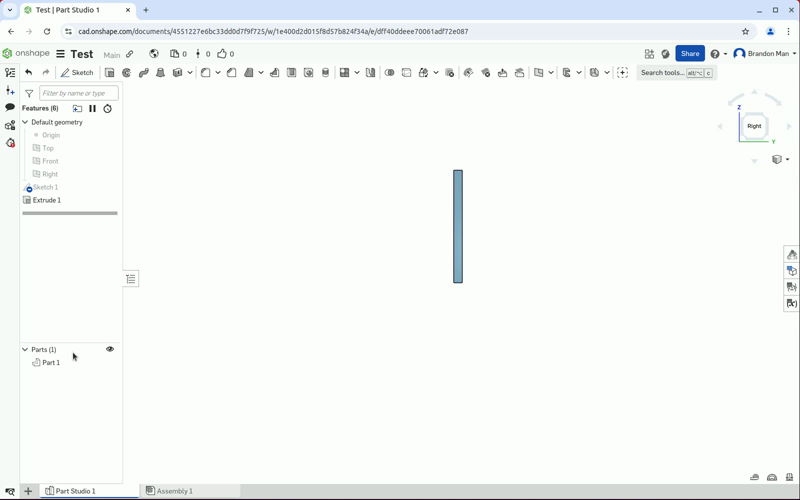
mouse_move(541, 75)
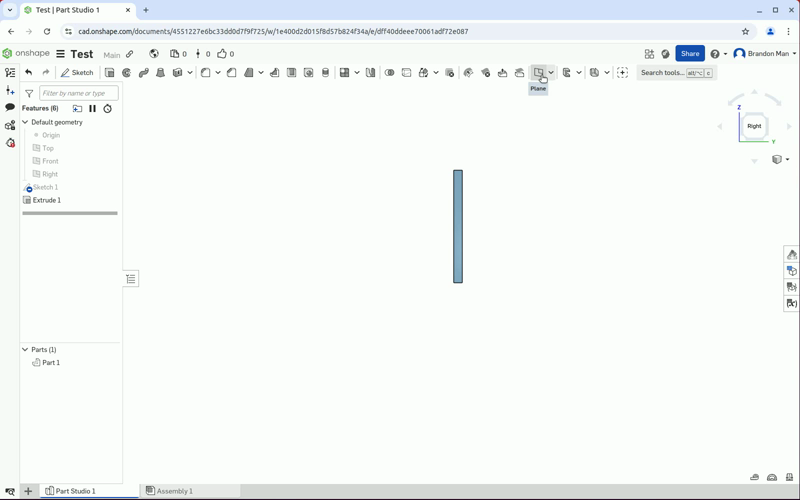
click(541, 75)
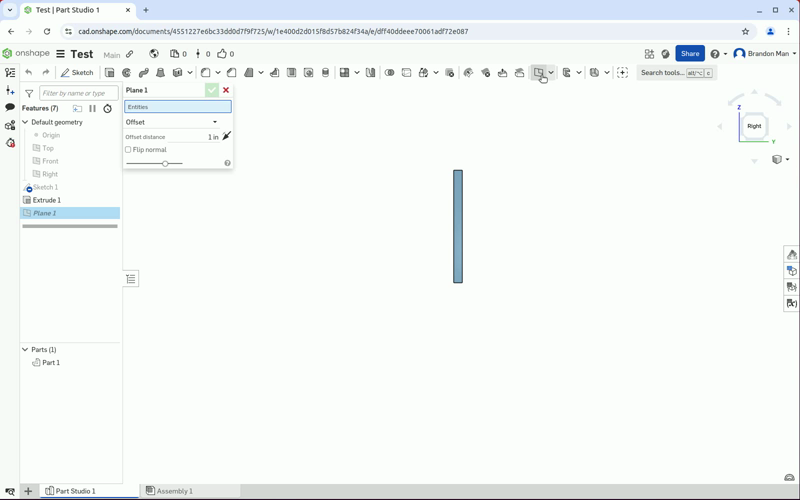
mouse_move(73, 176)
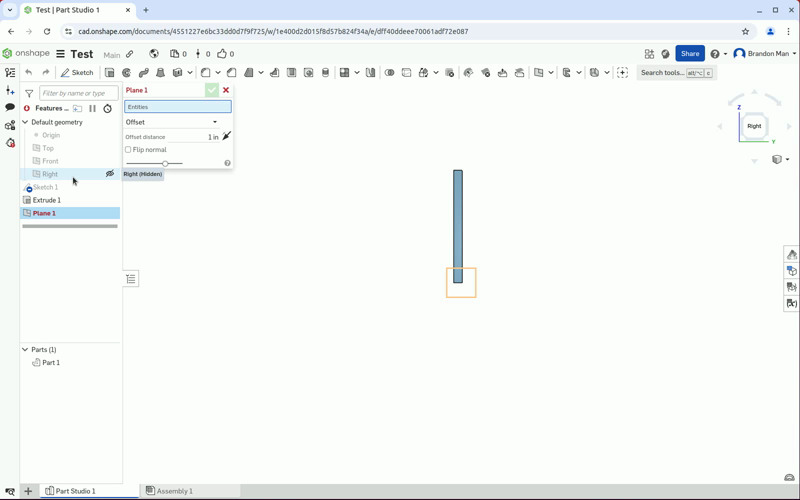
click(73, 176)
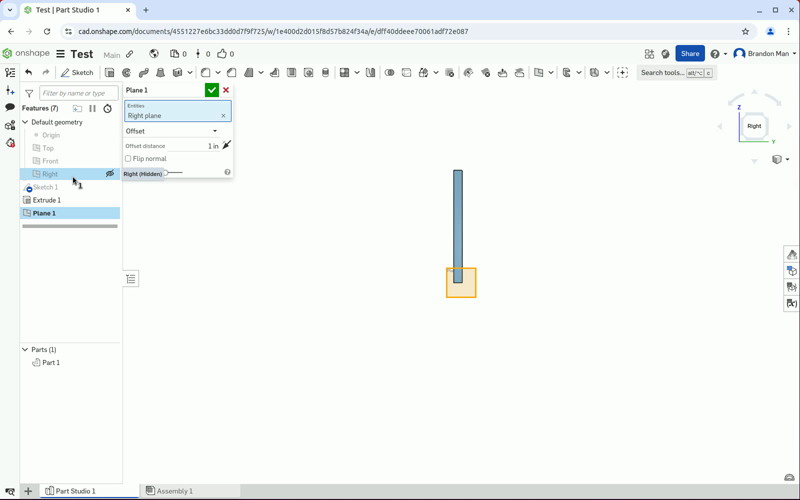
key(tab, 2)
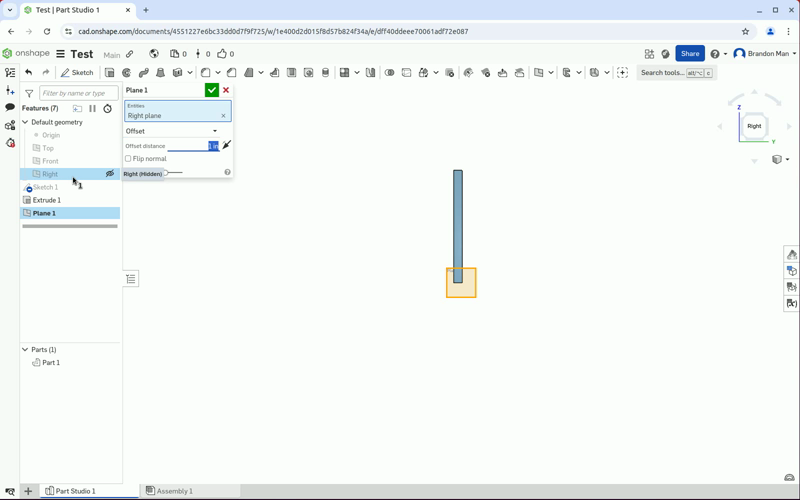
text(1.448)
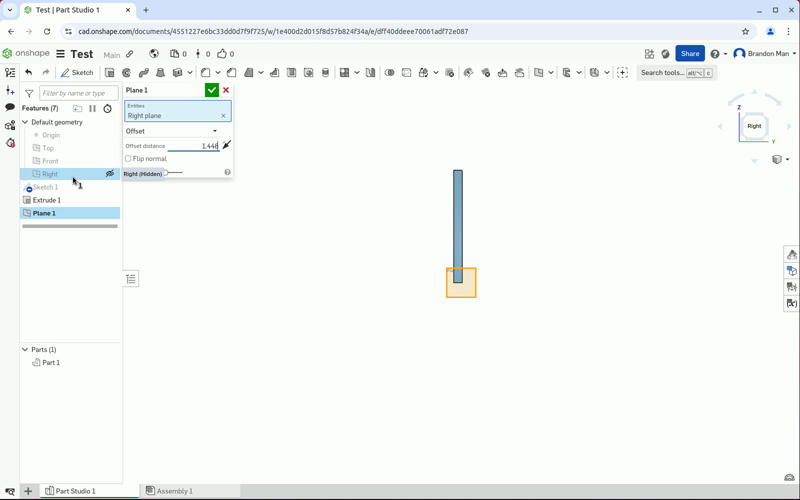
key(enter, 2)
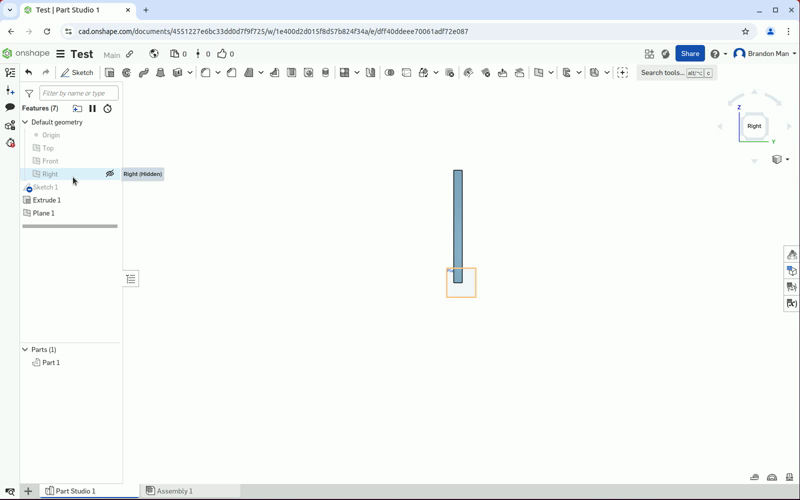
key(shift+s)
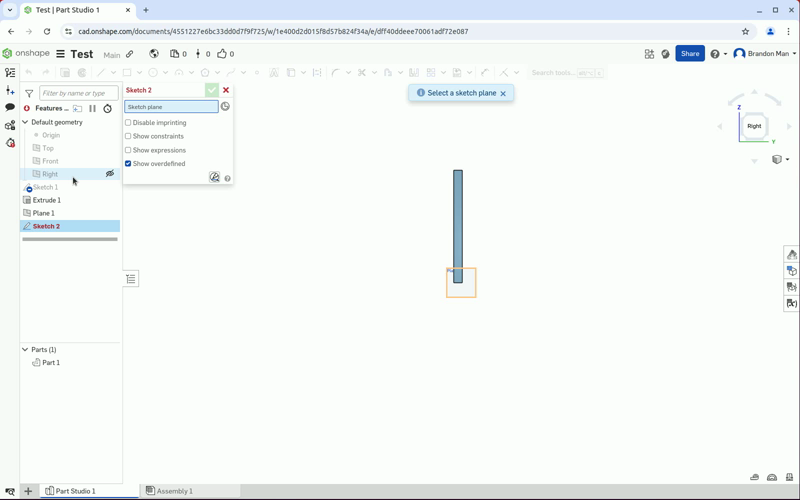
mouse_move(73, 215)
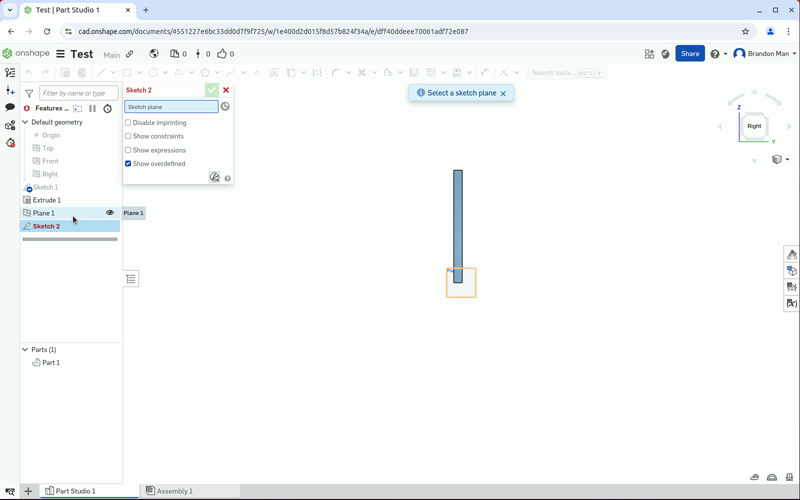
click(73, 215)
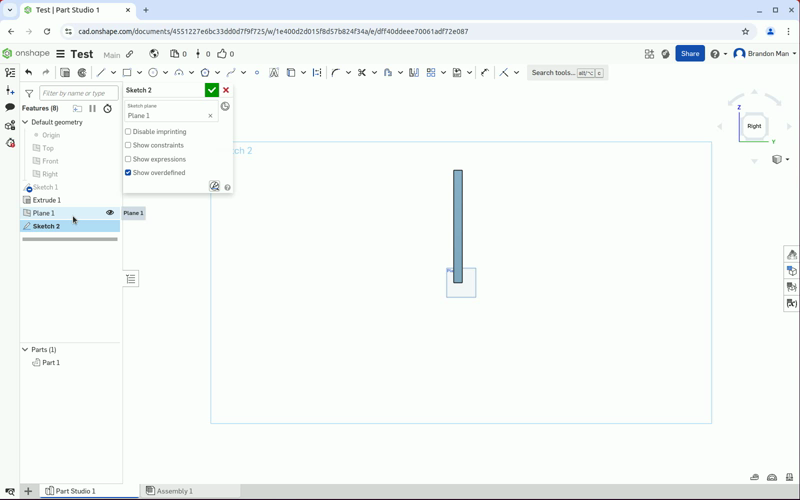
mouse_move(73, 352)
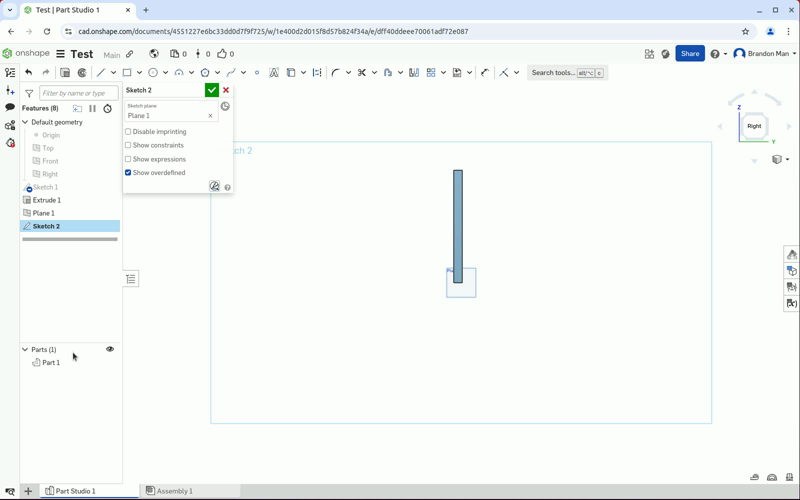
key(y)
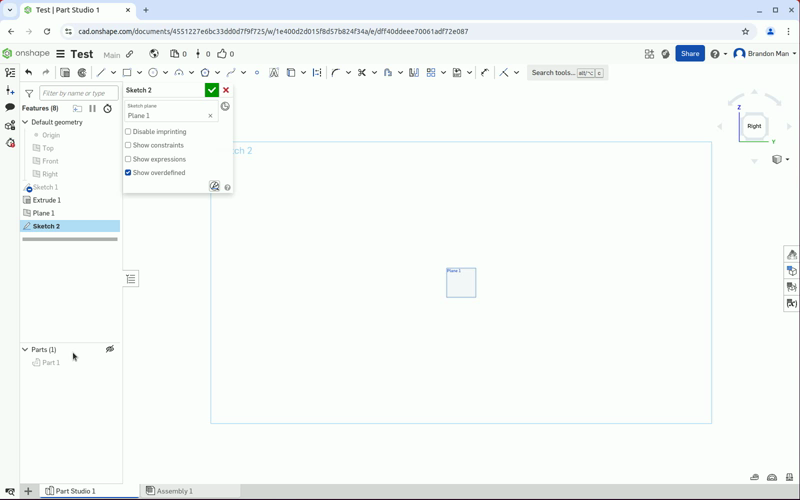
key(l)
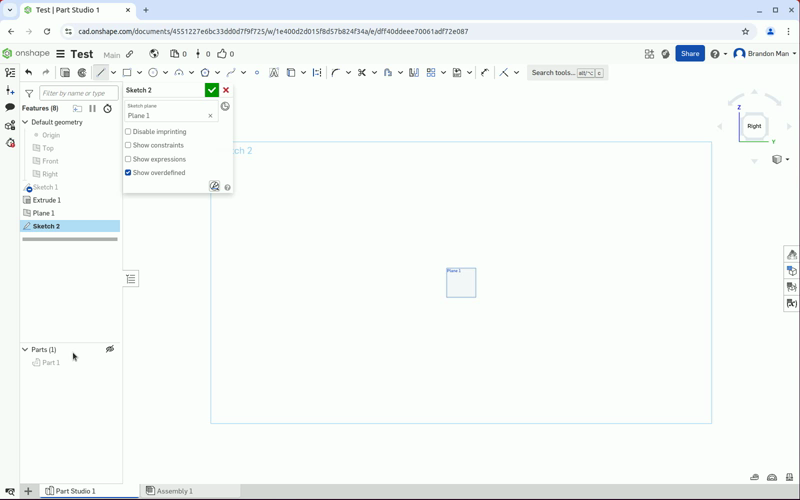
key_down(shift)
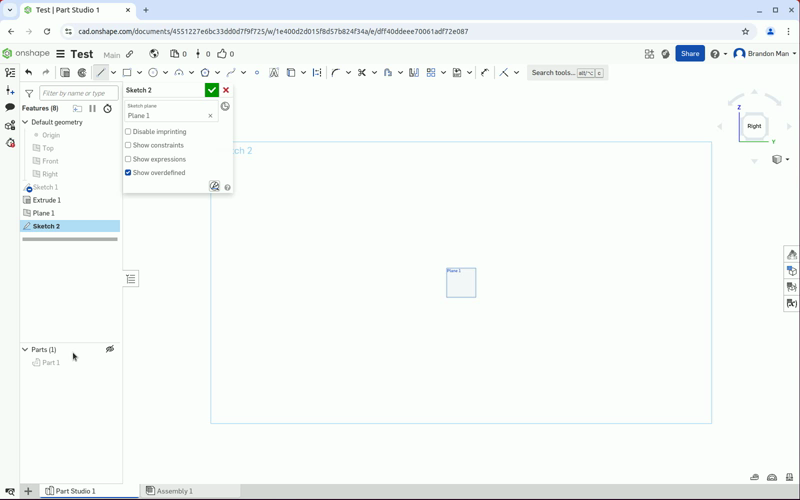
mouse_move(456, 180)
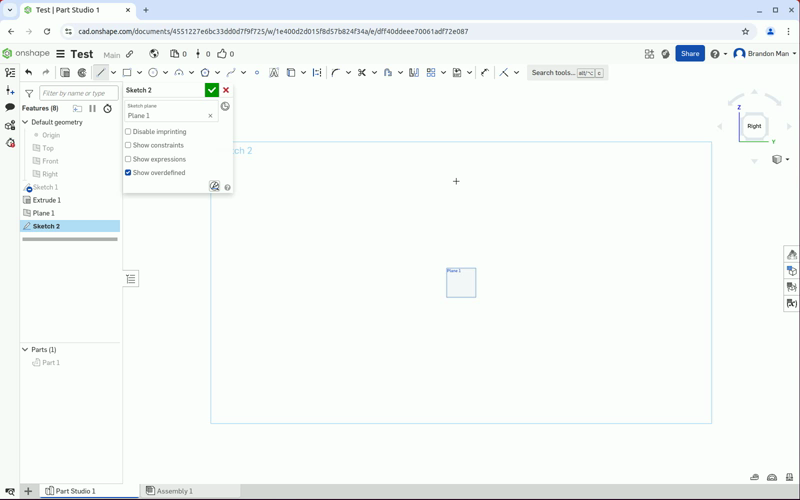
click(456, 180)
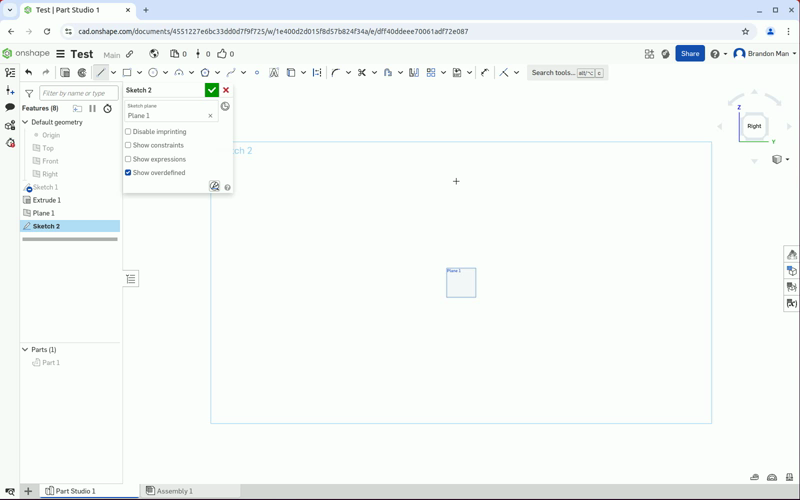
key_up(shift)
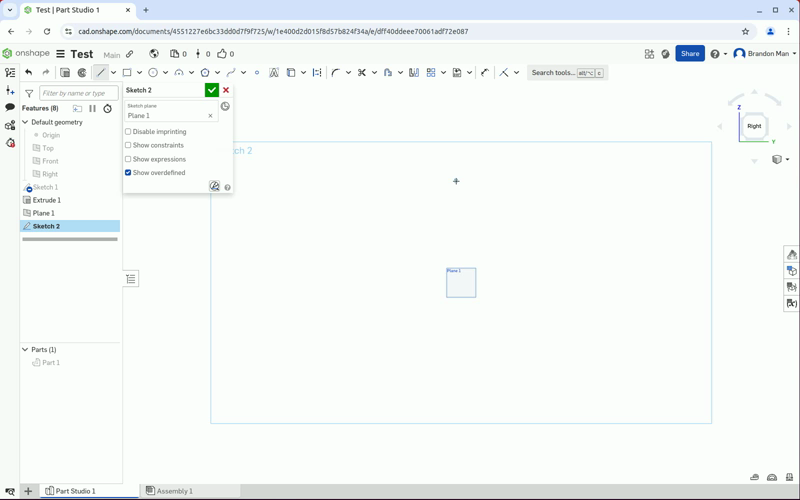
key_down(shift)
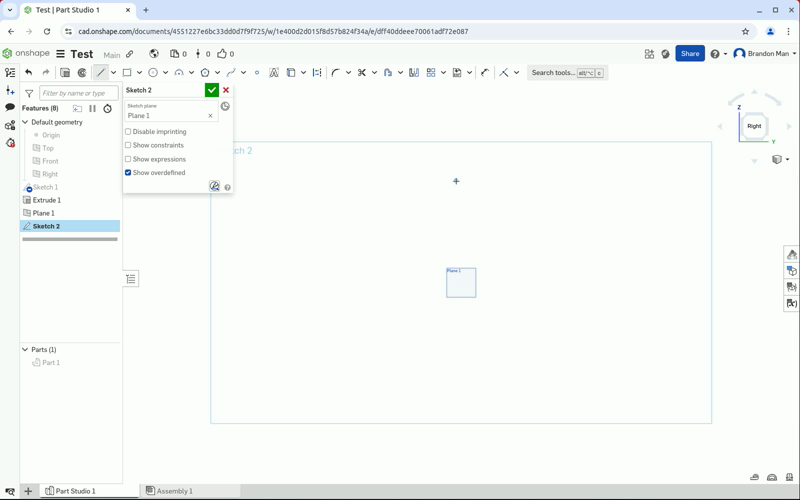
mouse_move(486, 180)
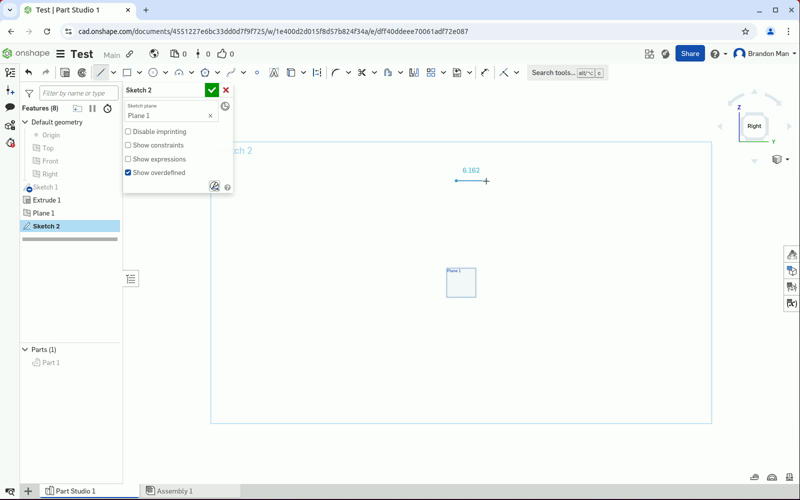
mouse_move(458, 180)
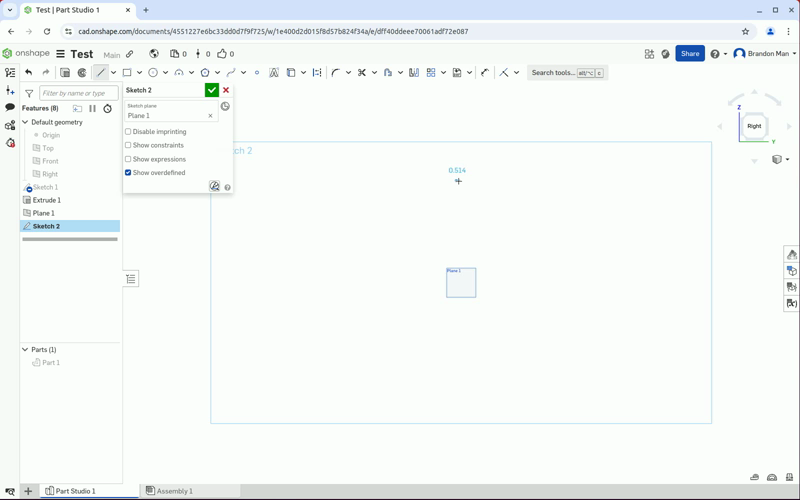
scroll(6)
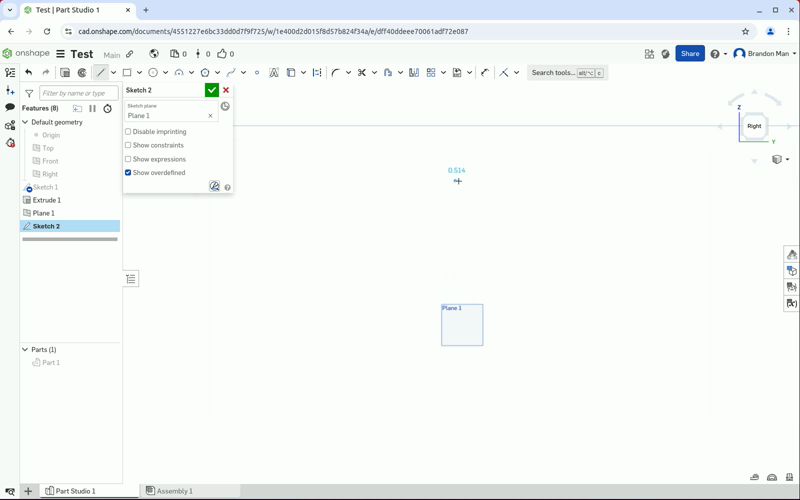
scroll(6)
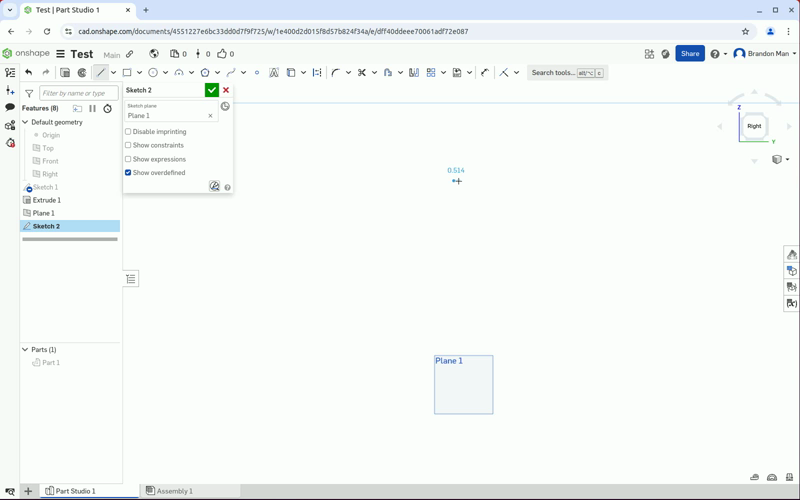
scroll(6)
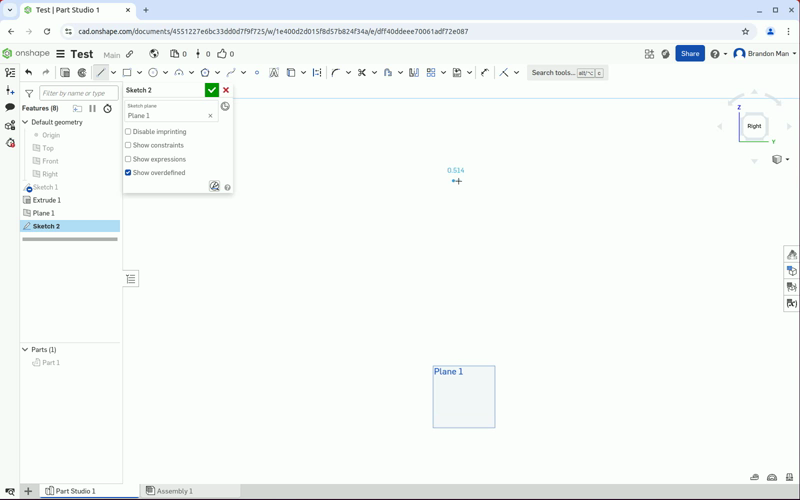
scroll(6)
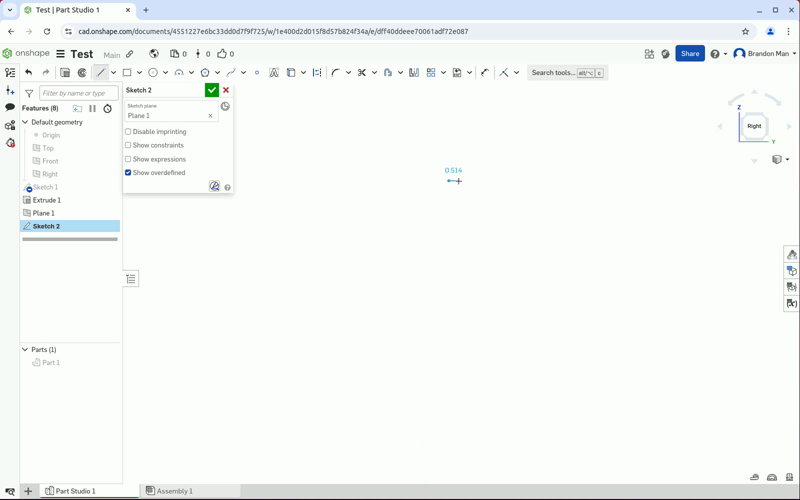
scroll(6)
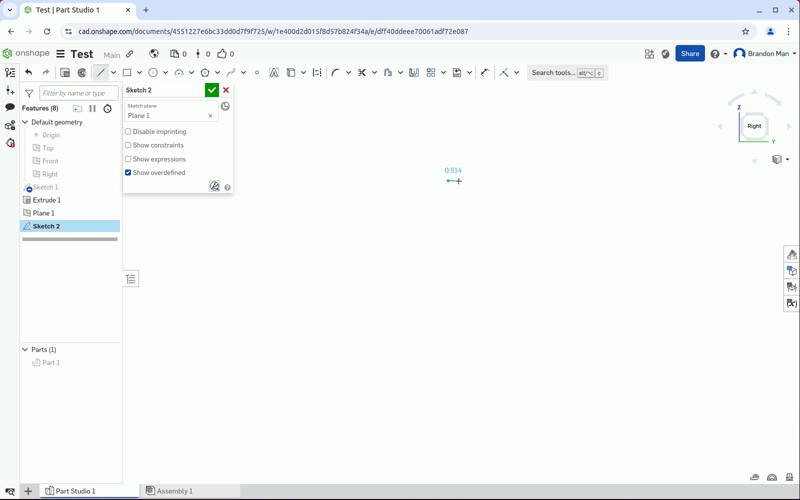
scroll(6)
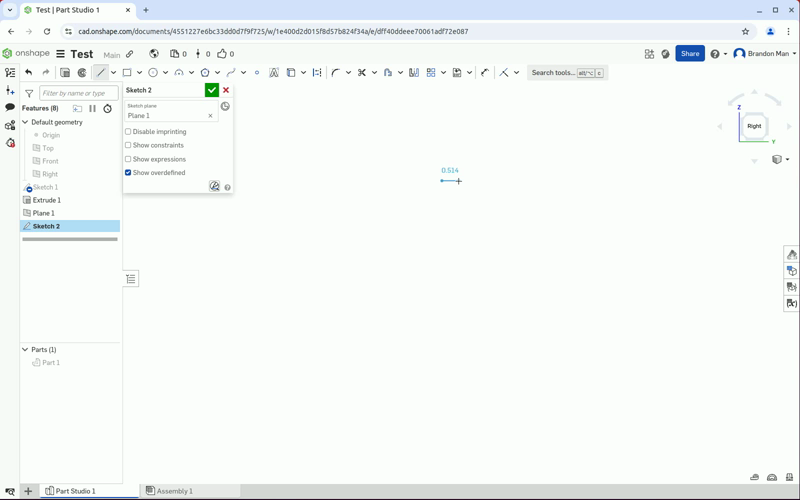
scroll(6)
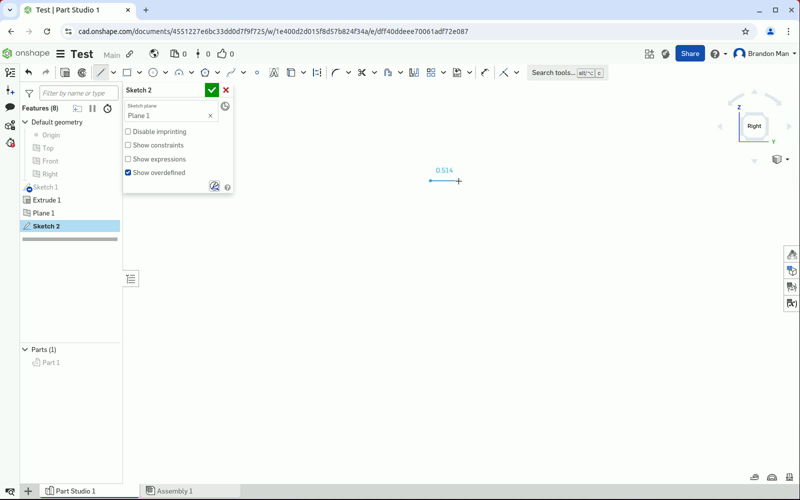
click(458, 180)
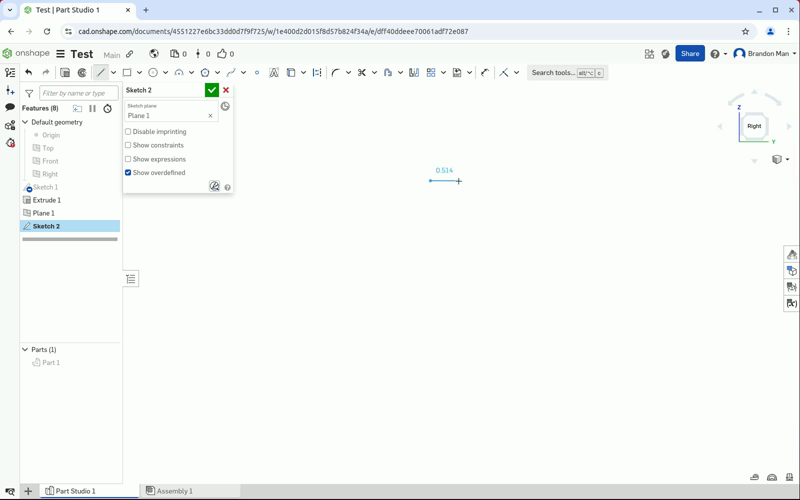
scroll(-6)
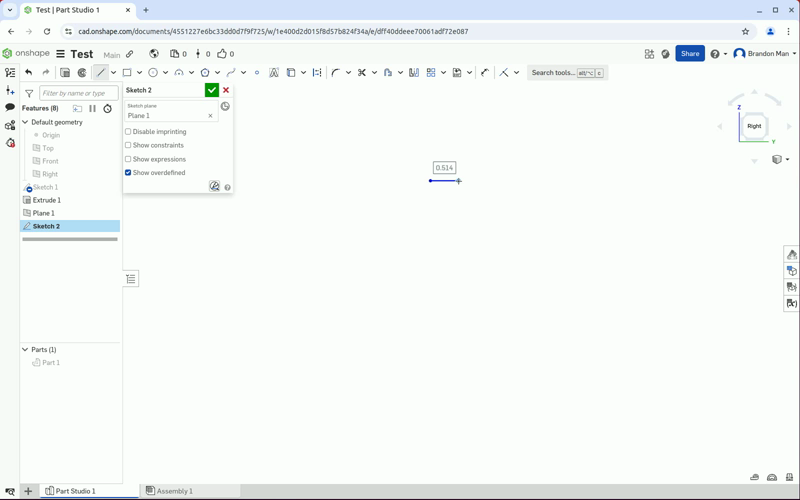
scroll(-6)
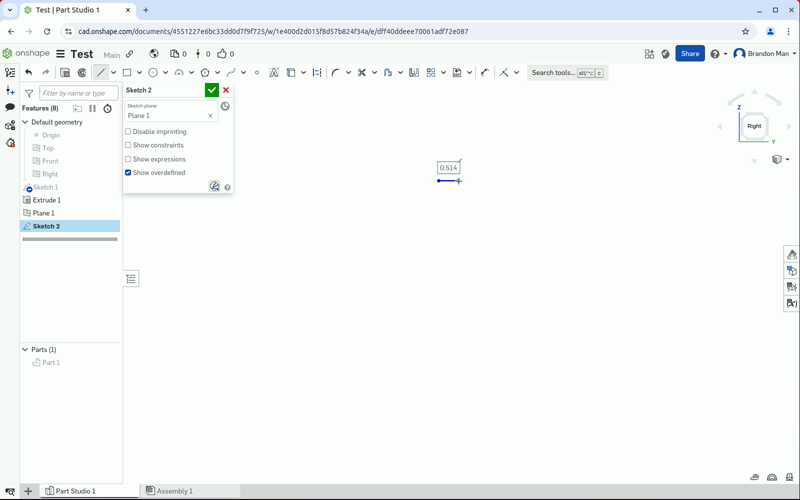
scroll(-6)
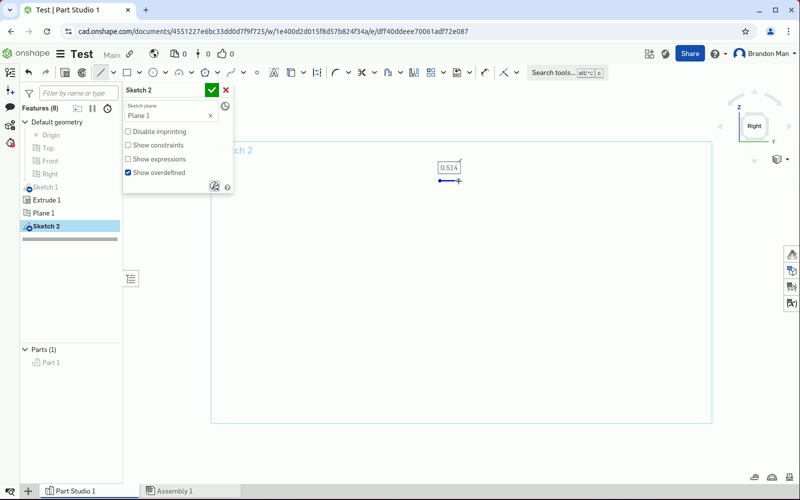
scroll(-6)
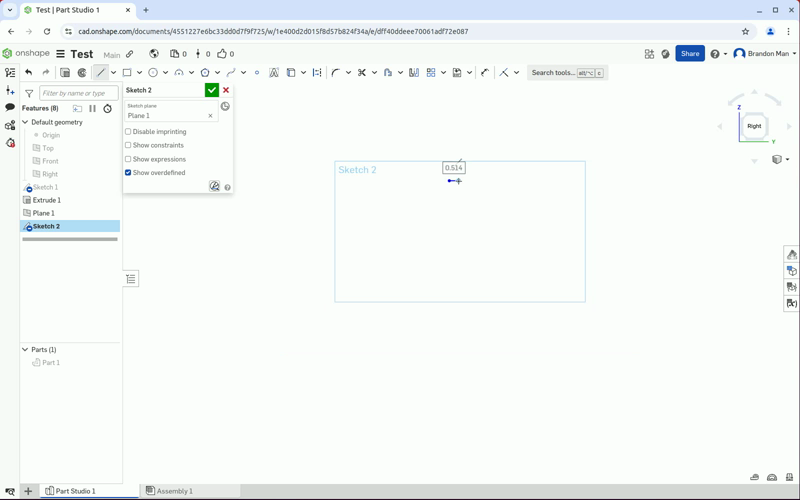
scroll(-6)
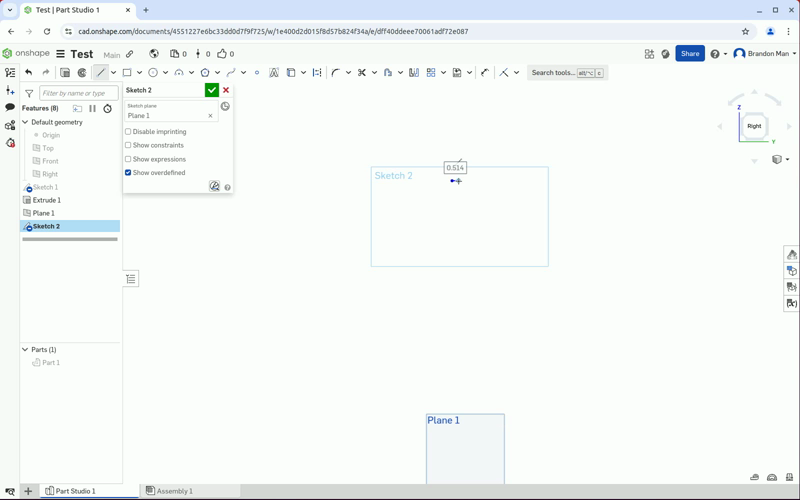
scroll(-6)
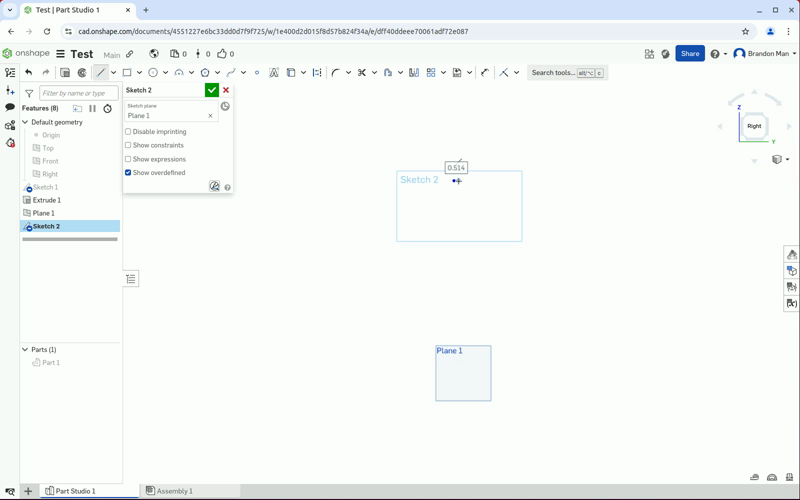
scroll(-6)
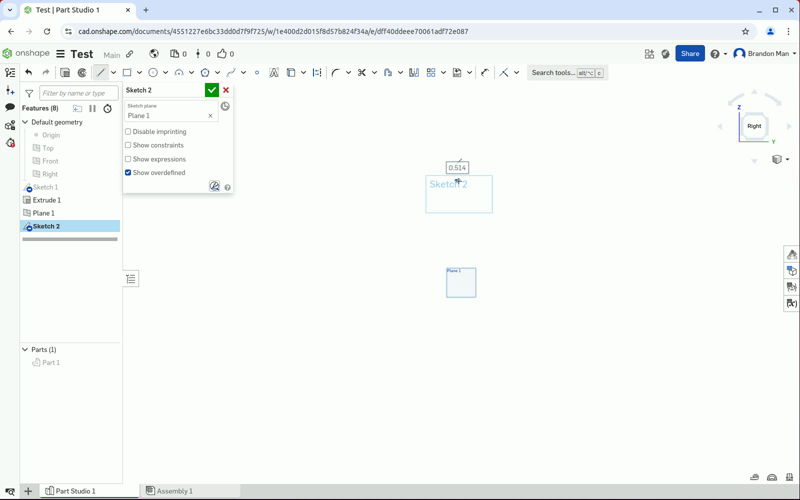
key_up(shift)
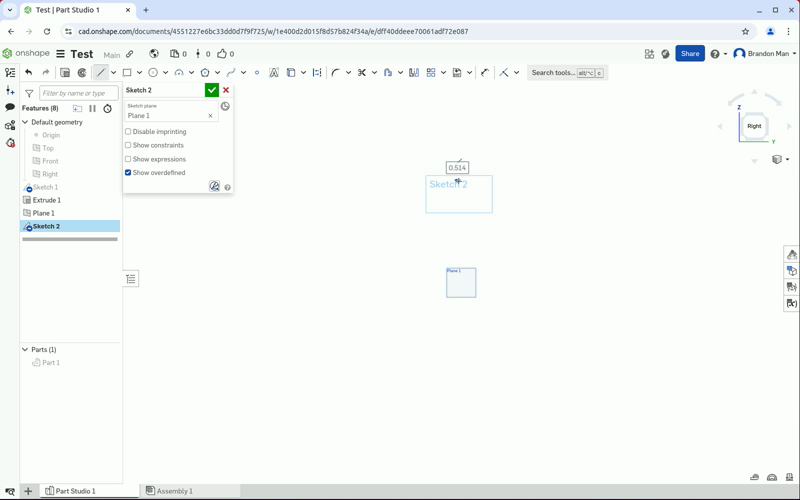
key_down(shift)
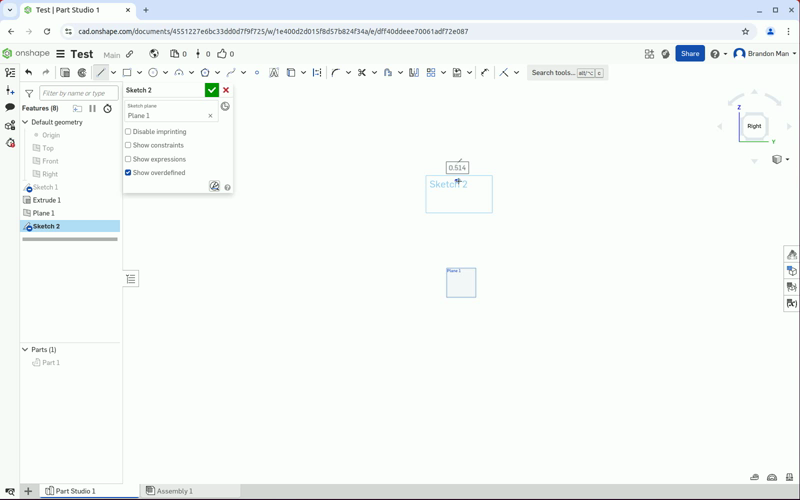
mouse_move(489, 180)
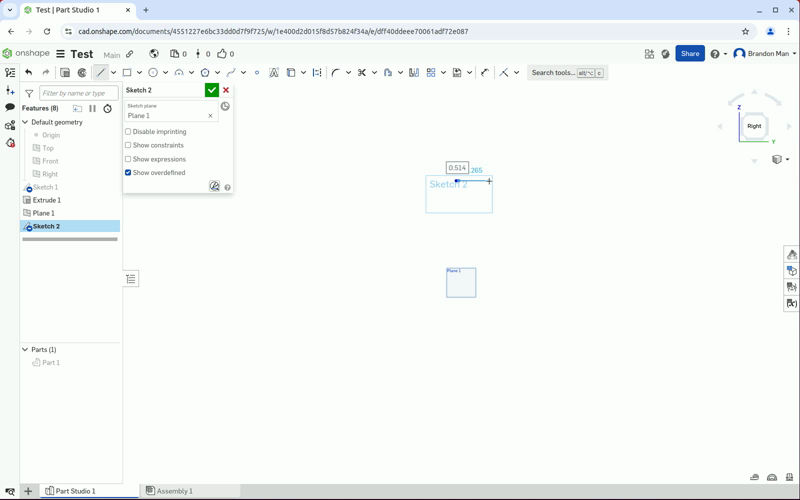
mouse_move(458, 172)
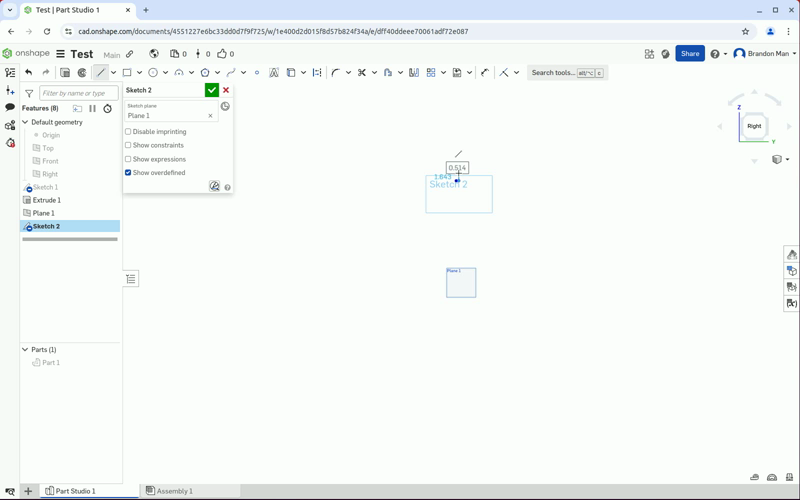
click(458, 172)
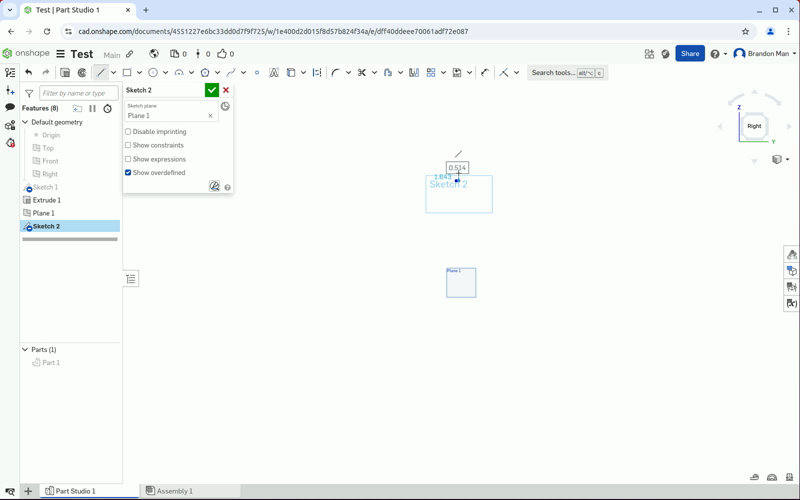
key_up(shift)
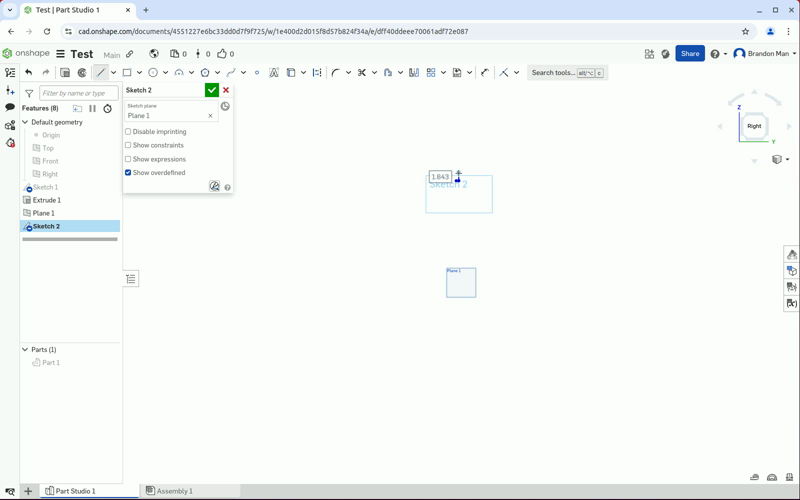
key_down(shift)
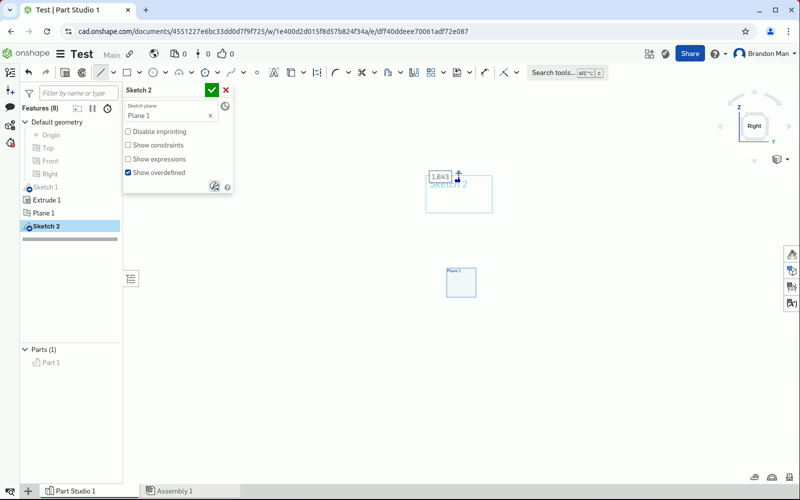
mouse_move(489, 172)
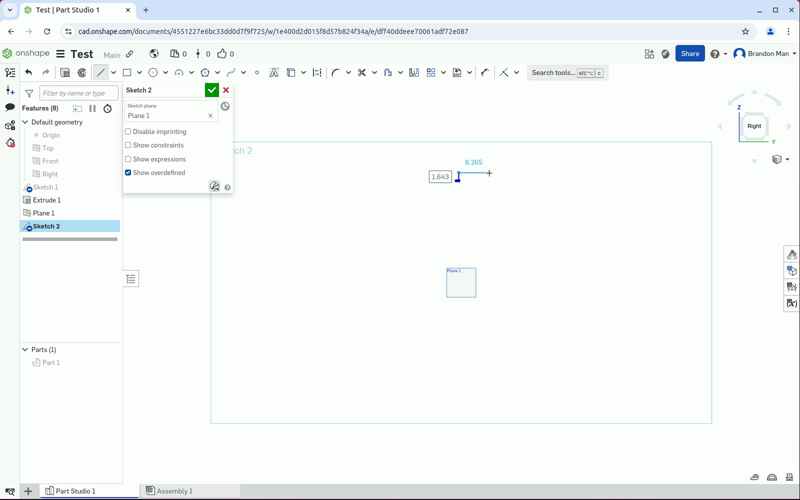
mouse_move(456, 172)
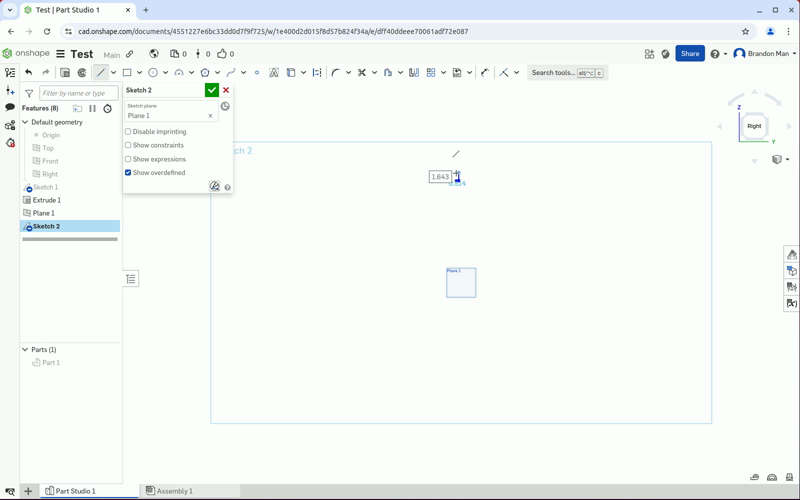
scroll(6)
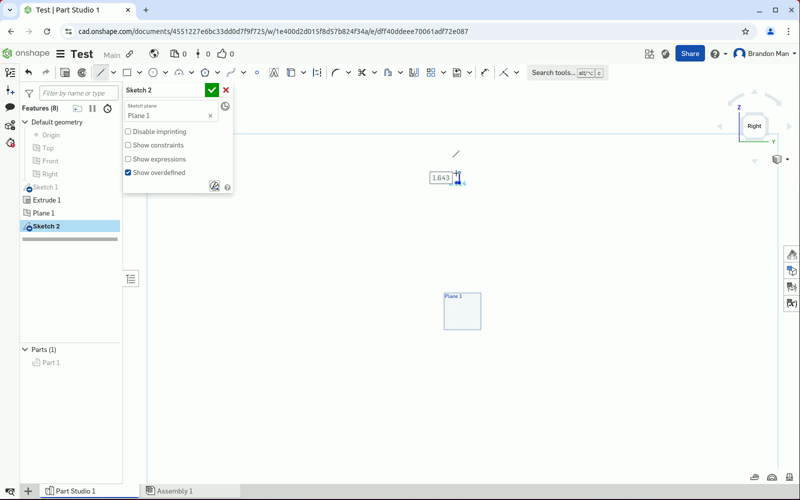
scroll(6)
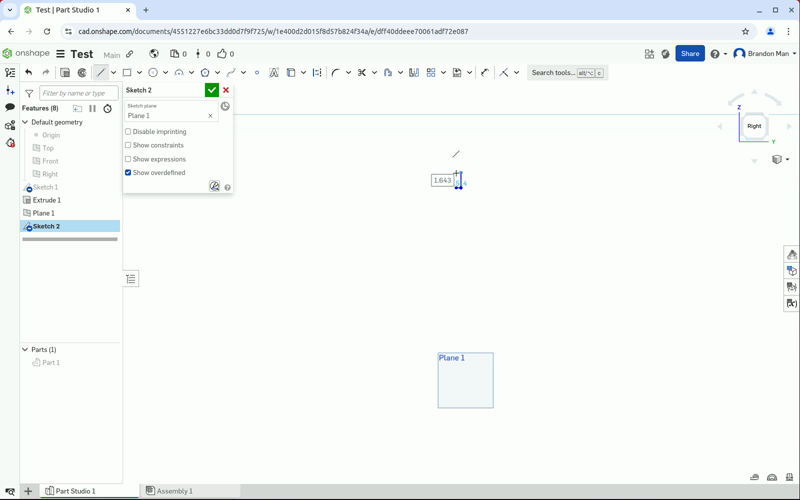
scroll(6)
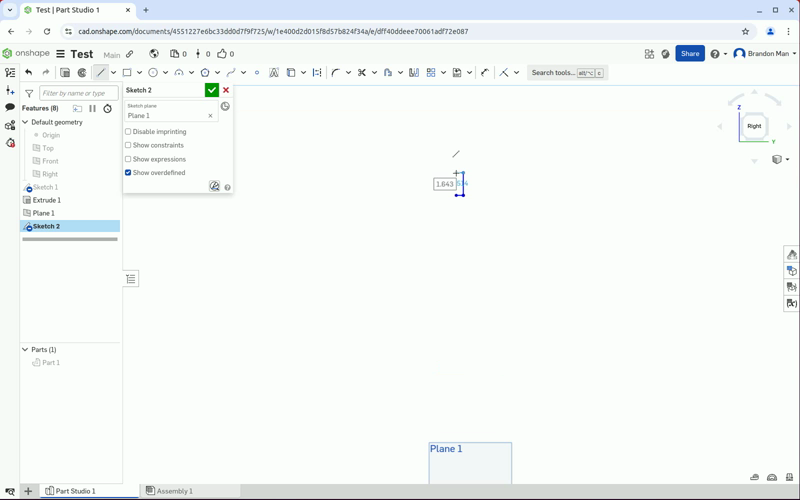
scroll(6)
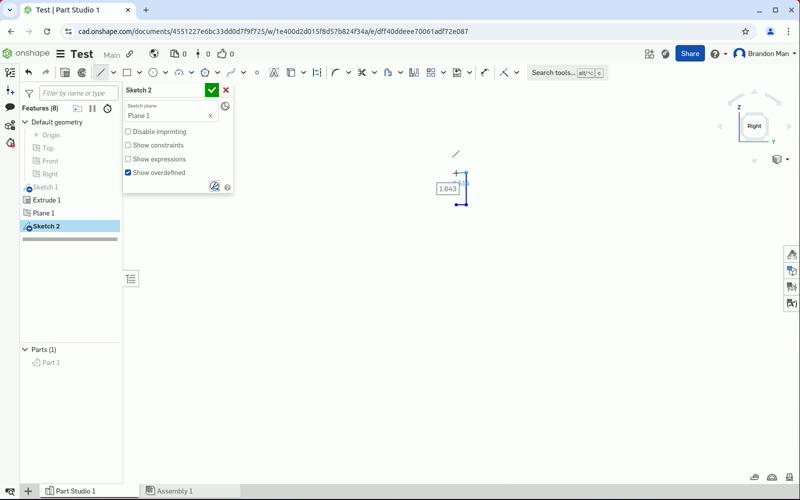
scroll(6)
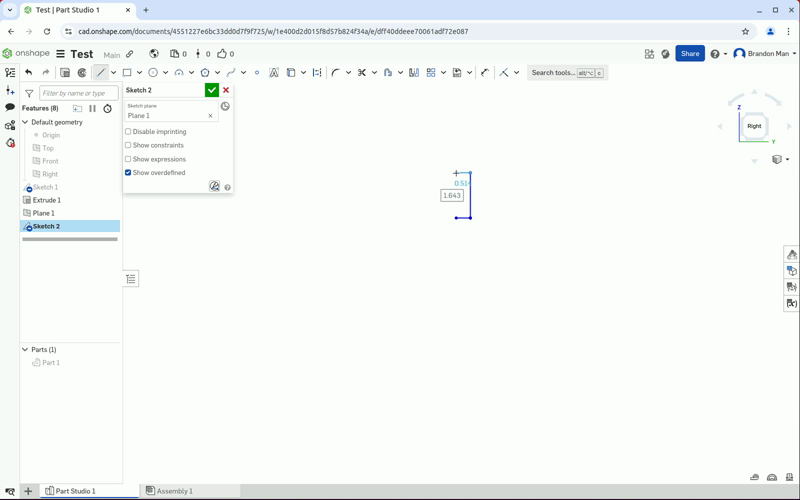
scroll(6)
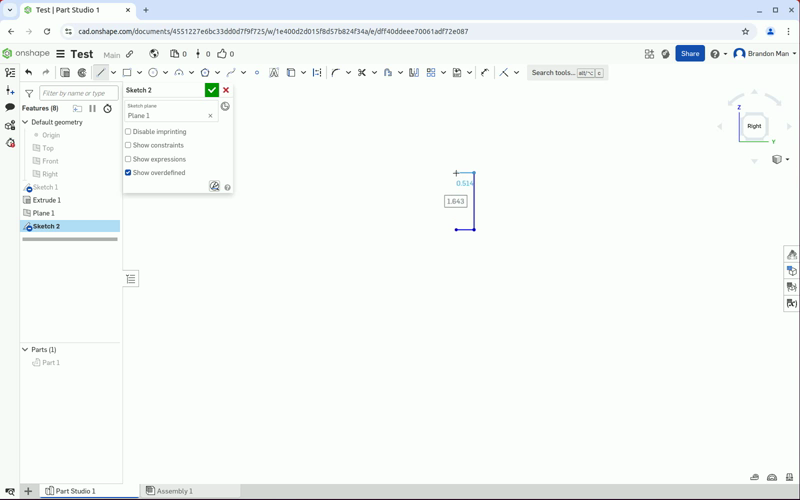
scroll(6)
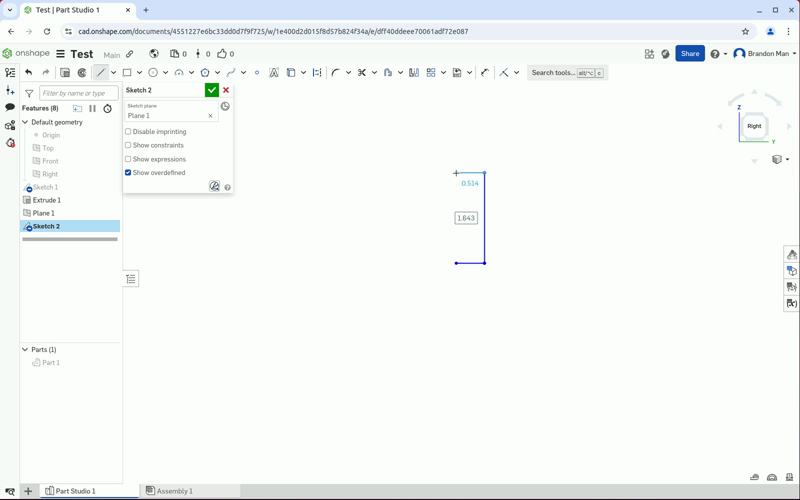
click(456, 172)
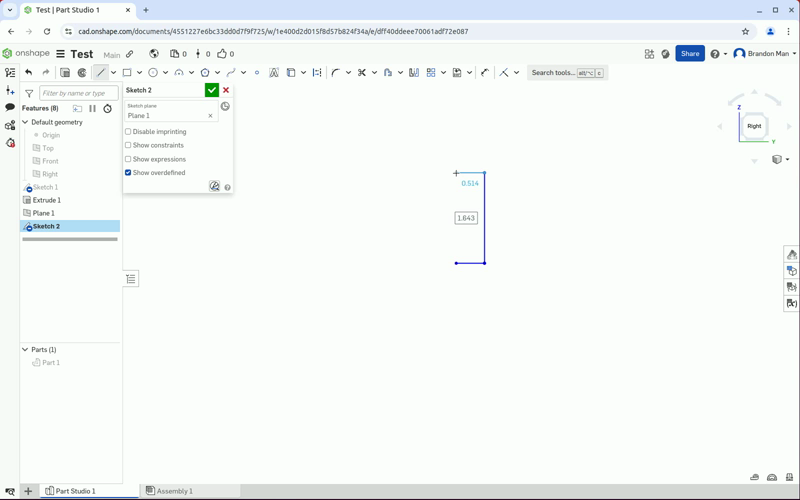
scroll(-6)
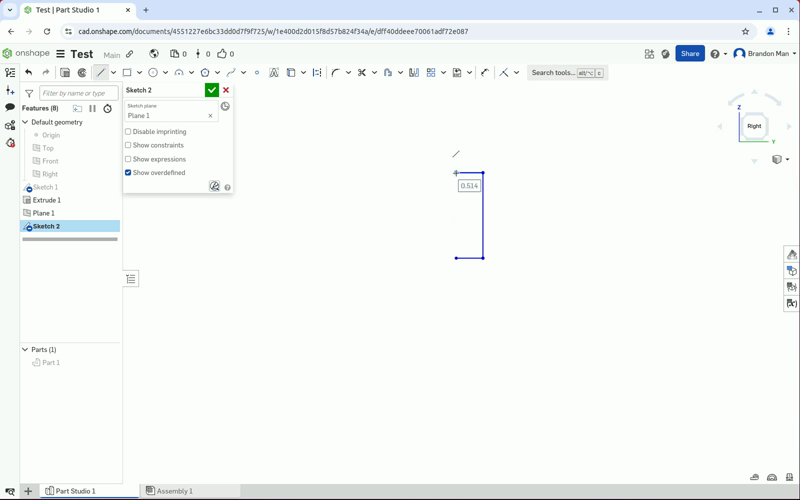
scroll(-6)
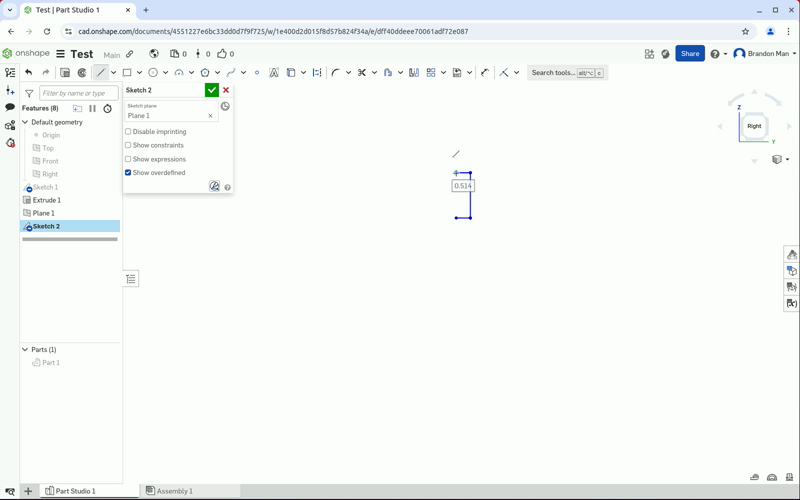
scroll(-6)
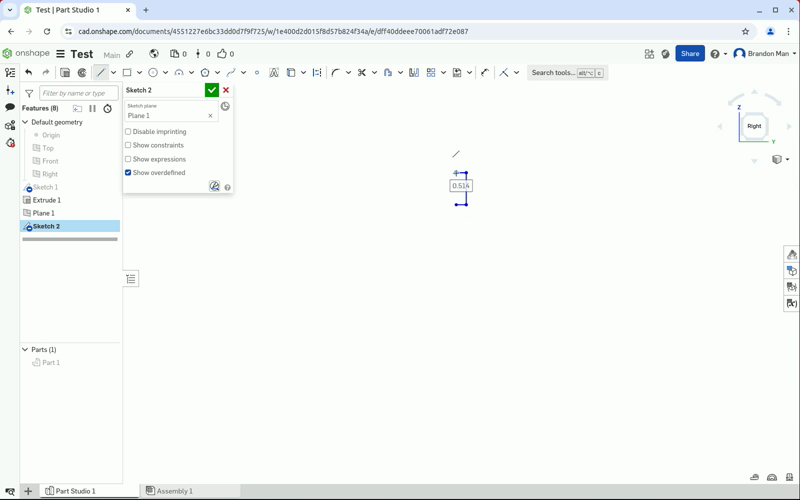
scroll(-6)
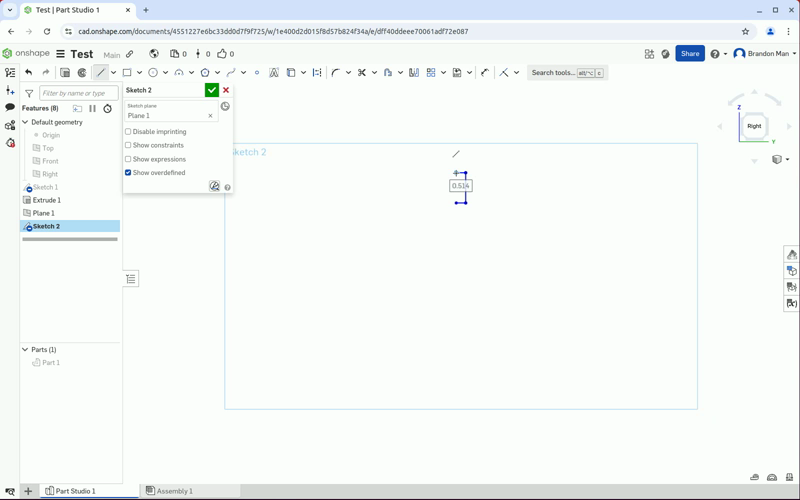
scroll(-6)
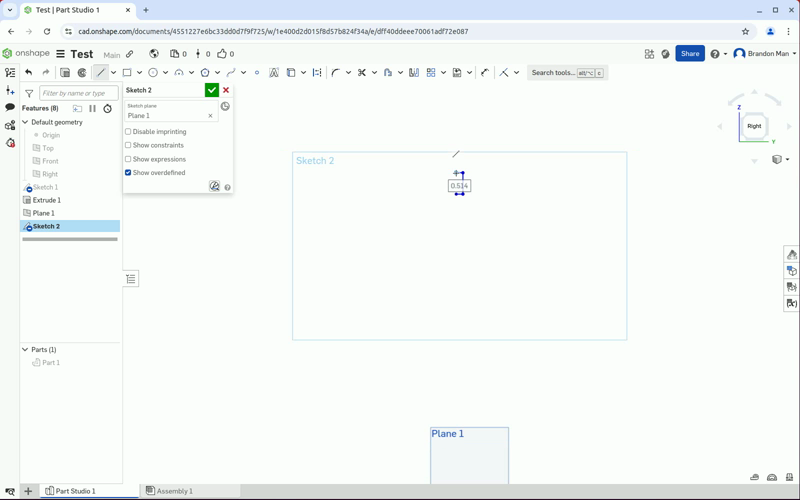
scroll(-6)
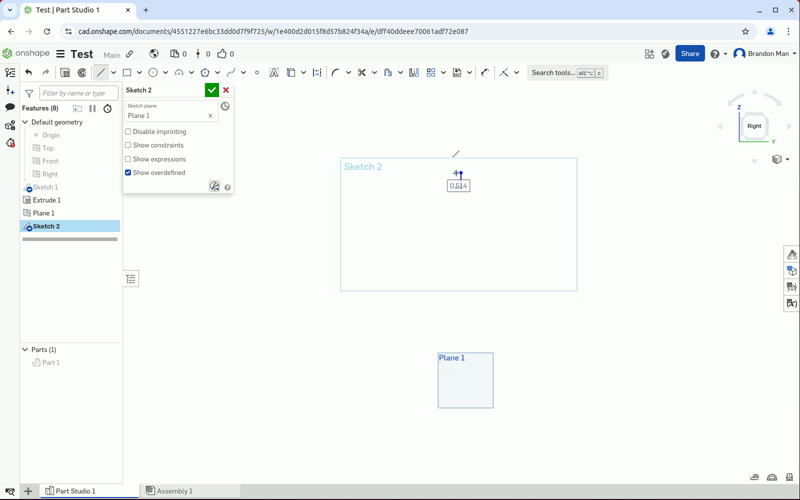
scroll(-6)
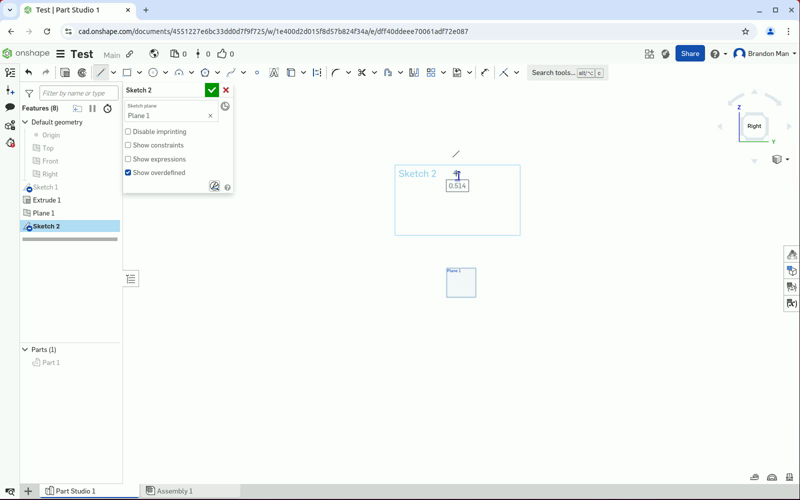
key_up(shift)
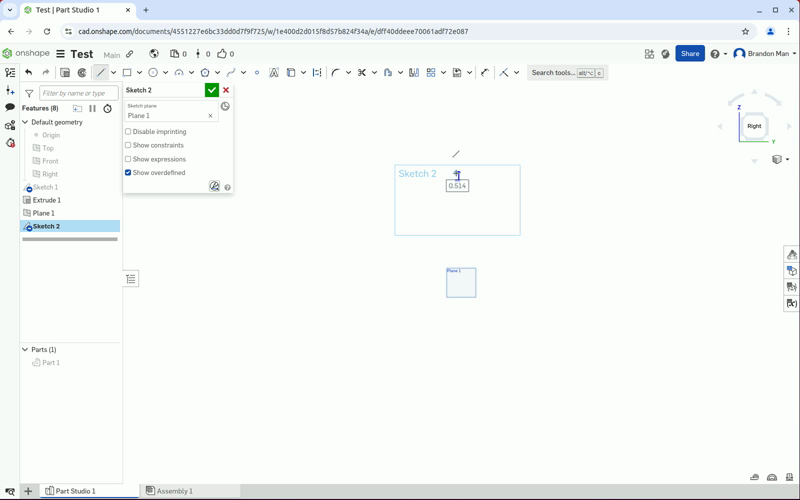
mouse_move(486, 172)
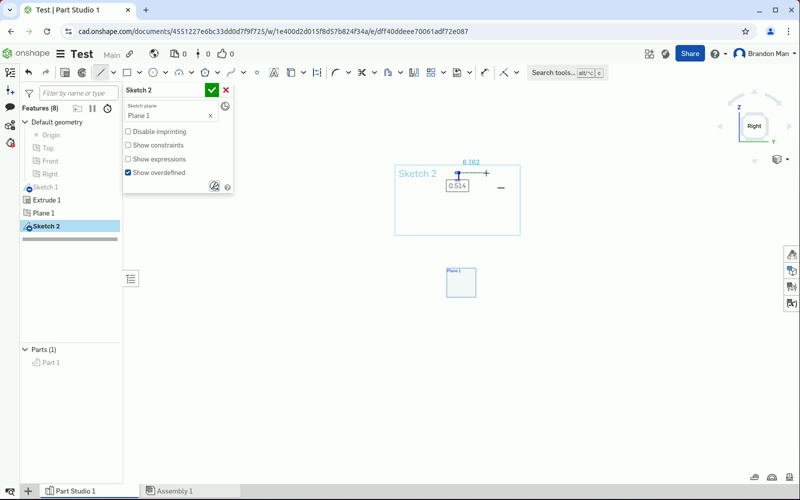
key_down(shift)
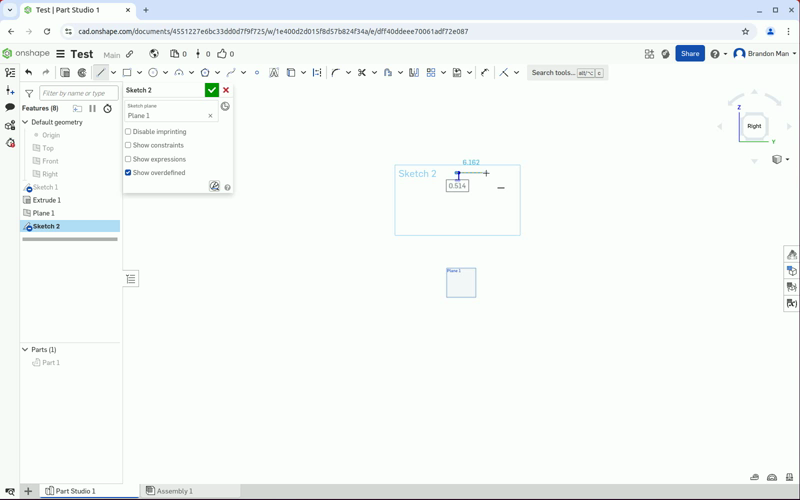
mouse_move(456, 180)
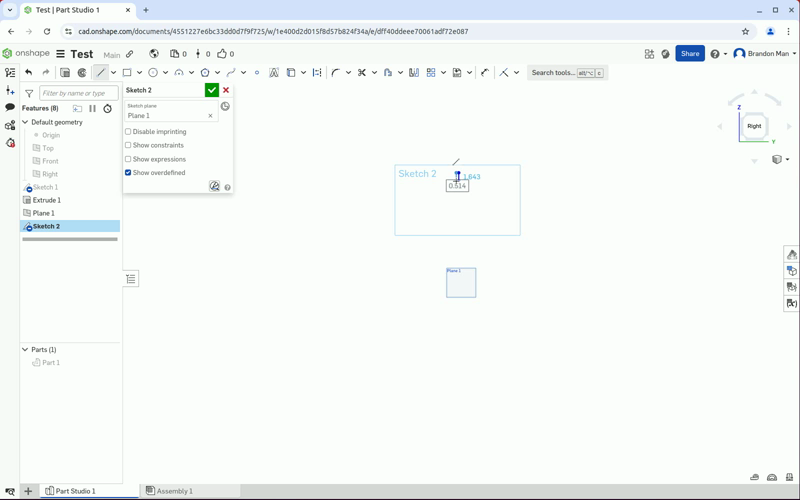
scroll(6)
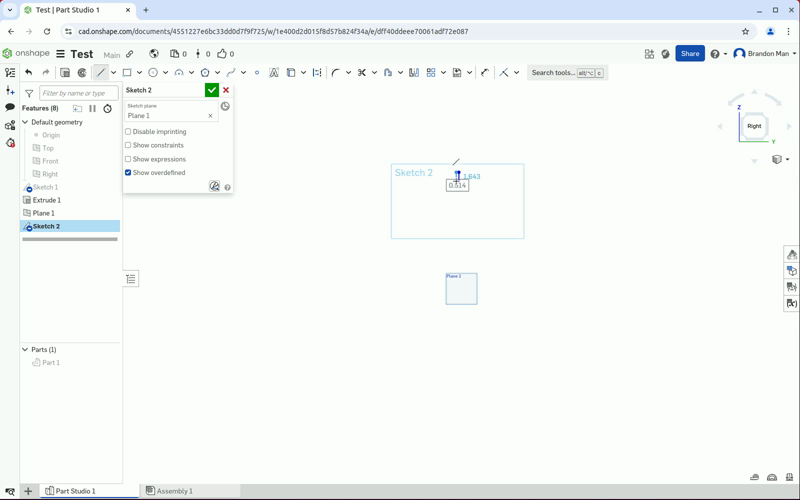
scroll(6)
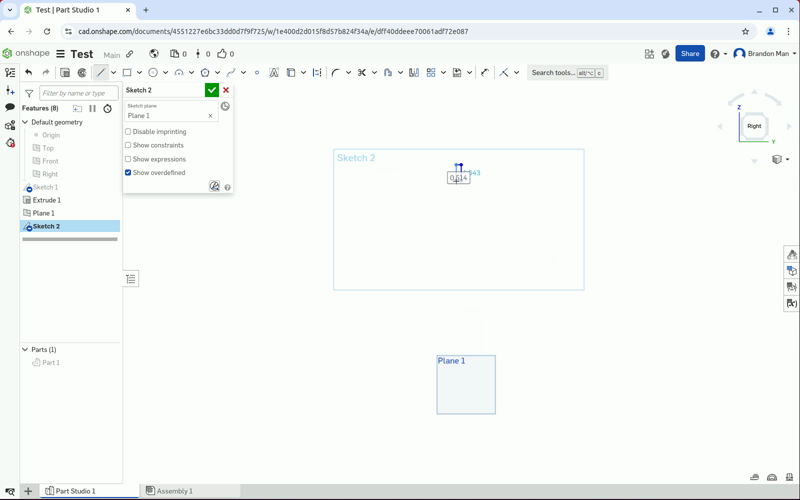
scroll(6)
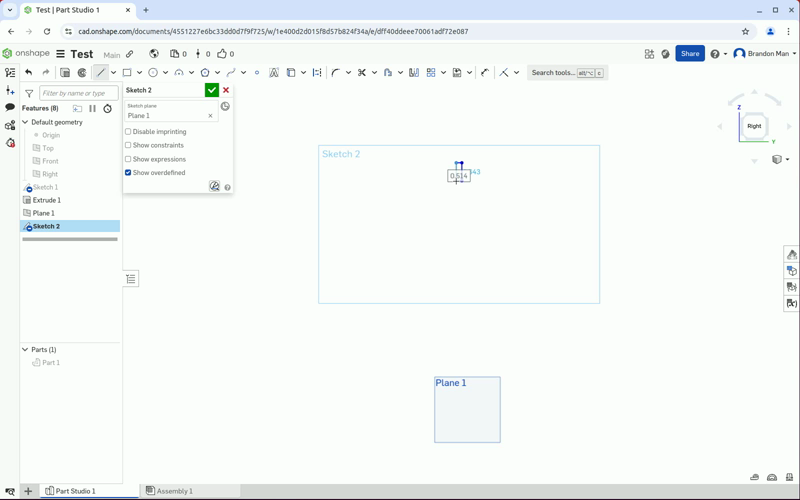
scroll(6)
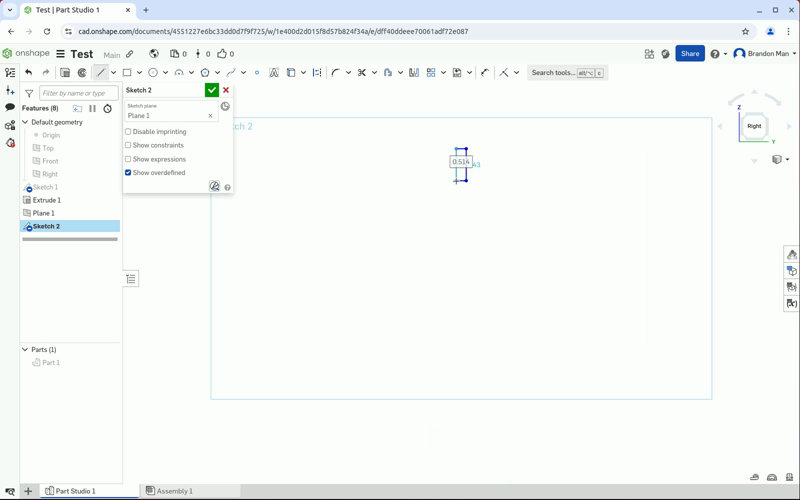
scroll(6)
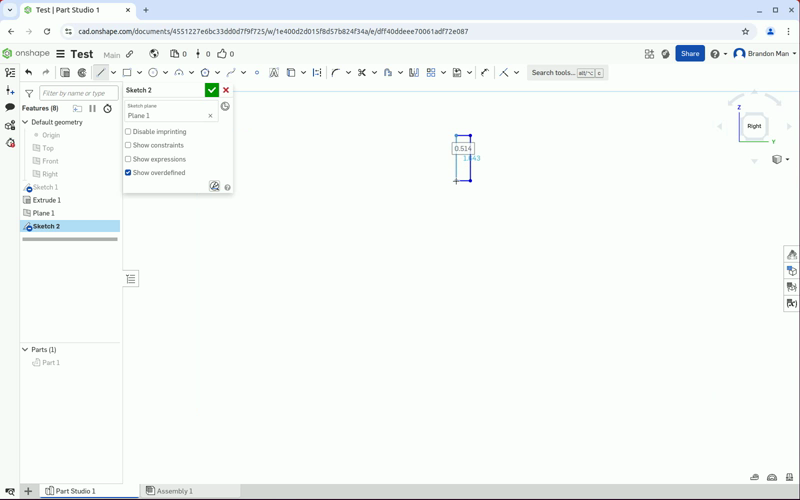
scroll(6)
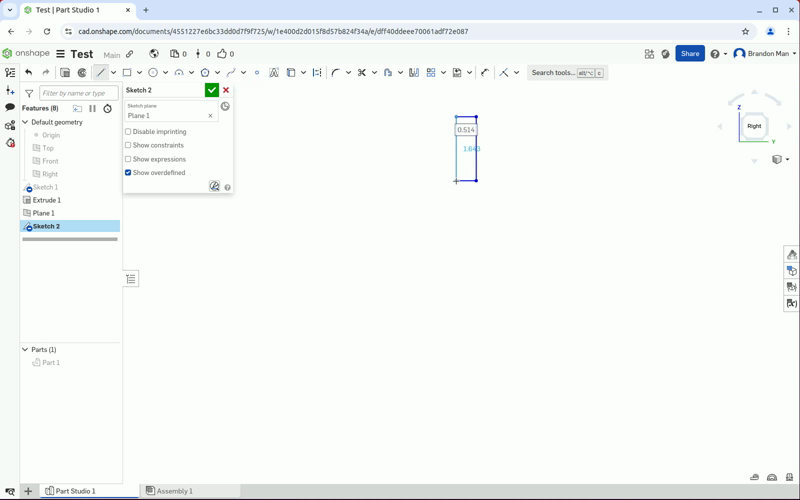
scroll(6)
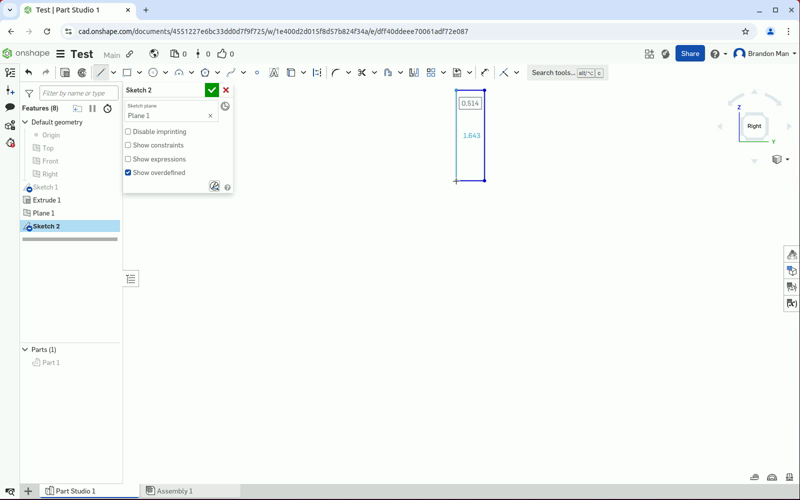
key_up(shift)
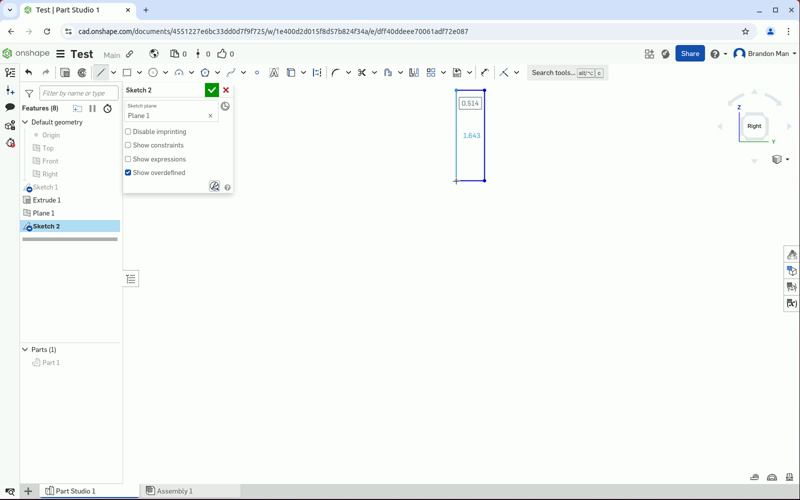
click(456, 180)
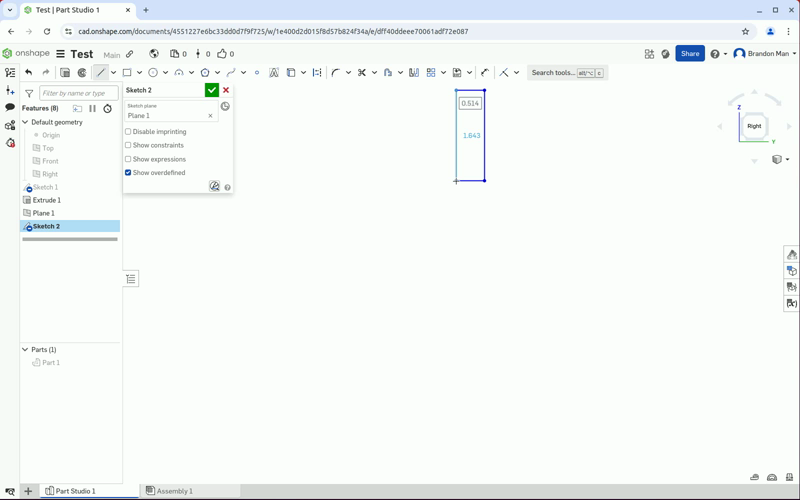
scroll(-6)
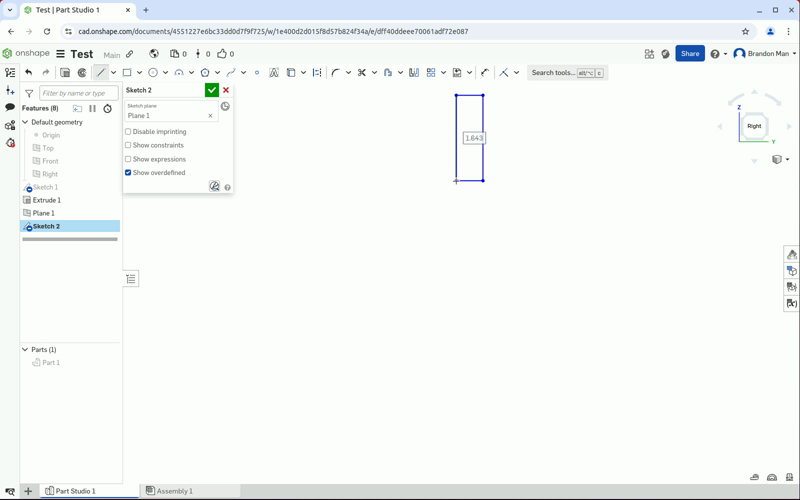
scroll(-6)
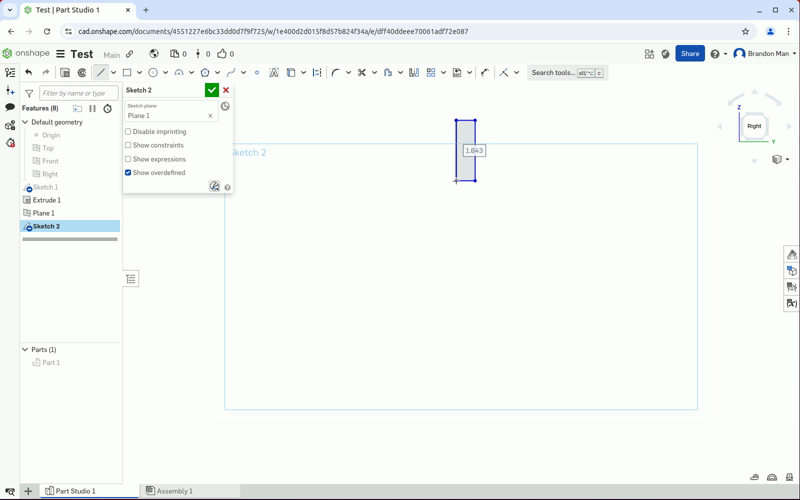
scroll(-6)
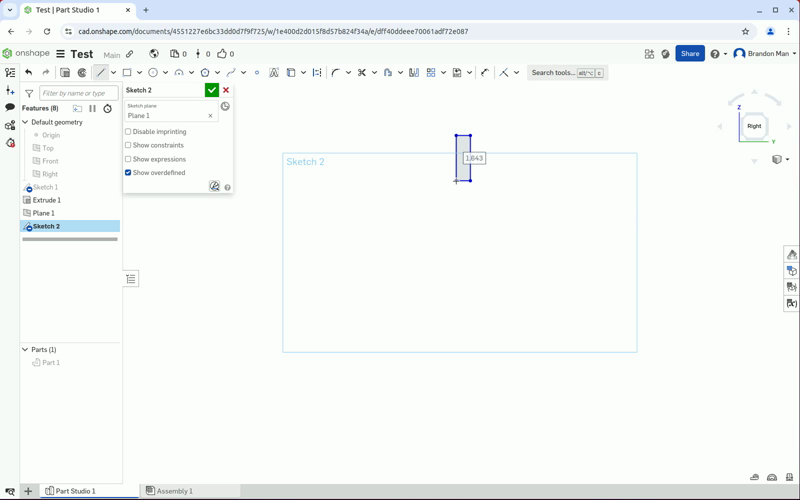
scroll(-6)
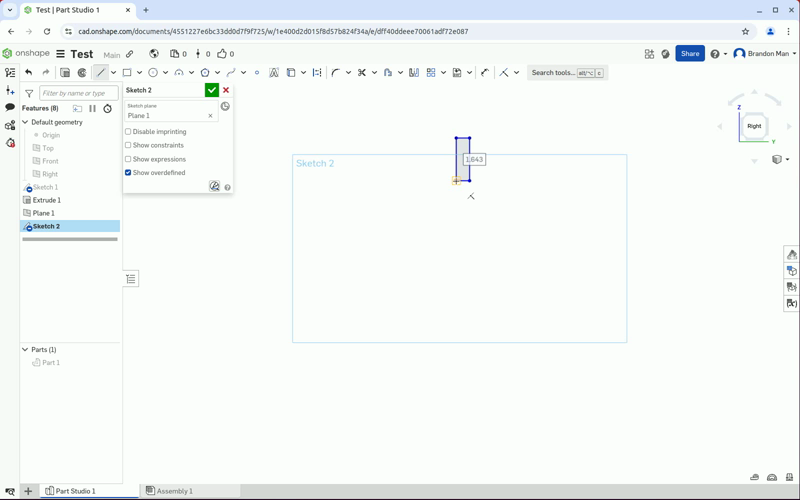
scroll(-6)
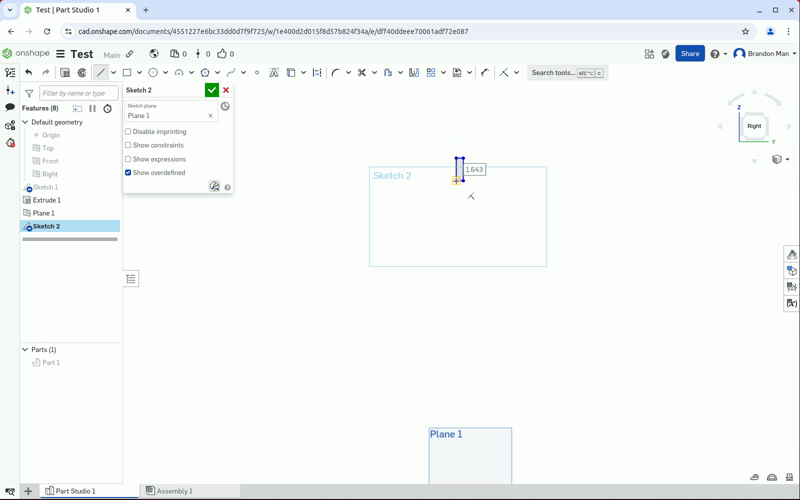
scroll(-6)
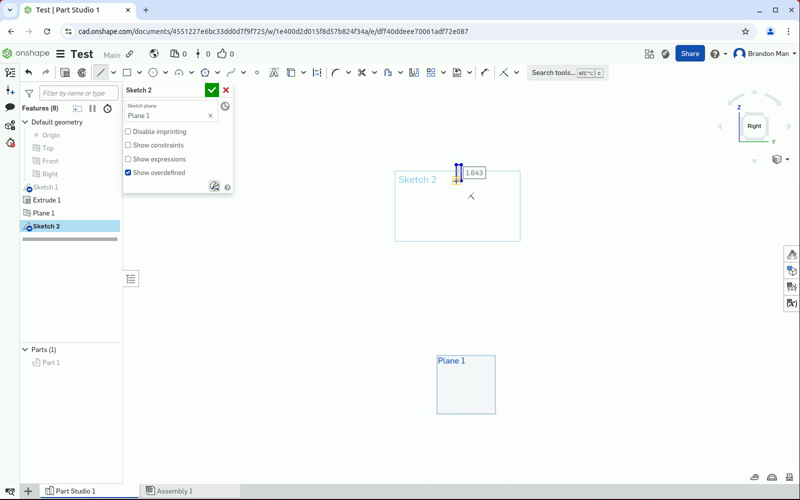
scroll(-6)
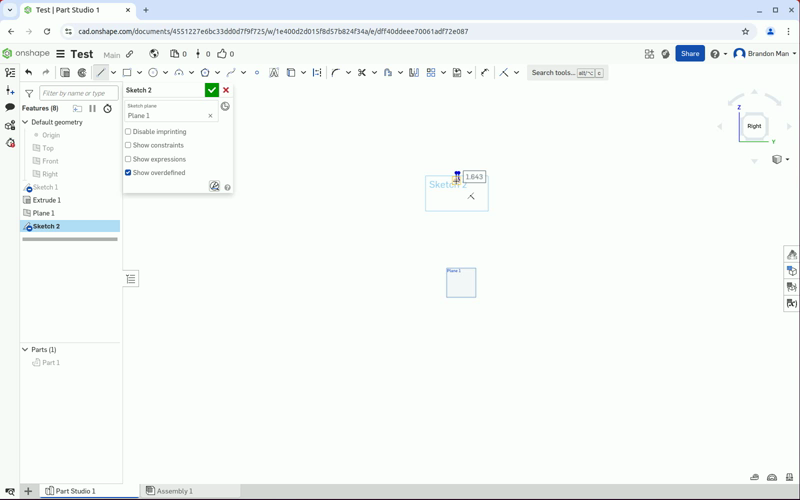
key(esc)
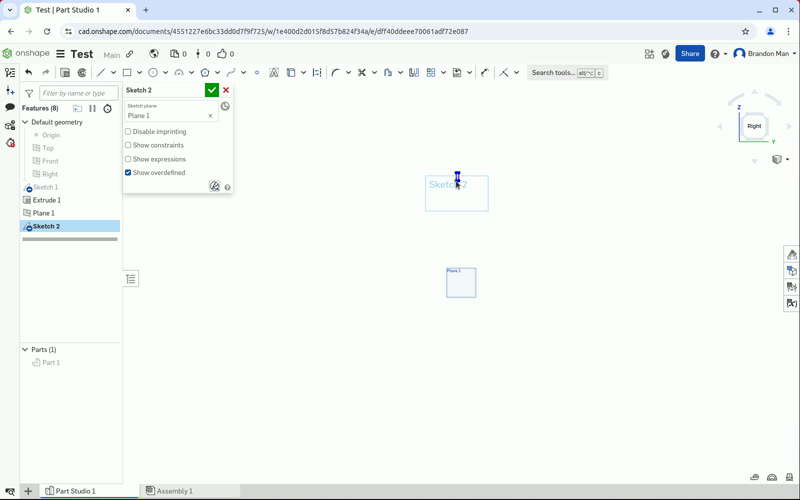
mouse_move(456, 175)
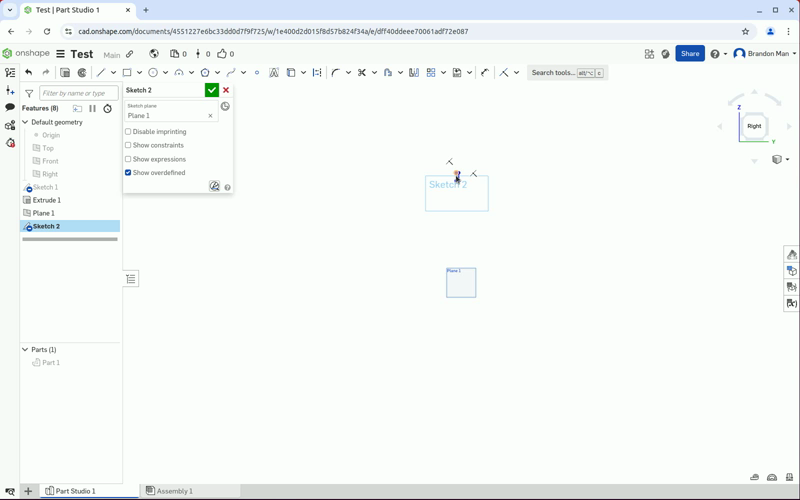
scroll(6)
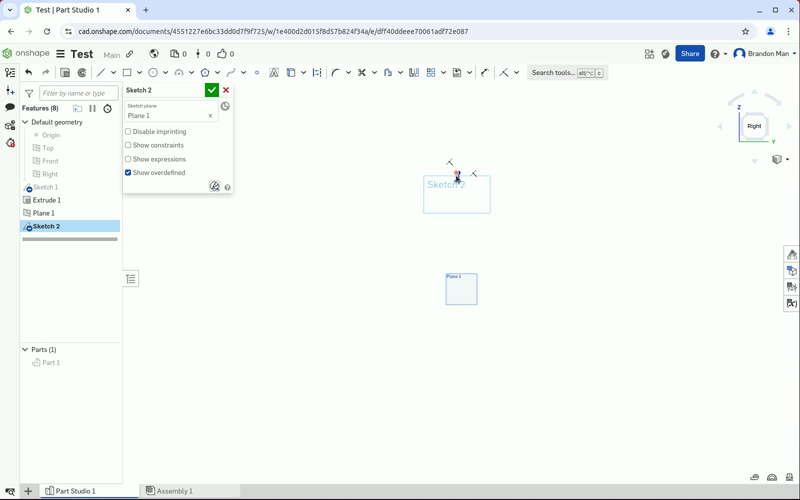
scroll(6)
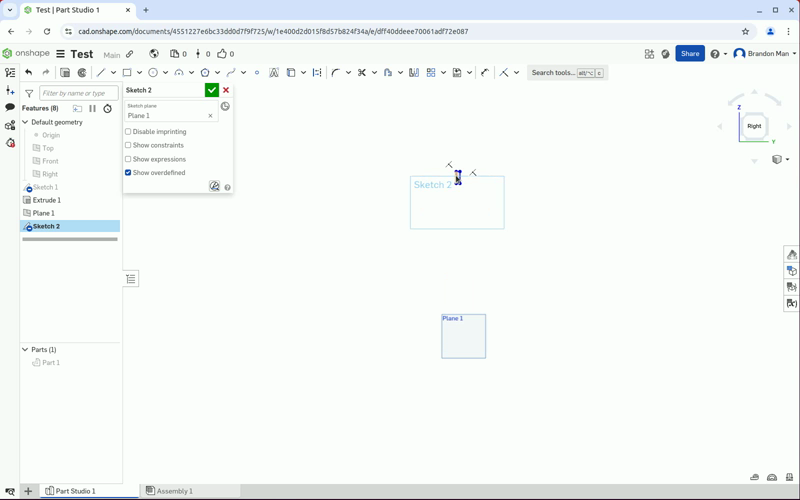
scroll(6)
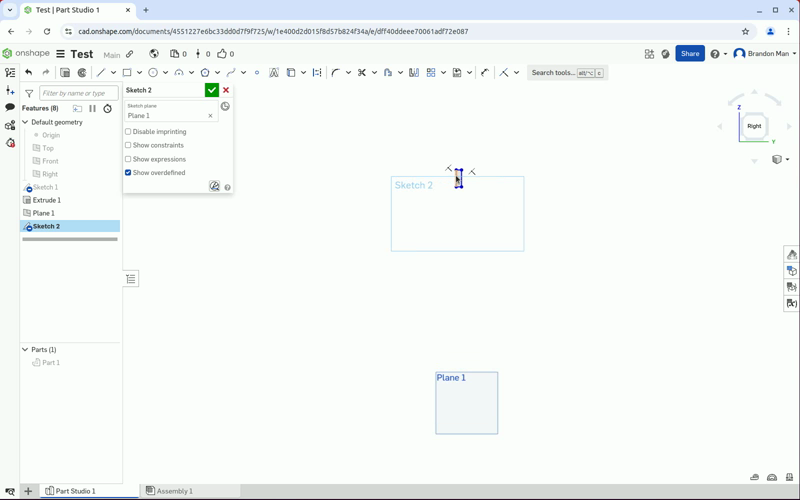
scroll(6)
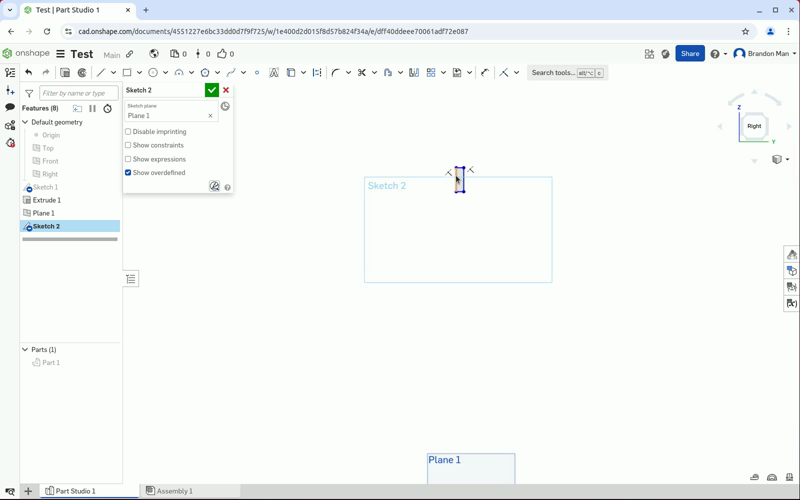
scroll(6)
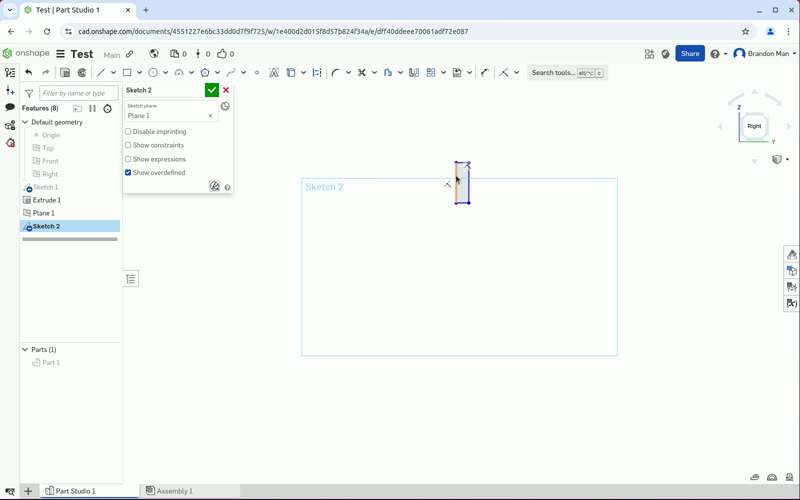
scroll(6)
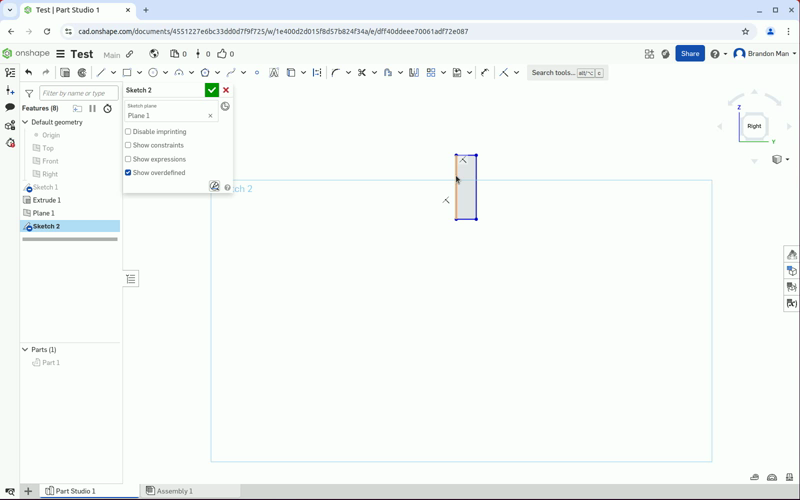
scroll(6)
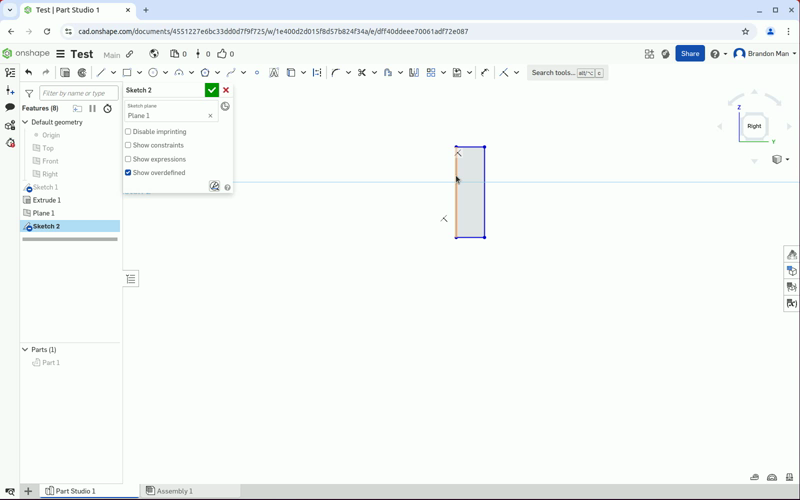
click(456, 175)
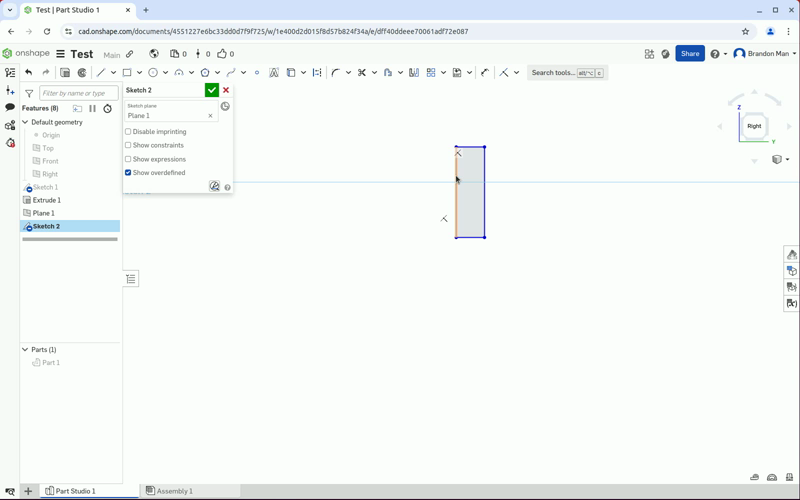
scroll(-6)
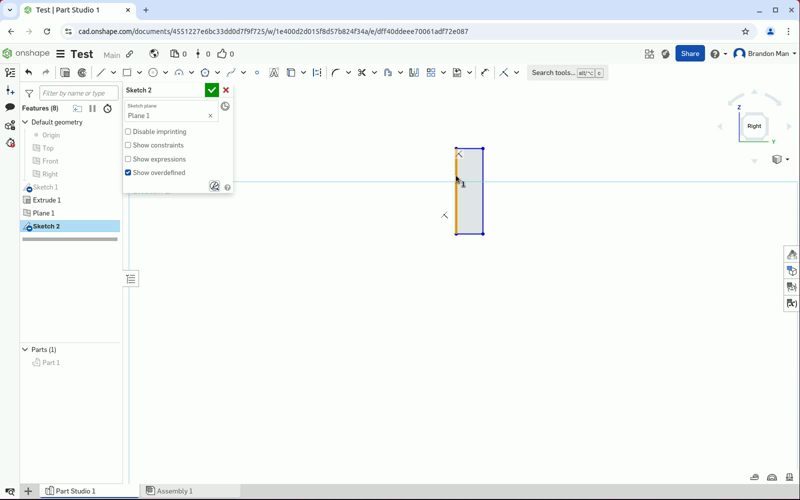
scroll(-6)
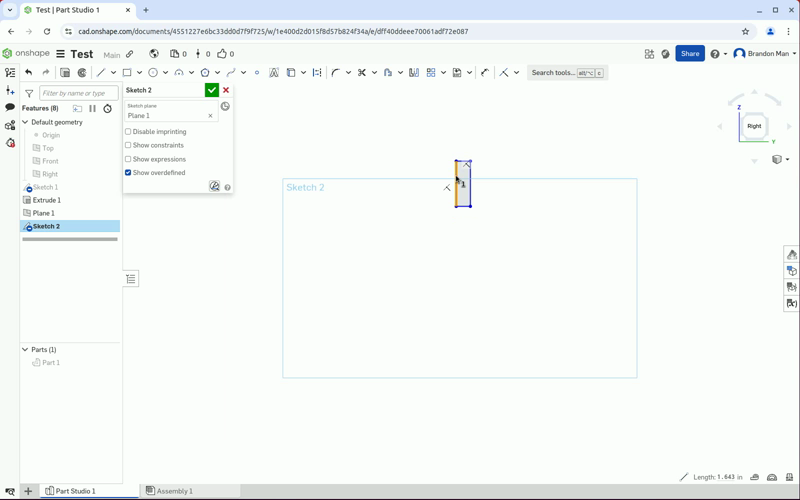
scroll(-6)
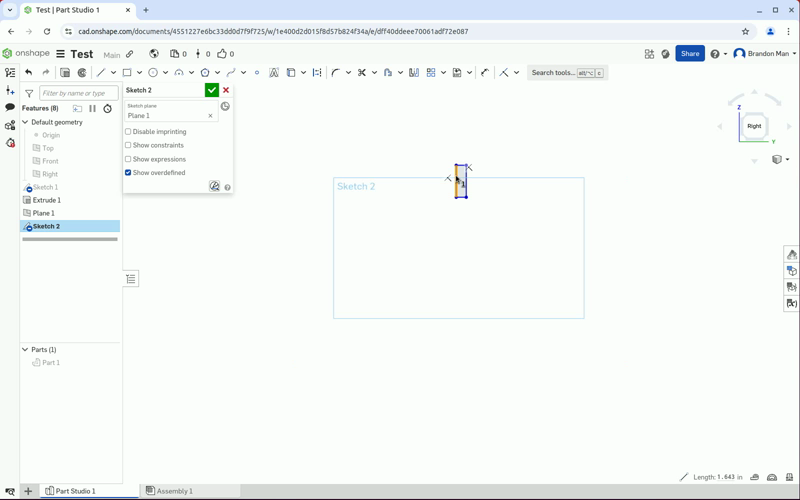
scroll(-6)
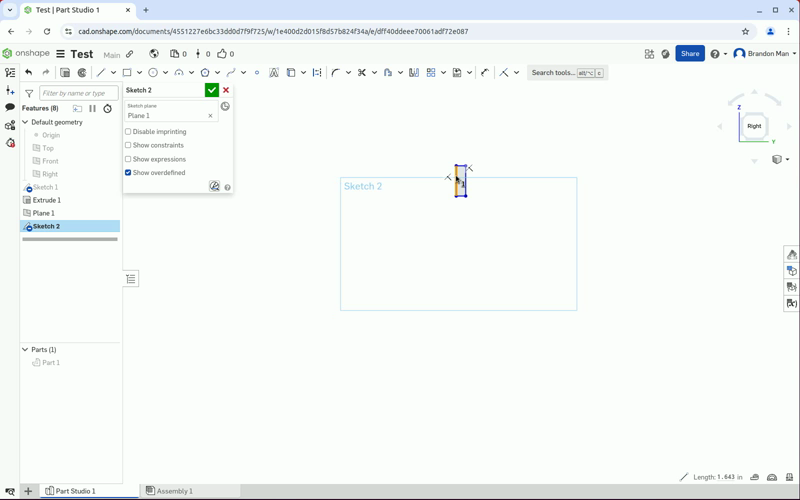
scroll(-6)
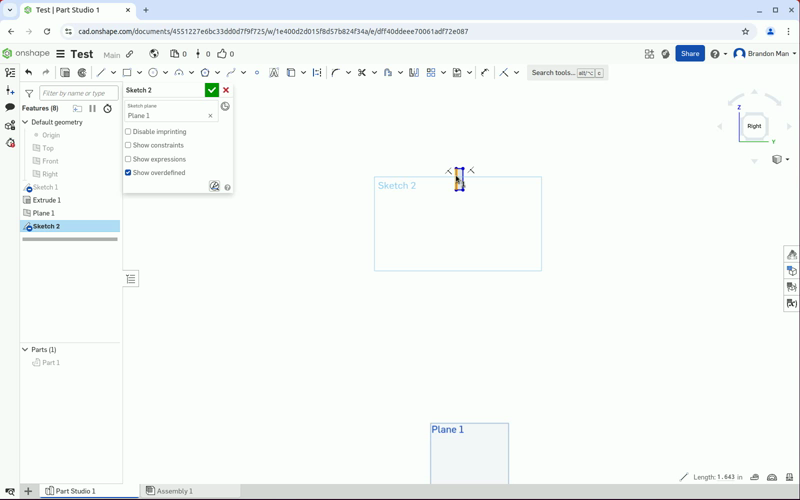
scroll(-6)
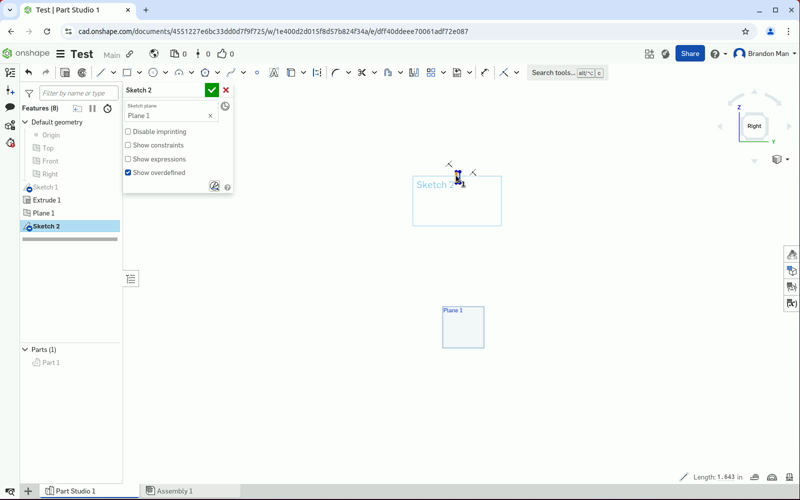
scroll(-6)
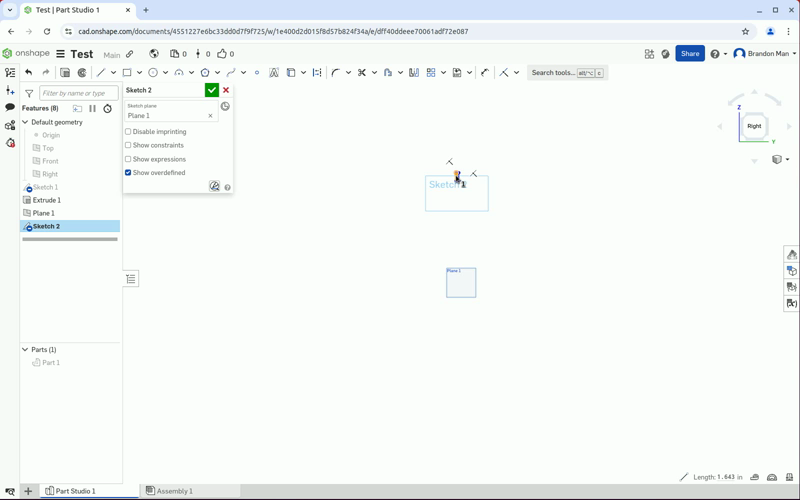
mouse_move(73, 352)
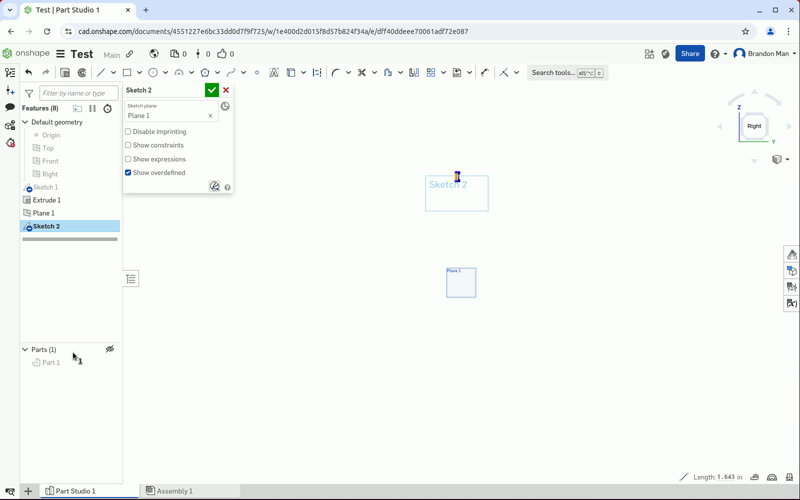
key(shift+y)
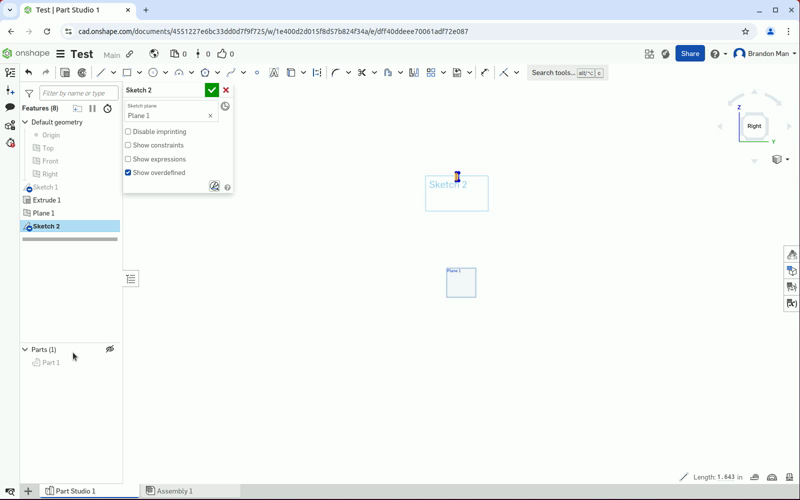
key(shift+e)
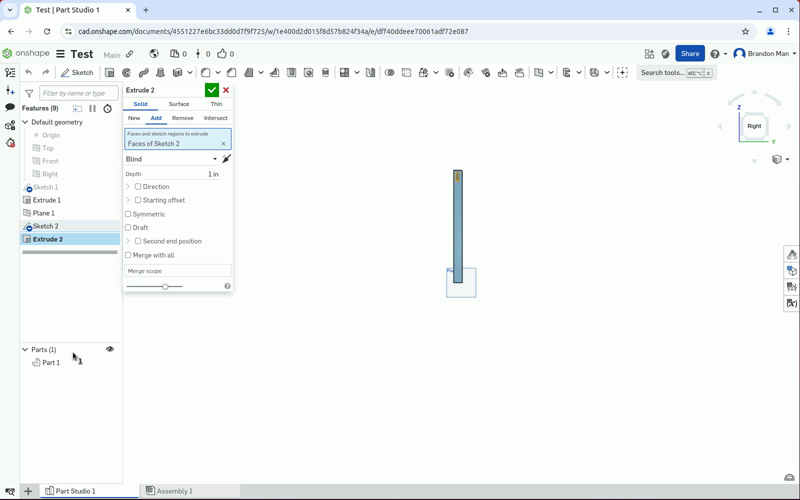
mouse_move(143, 106)
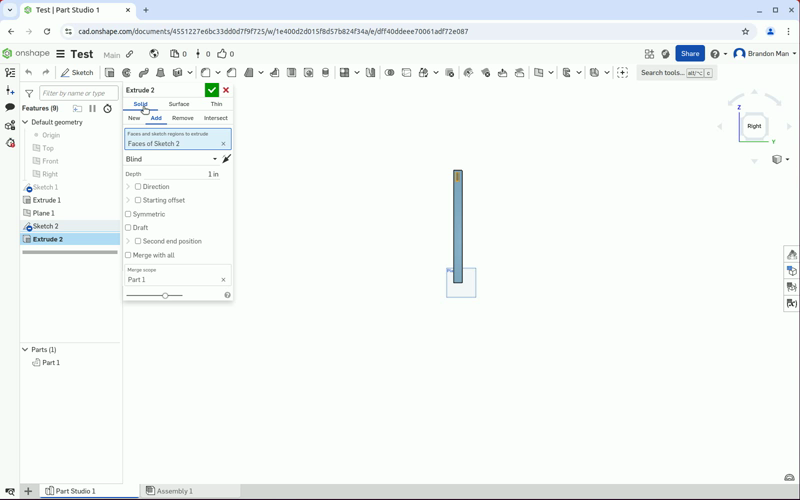
click(143, 106)
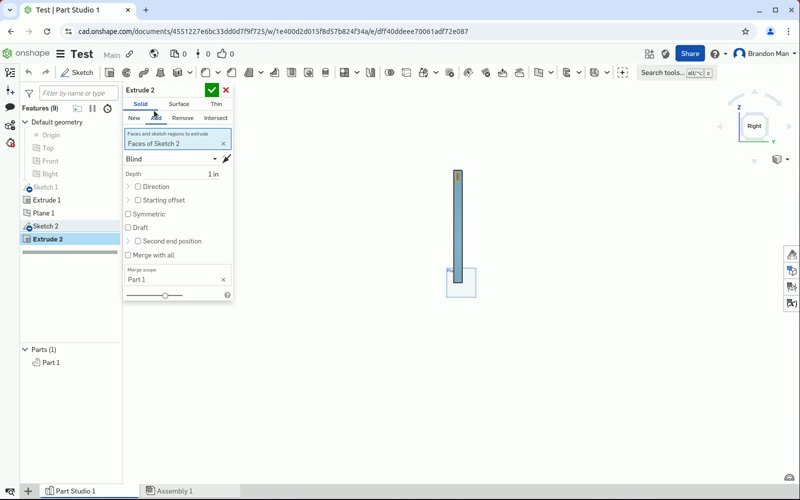
mouse_move(186, 120)
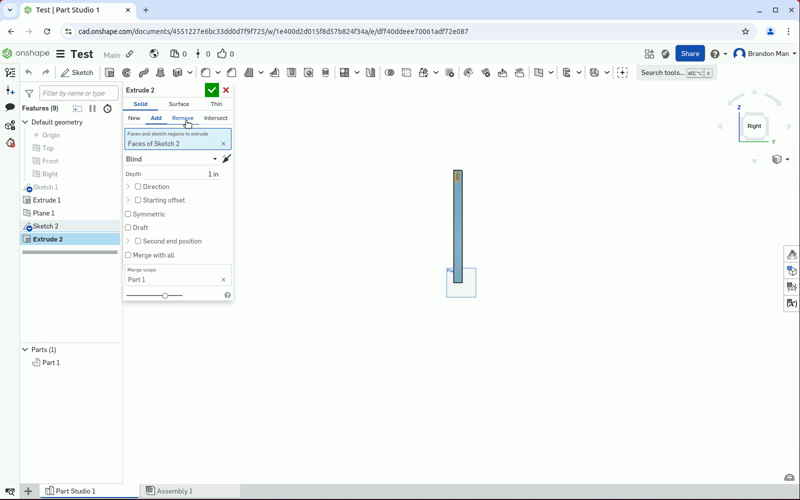
click(186, 120)
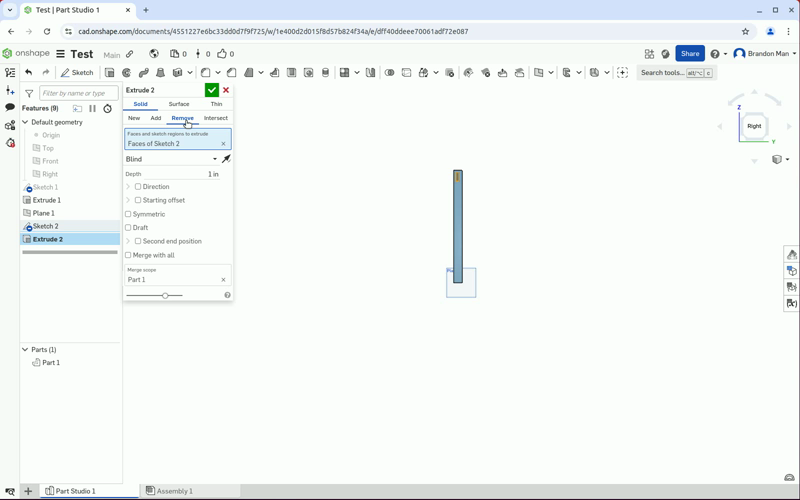
key(tab, 4)
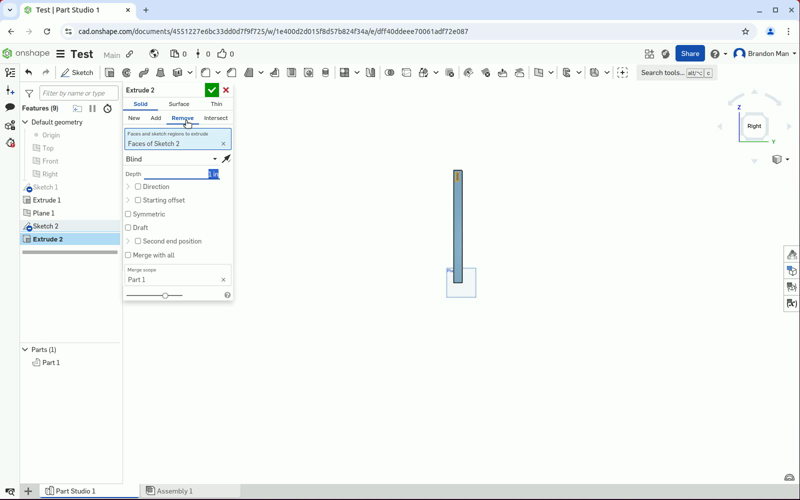
text(0.481)
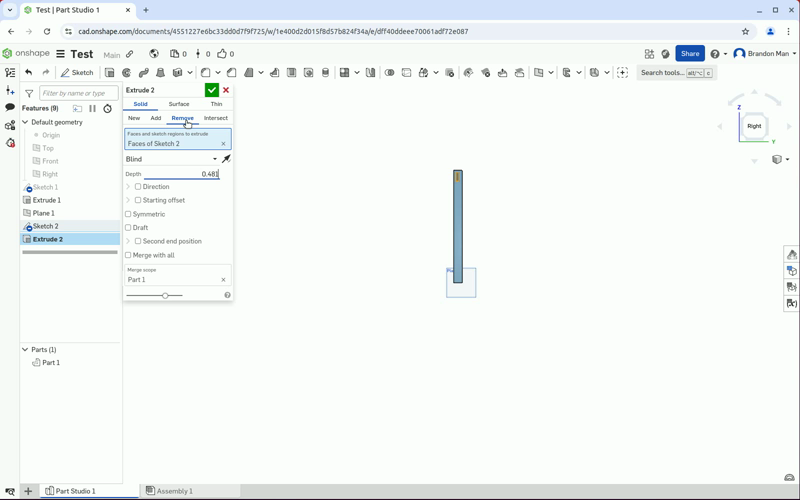
key(tab, 6)
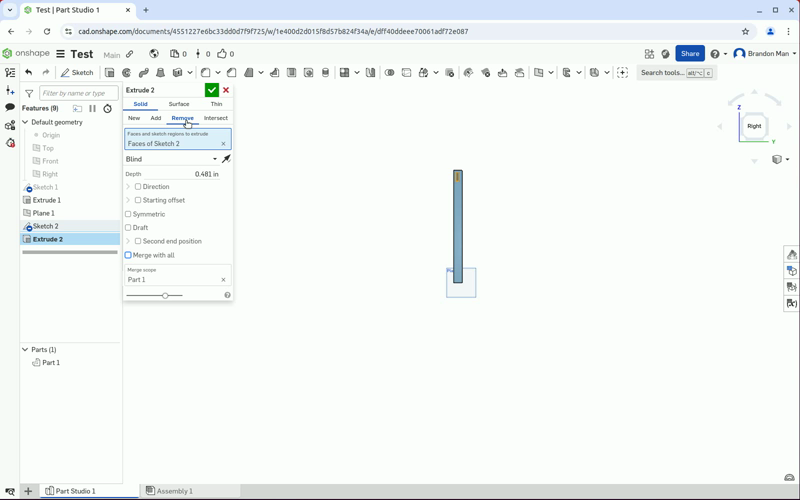
key(space)
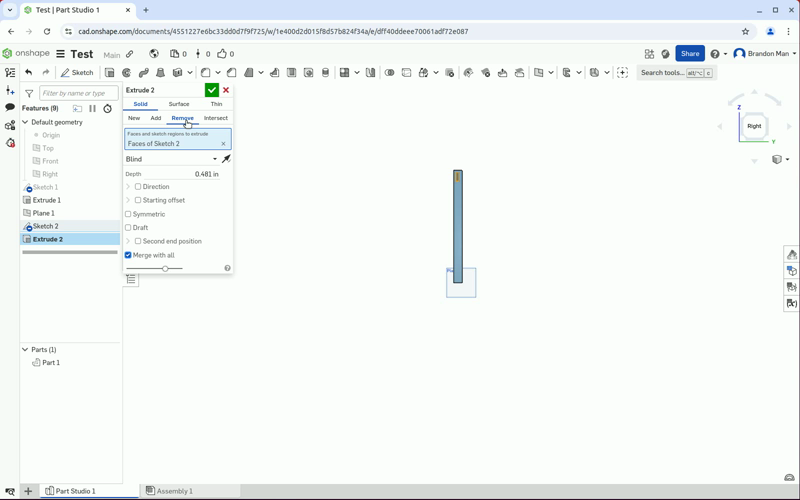
key(enter)
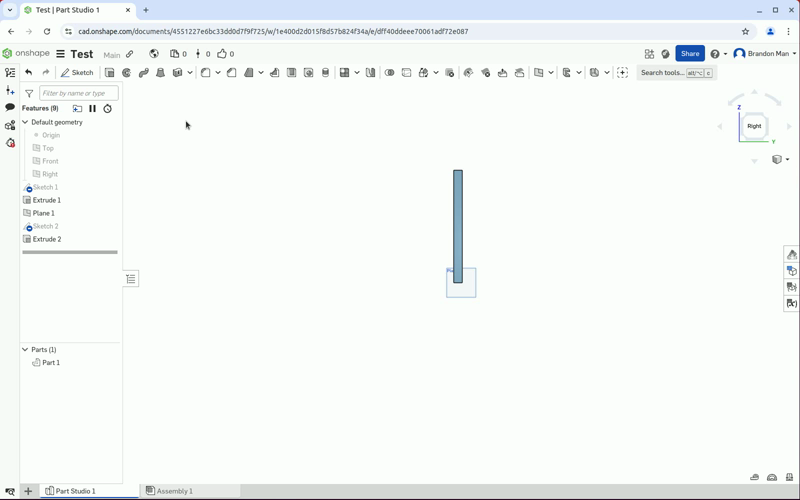
key(shift+h)
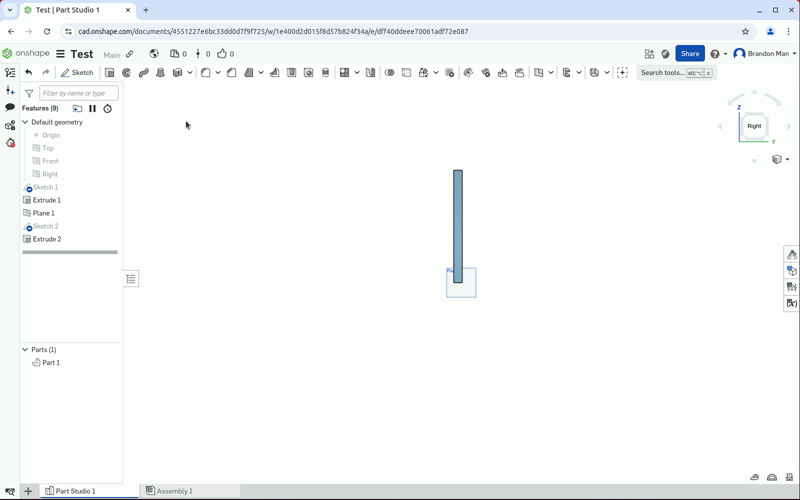
key(shift+h)
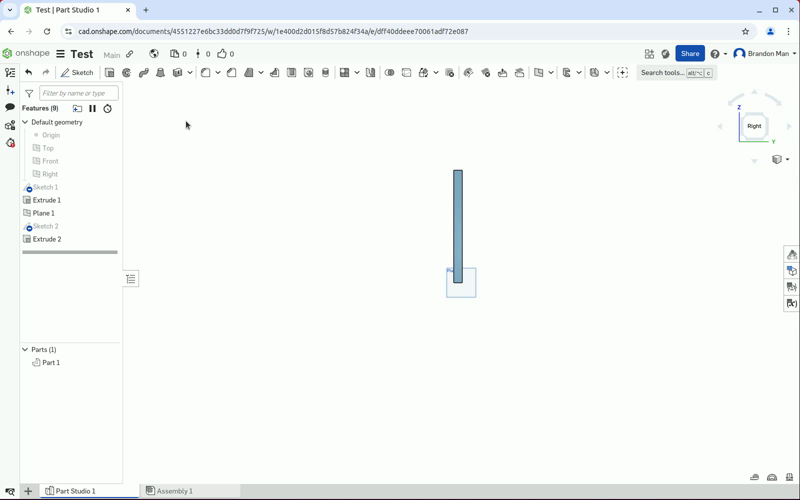
mouse_move(73, 189)
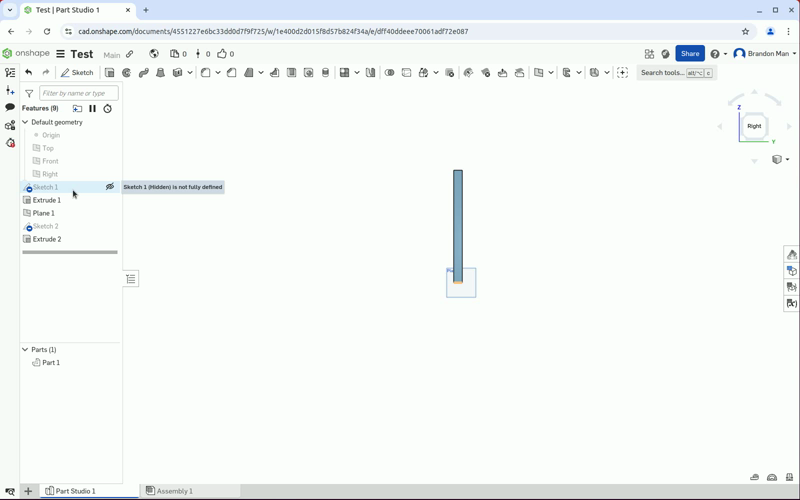
click(73, 189)
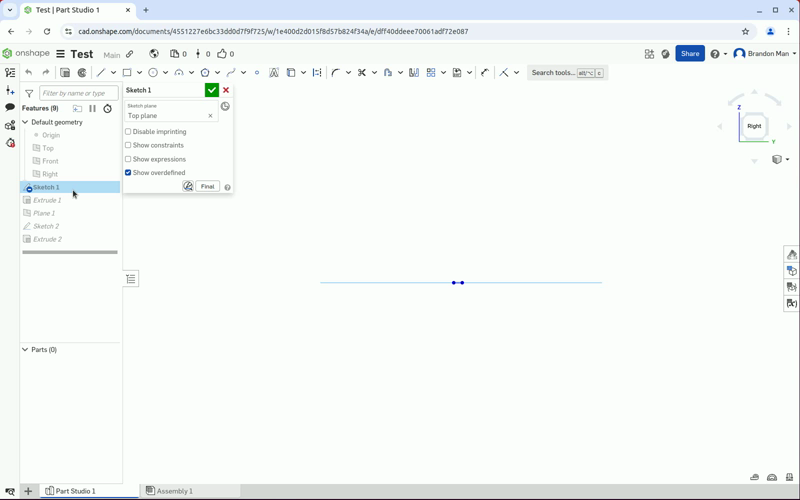
mouse_move(229, 92)
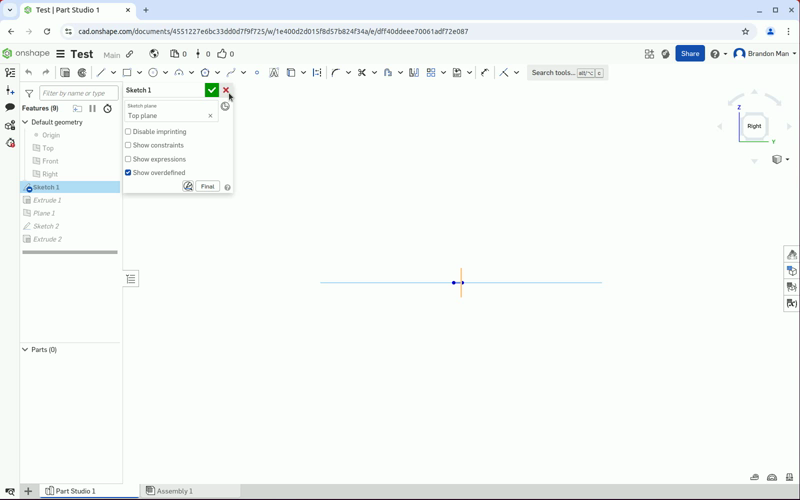
click(229, 92)
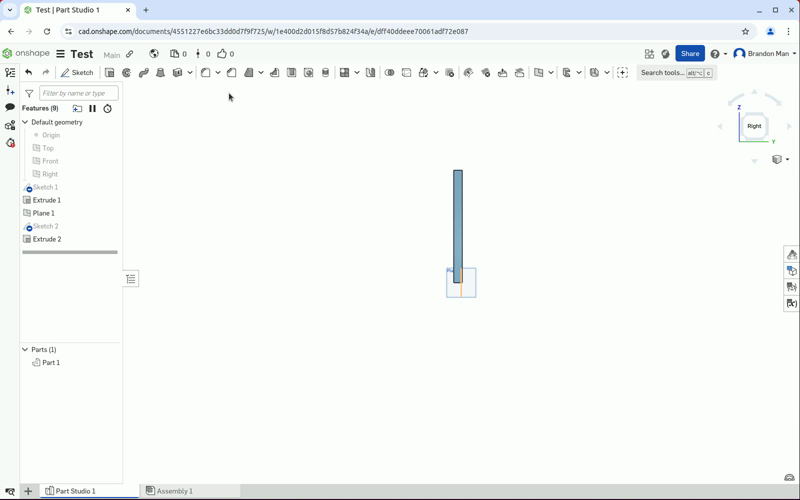
mouse_move(73, 352)
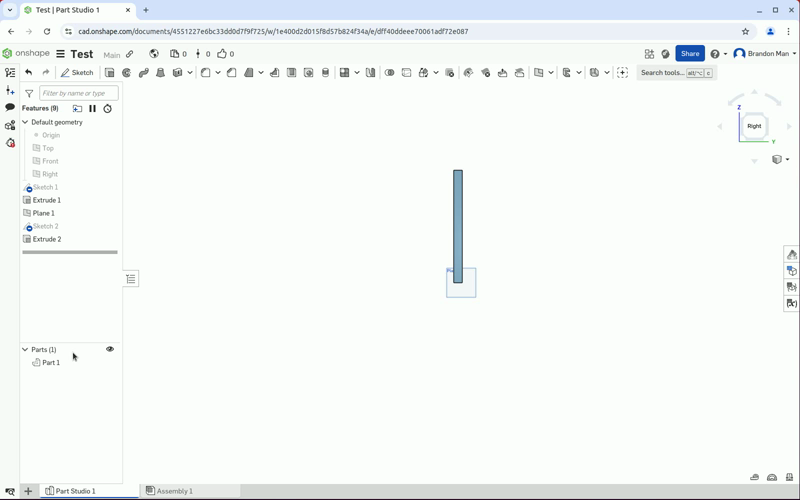
key(y)
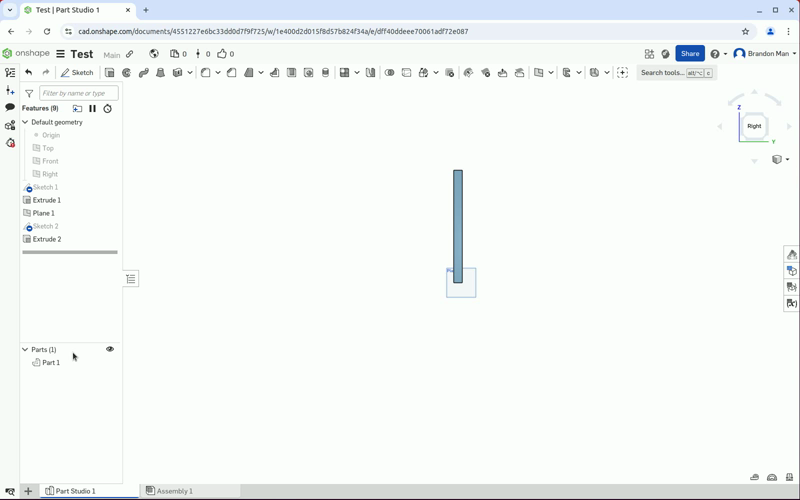
key(shift+p)
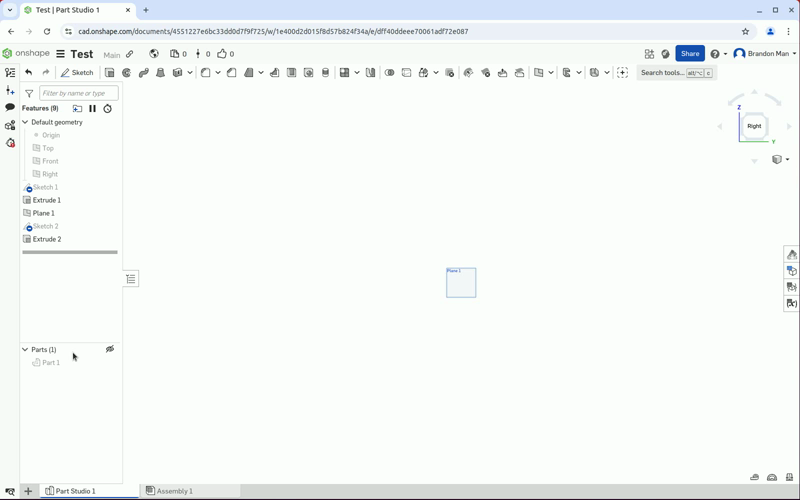
key(space)
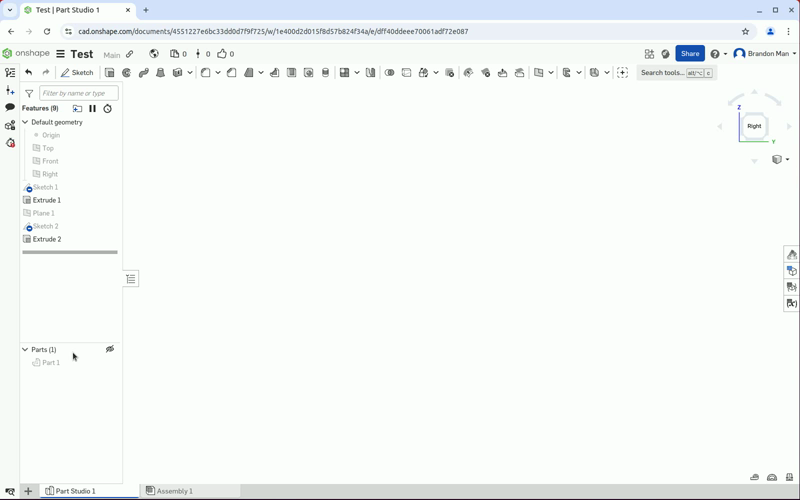
key_down(shift)
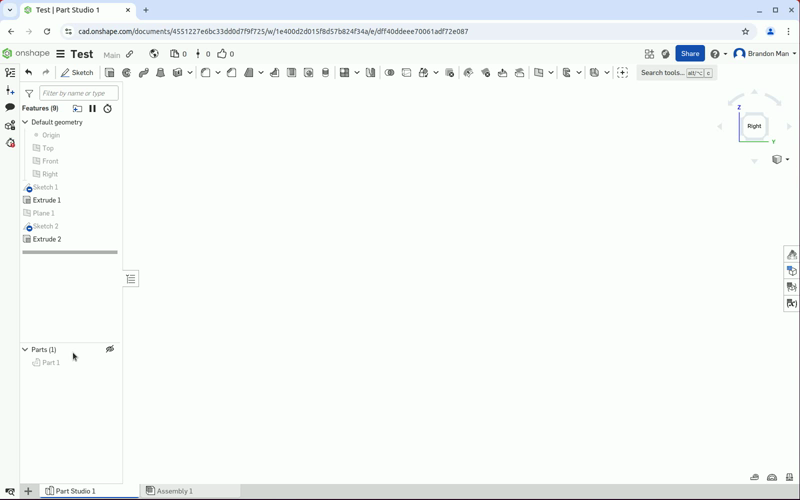
key(right)
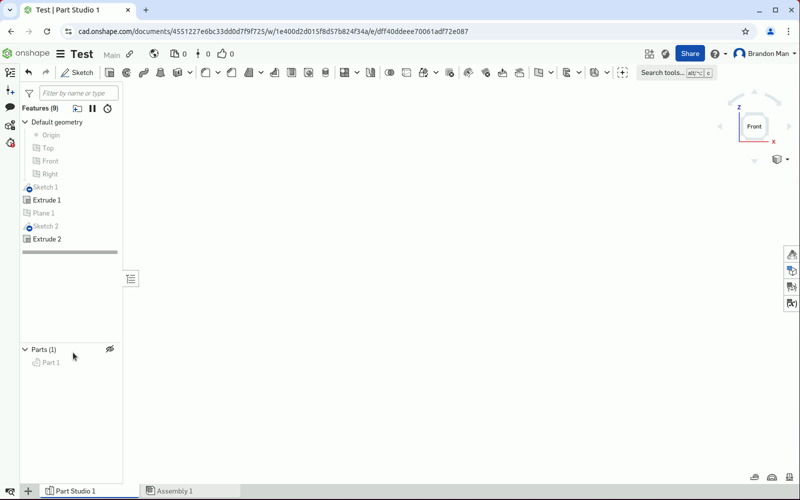
key_up(shift)
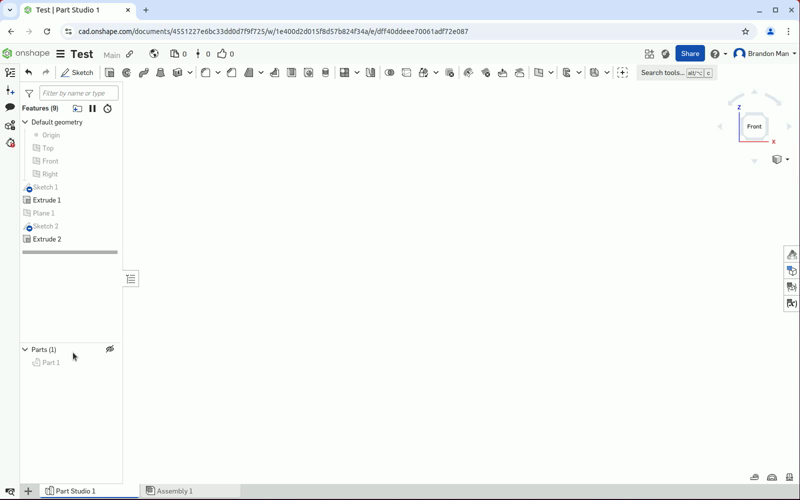
mouse_move(73, 352)
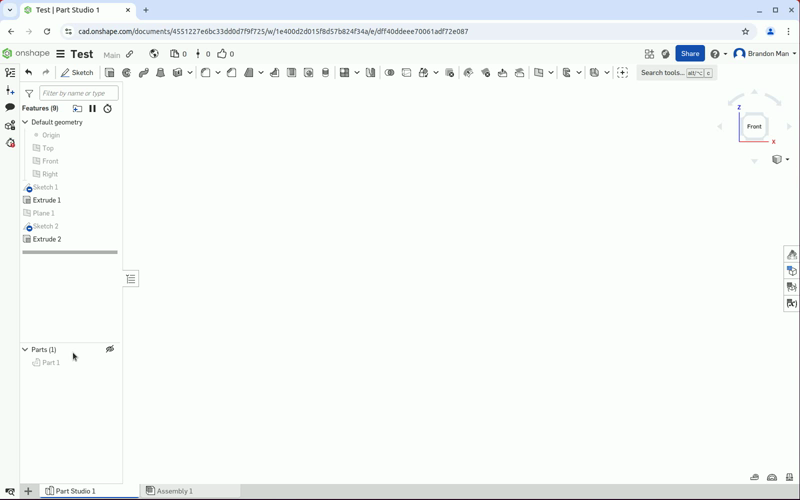
key(shift+y)
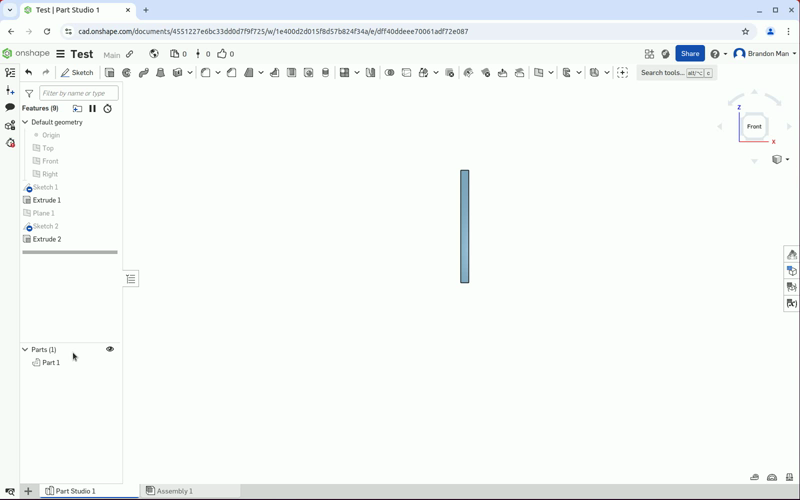
mouse_move(541, 75)
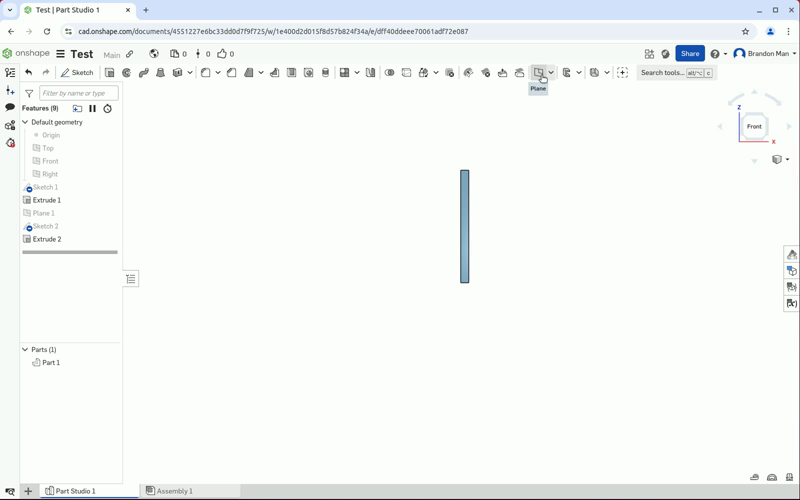
click(541, 75)
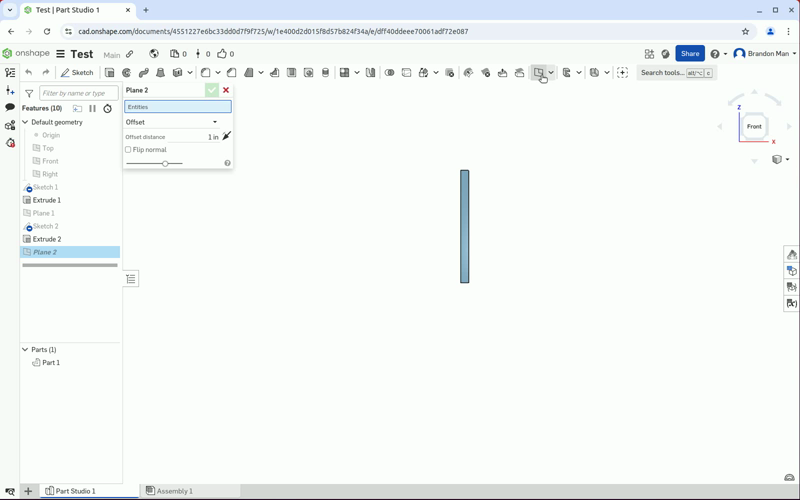
mouse_move(73, 163)
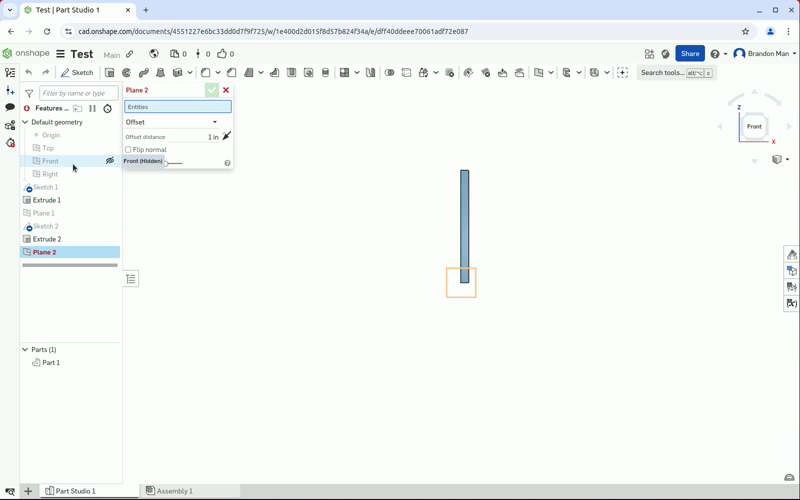
click(73, 163)
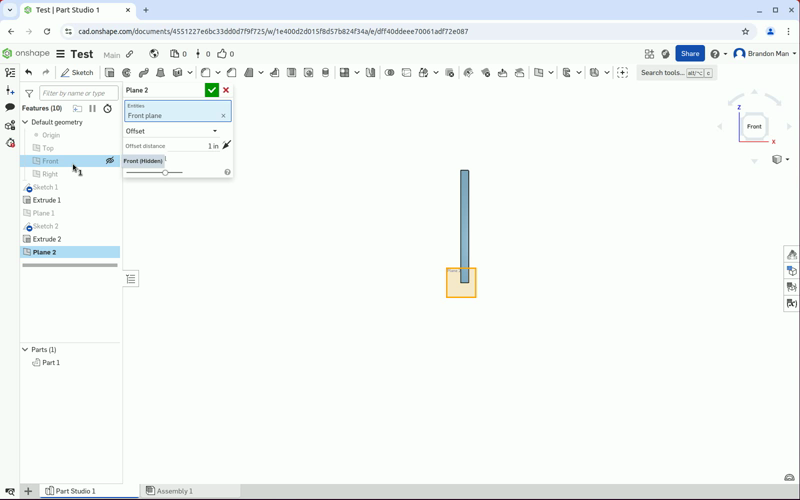
key(tab, 2)
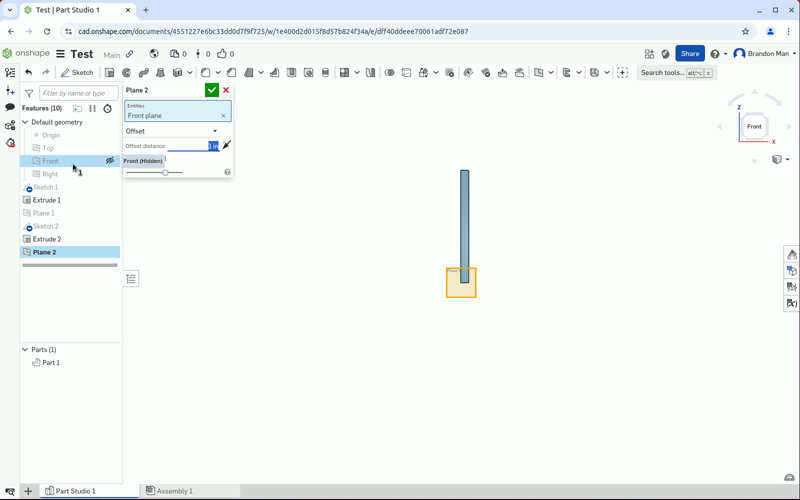
text(1.448)
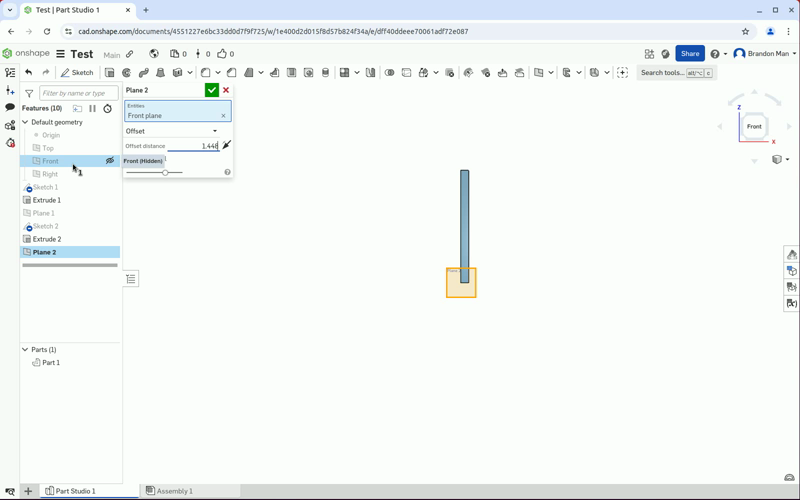
key(enter, 2)
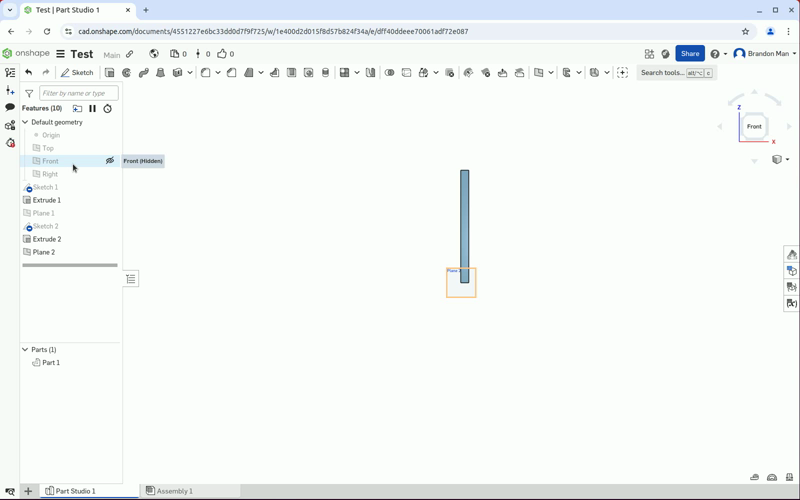
key(shift+s)
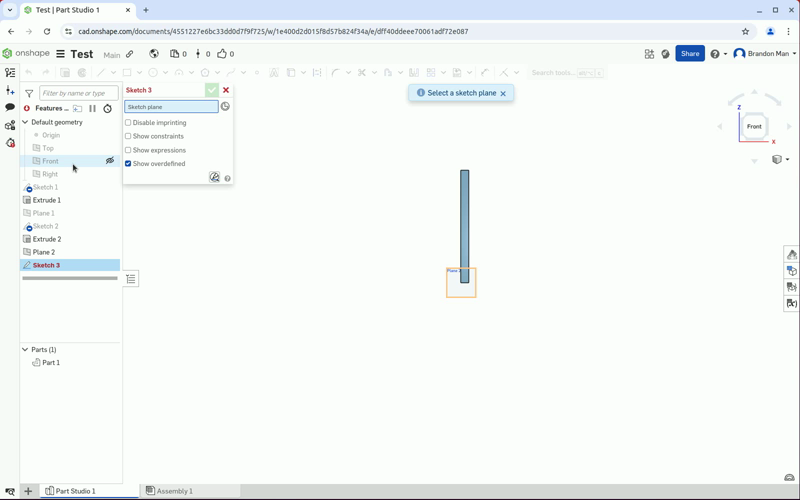
mouse_move(73, 254)
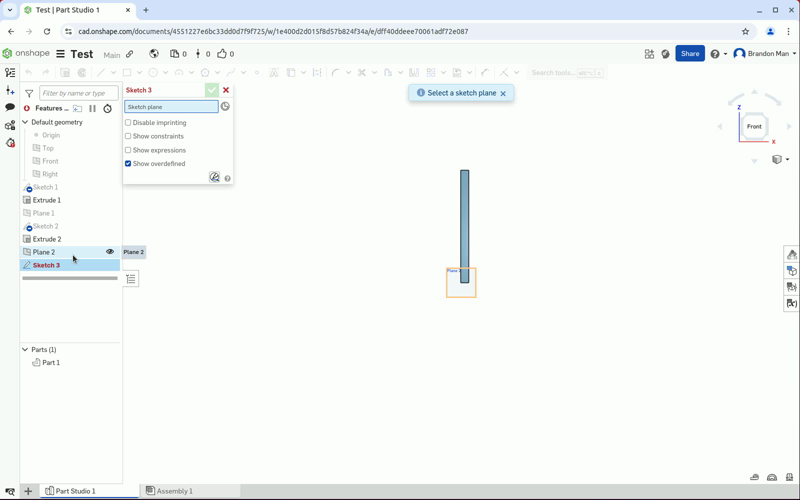
click(73, 254)
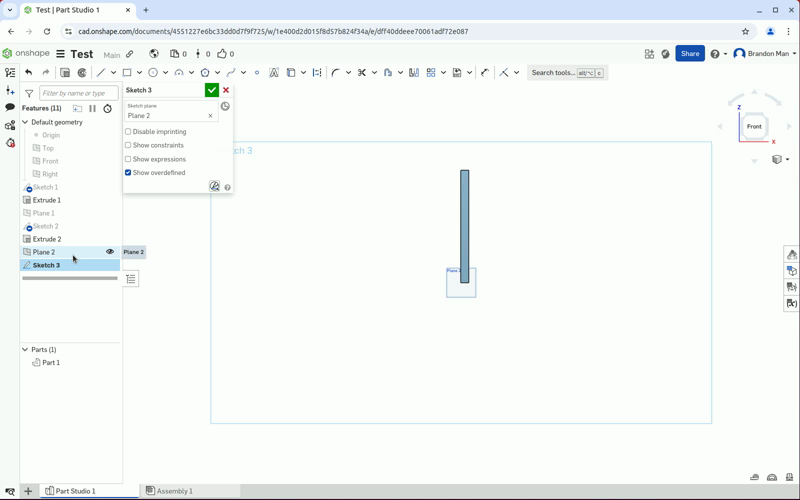
mouse_move(73, 352)
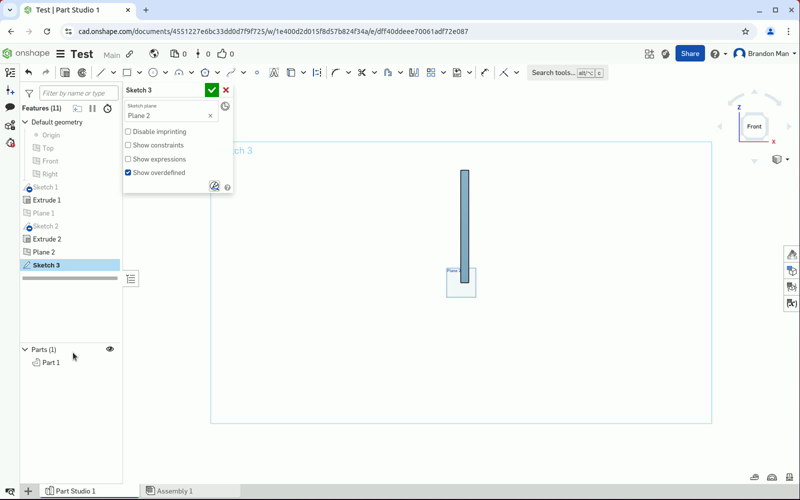
key(y)
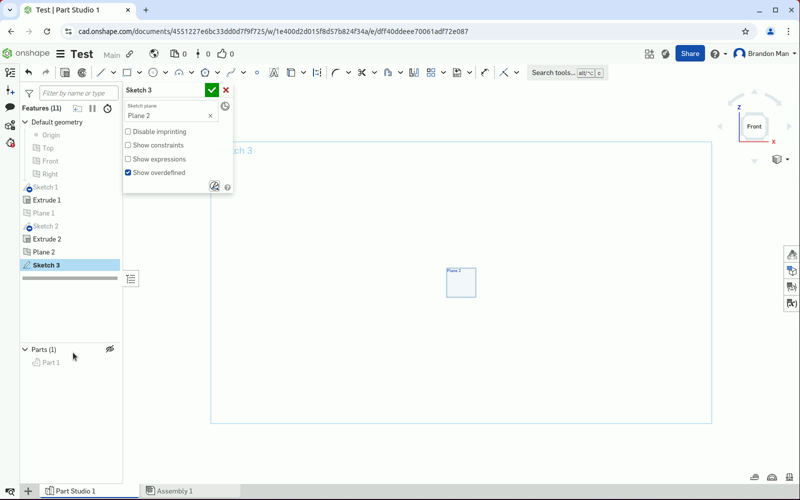
key(l)
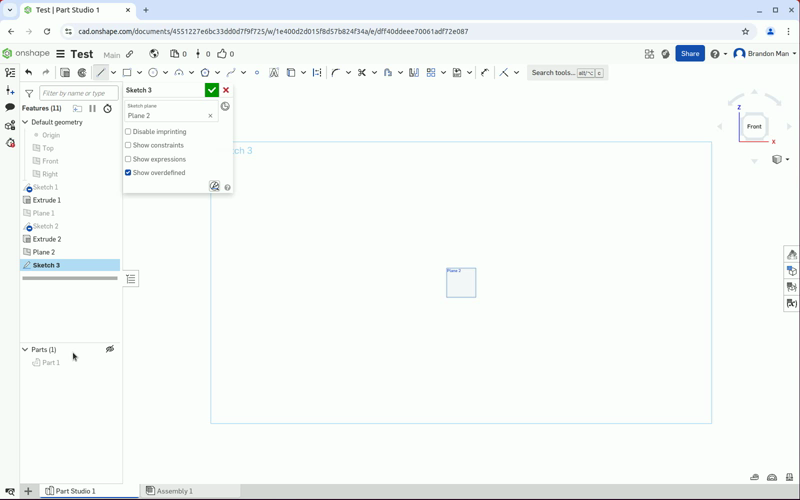
key_down(shift)
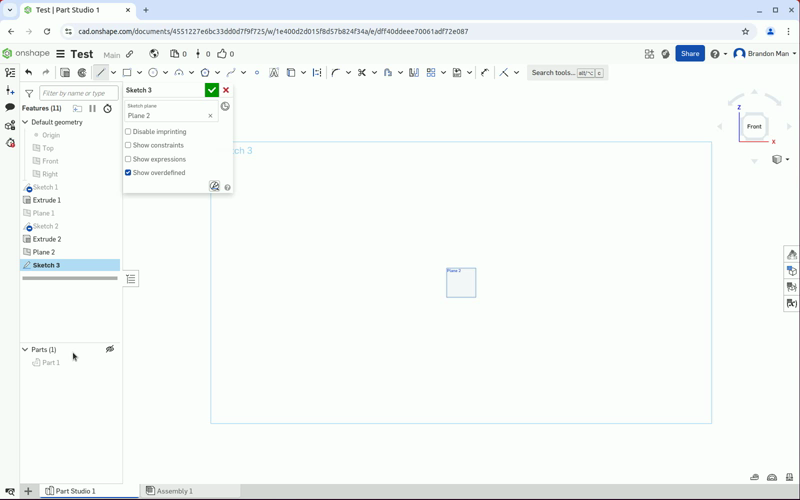
mouse_move(463, 180)
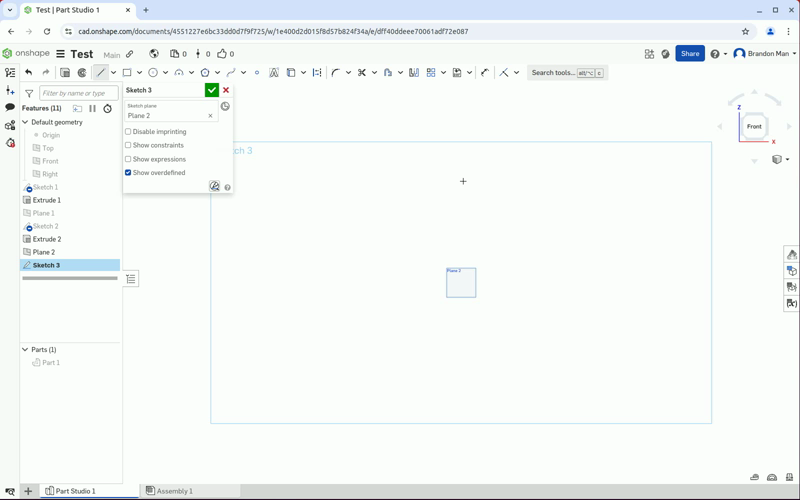
click(463, 180)
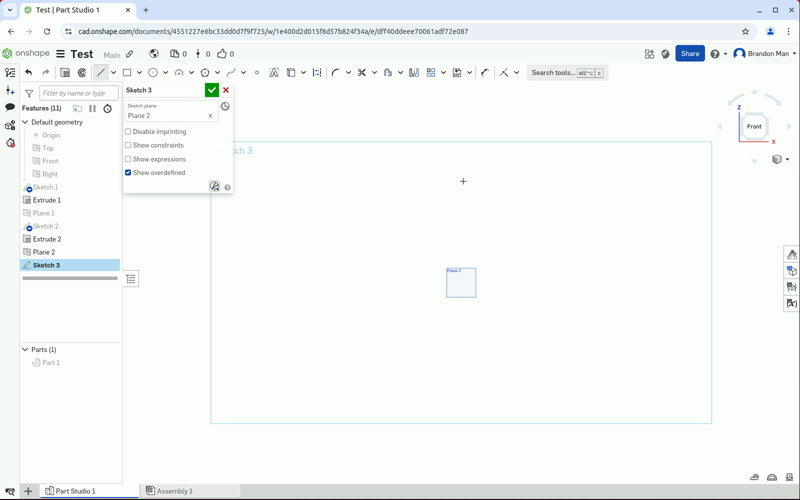
key_up(shift)
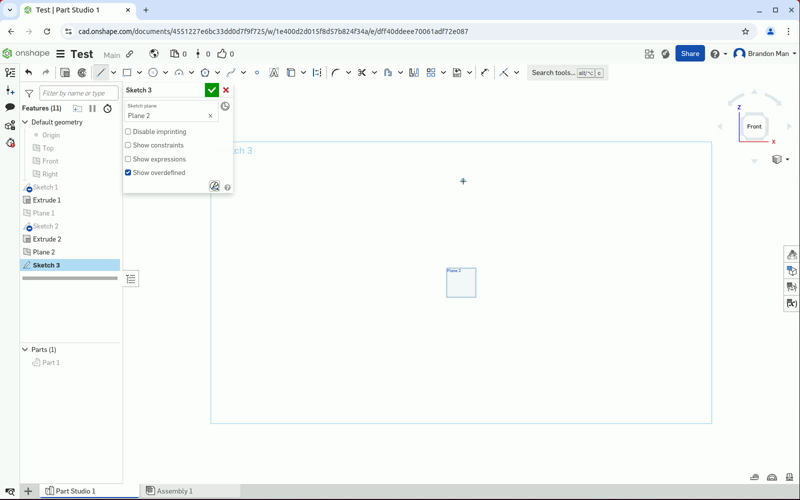
key_down(shift)
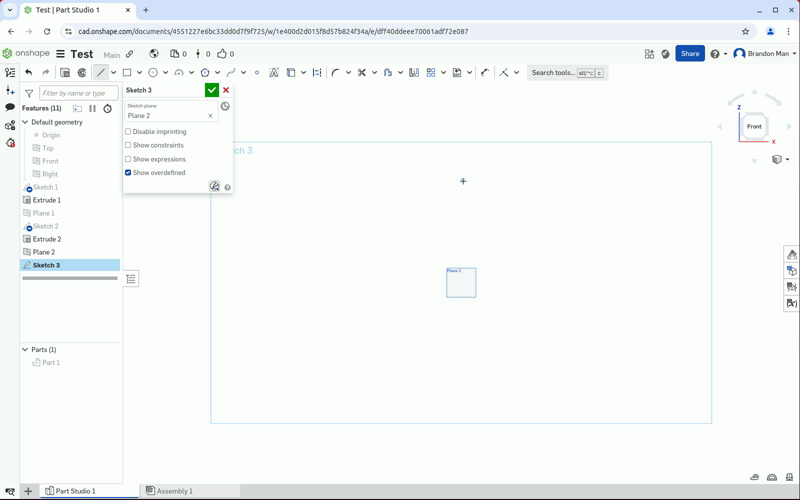
mouse_move(493, 180)
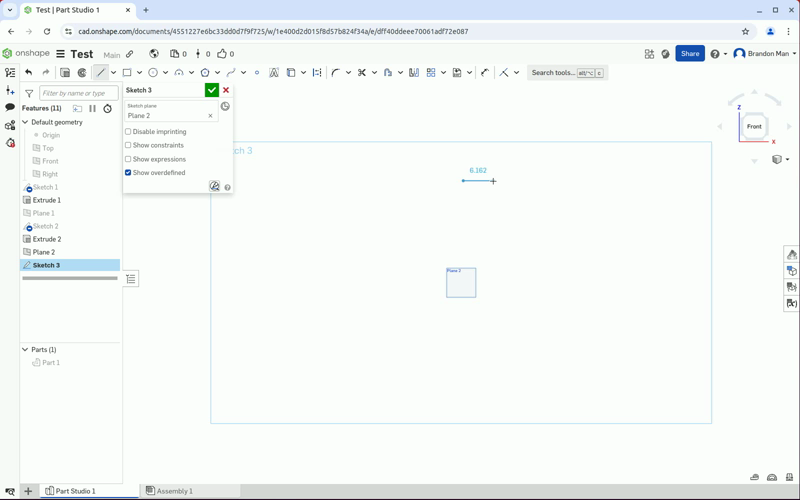
mouse_move(465, 180)
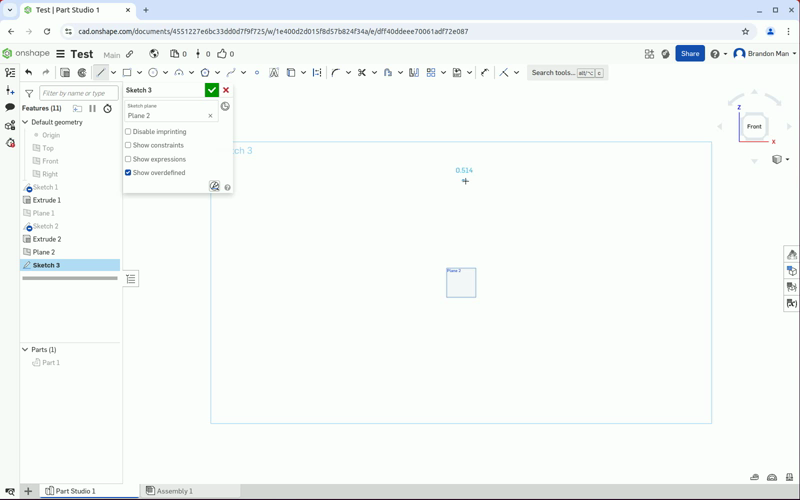
scroll(6)
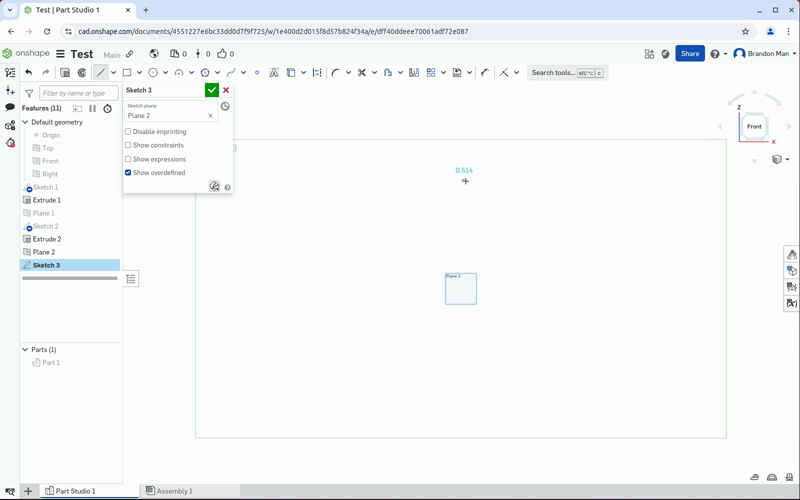
scroll(6)
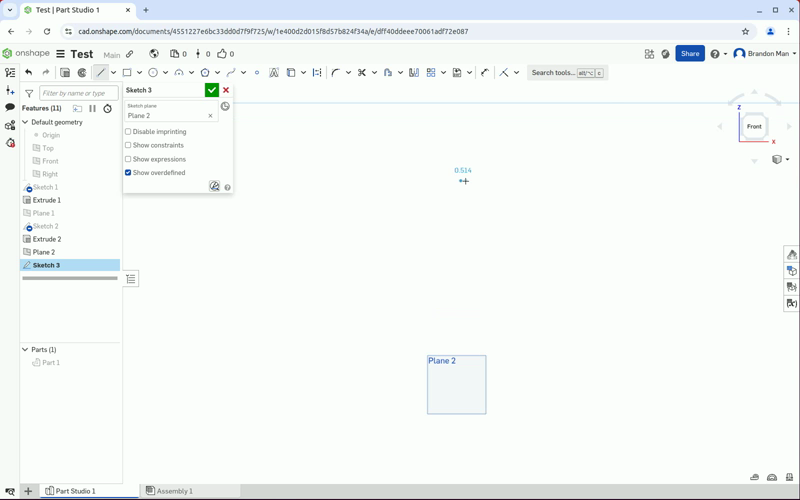
scroll(6)
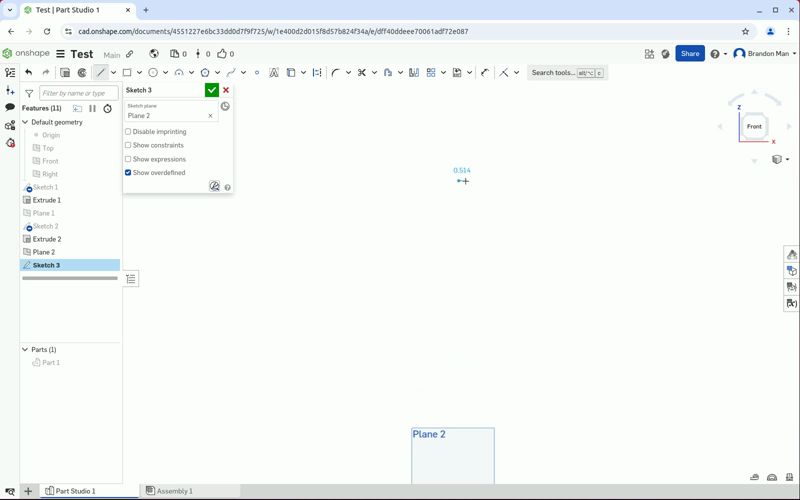
scroll(6)
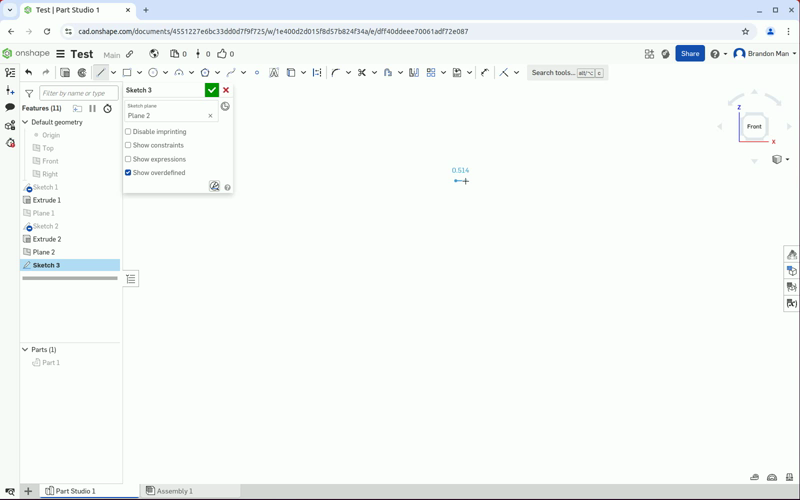
scroll(6)
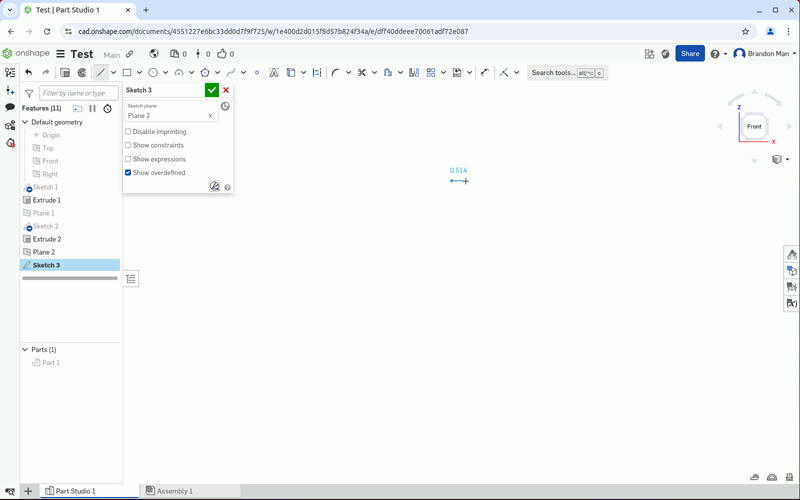
scroll(6)
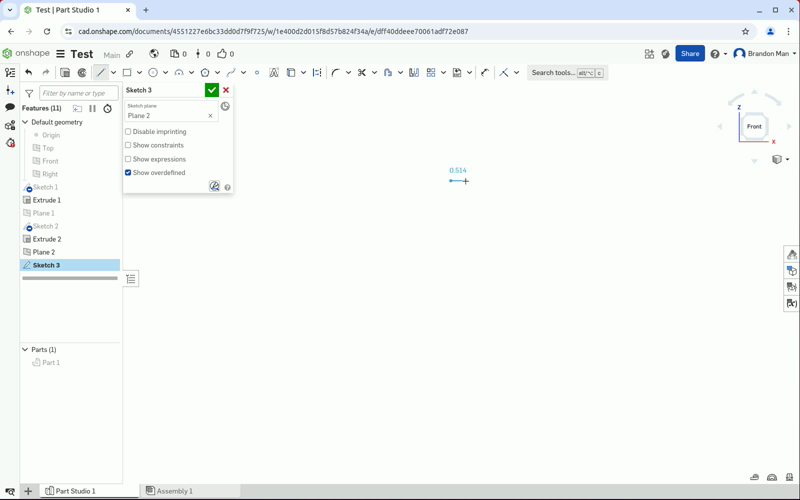
scroll(6)
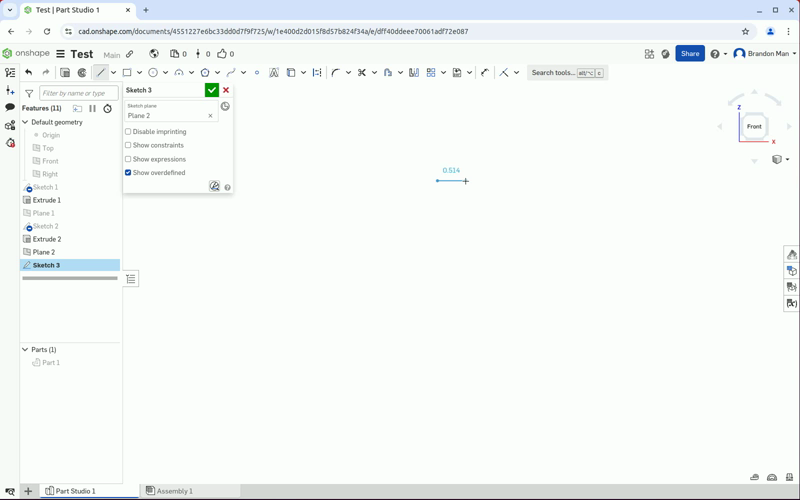
click(465, 180)
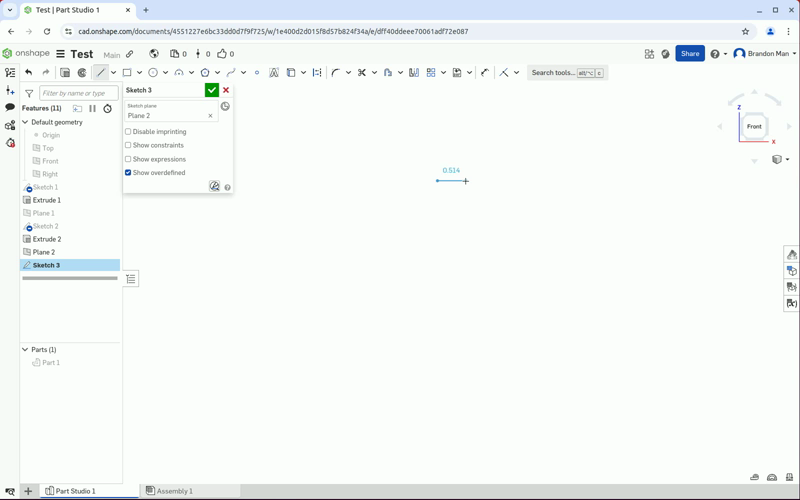
scroll(-6)
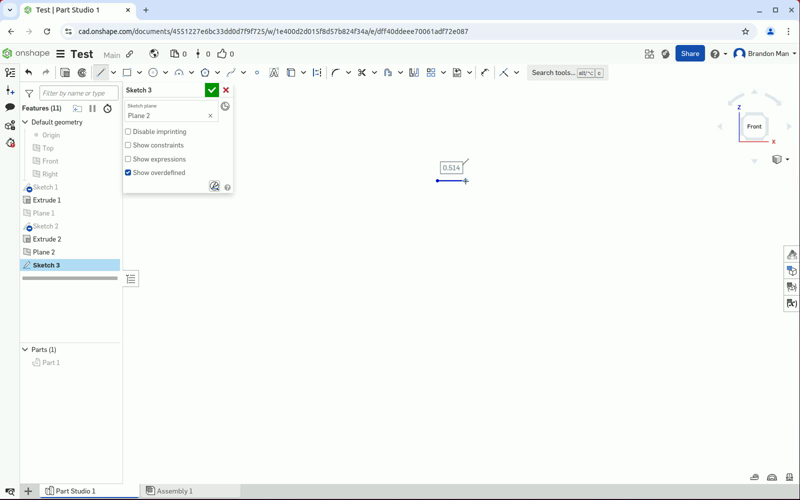
scroll(-6)
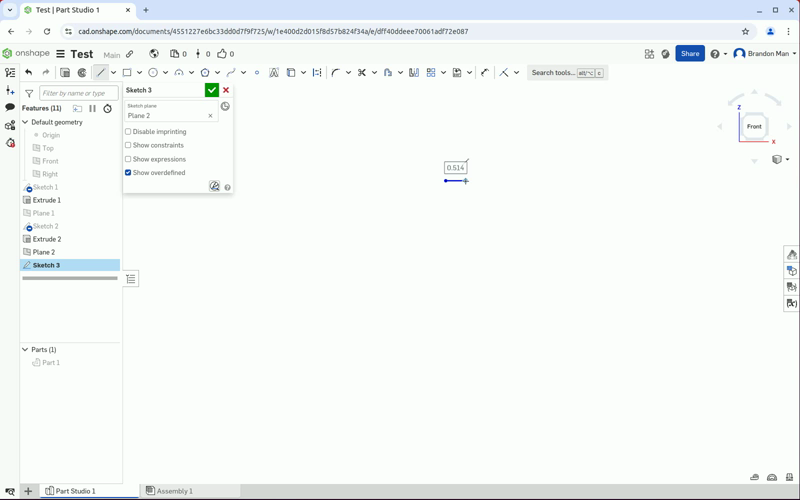
scroll(-6)
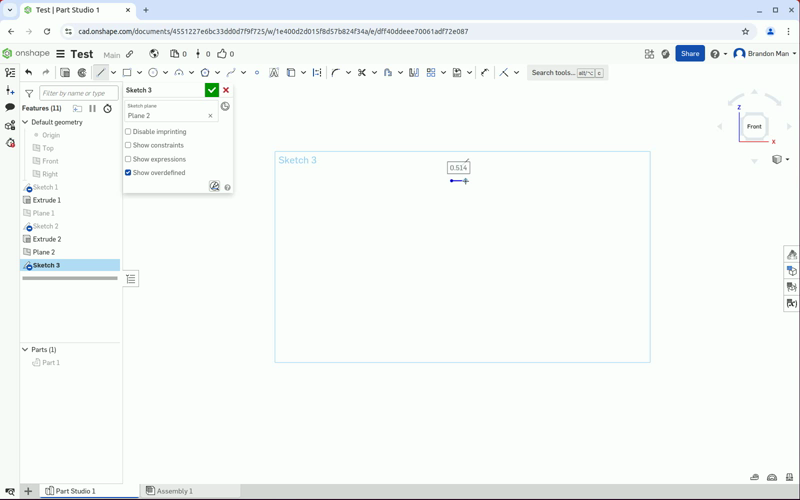
scroll(-6)
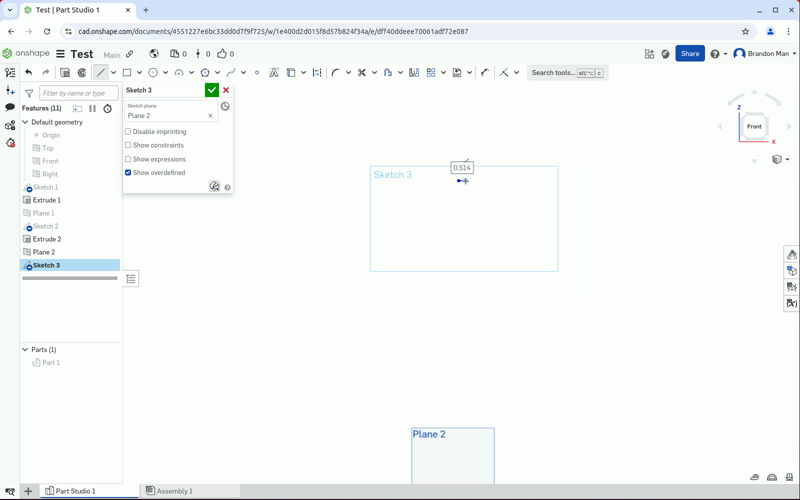
scroll(-6)
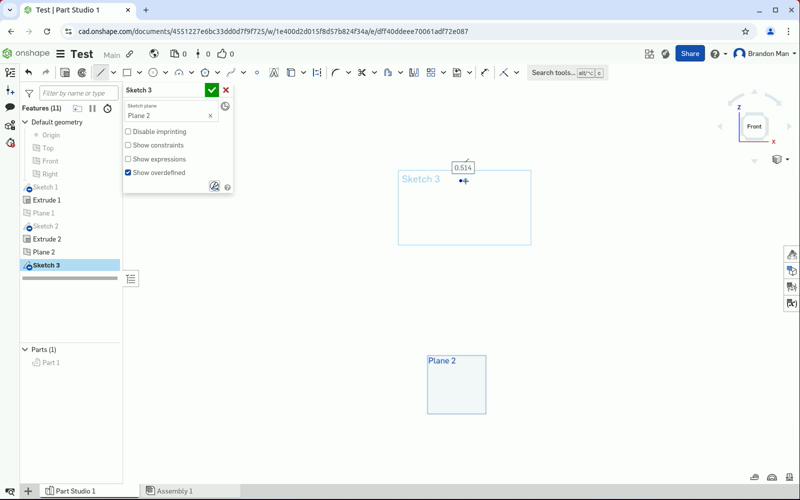
scroll(-6)
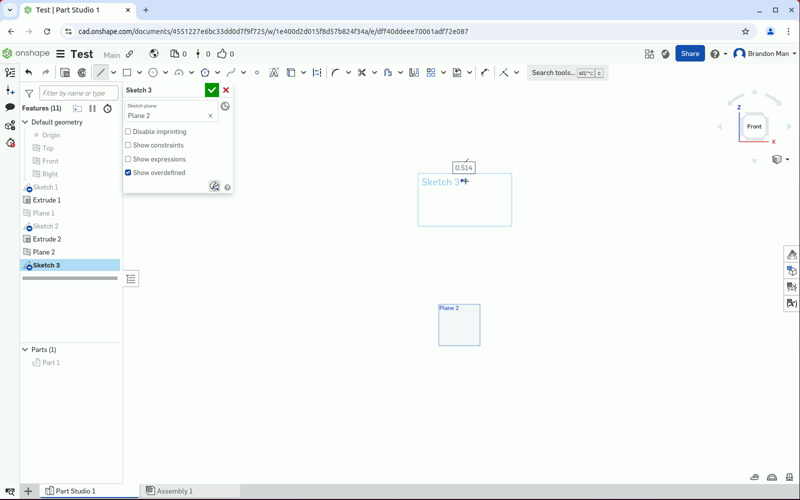
scroll(-6)
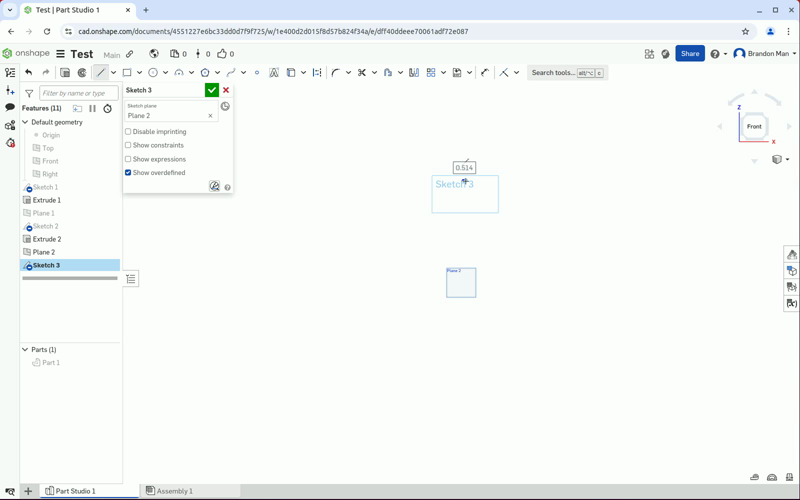
key_up(shift)
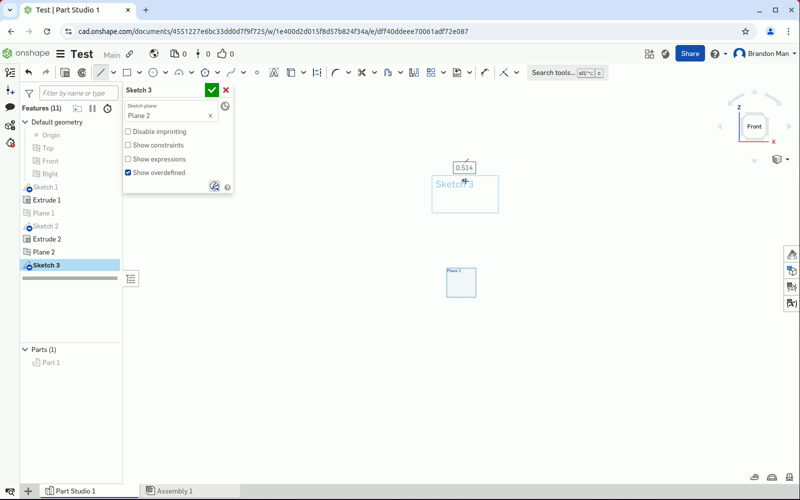
key_down(shift)
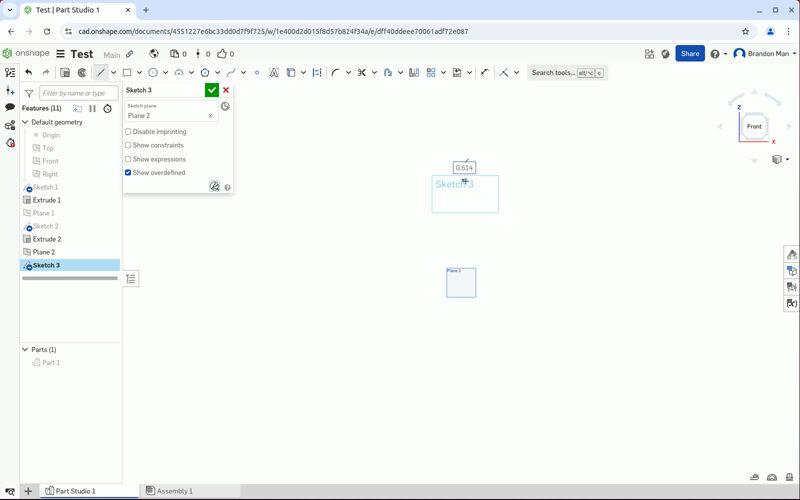
mouse_move(495, 180)
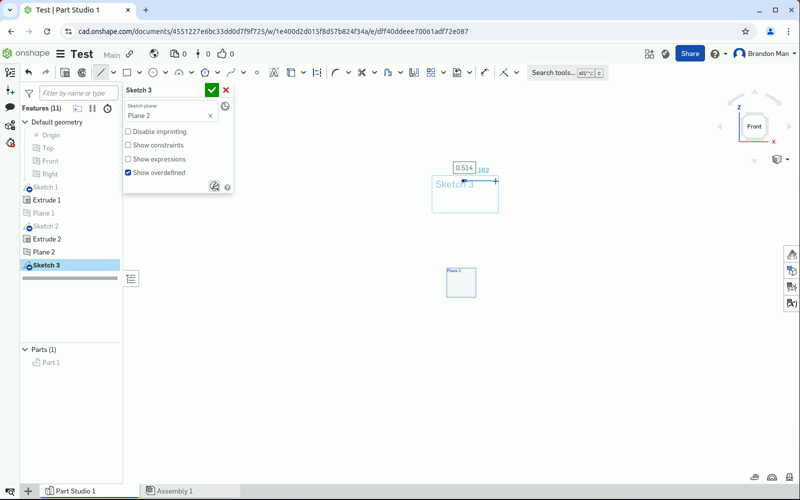
mouse_move(465, 172)
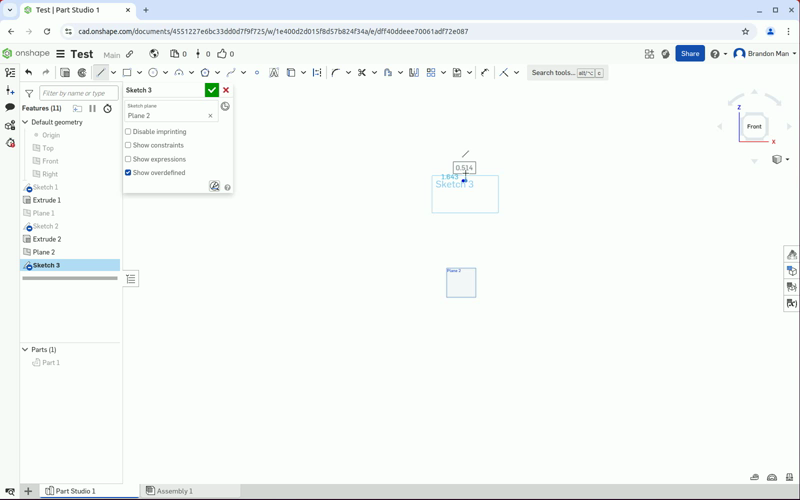
click(465, 172)
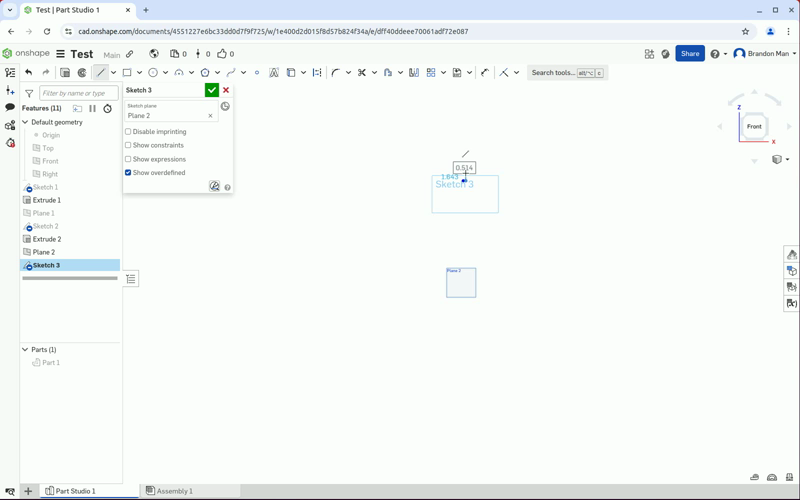
key_up(shift)
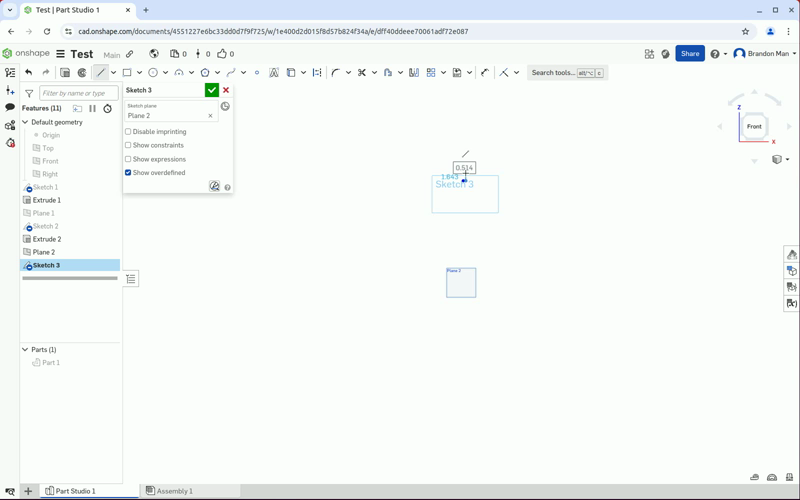
key_down(shift)
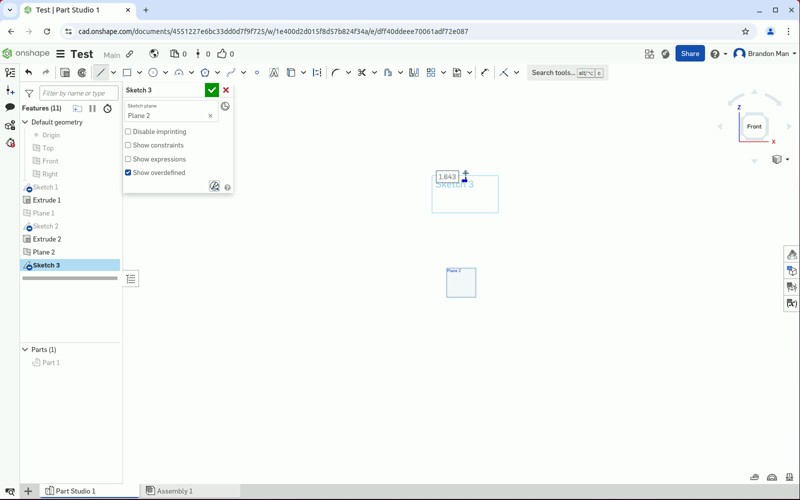
mouse_move(495, 172)
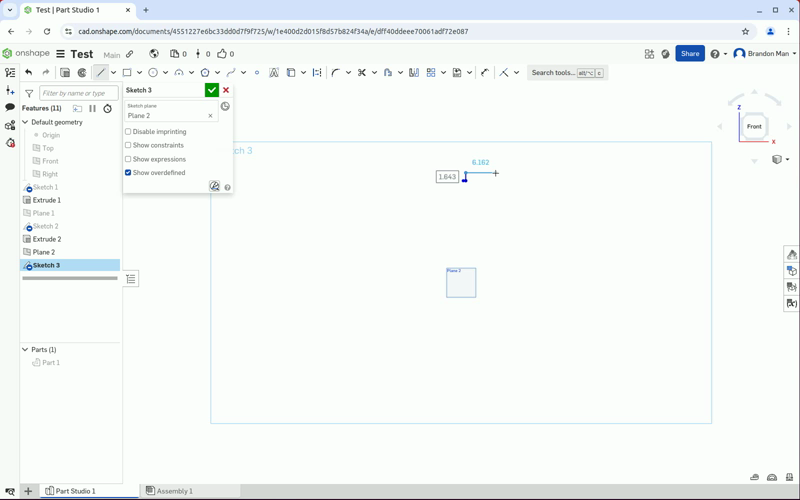
mouse_move(463, 172)
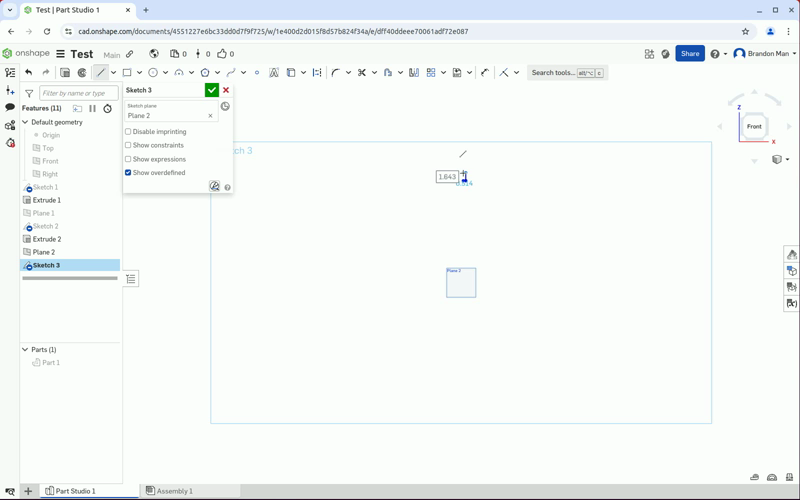
scroll(6)
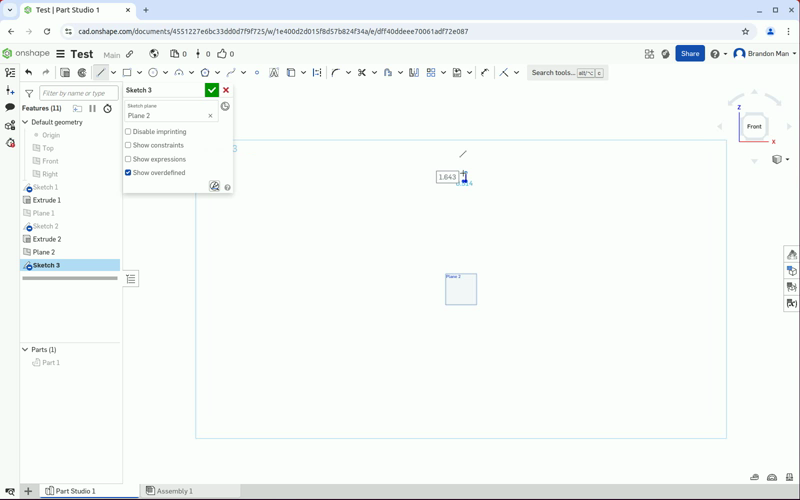
scroll(6)
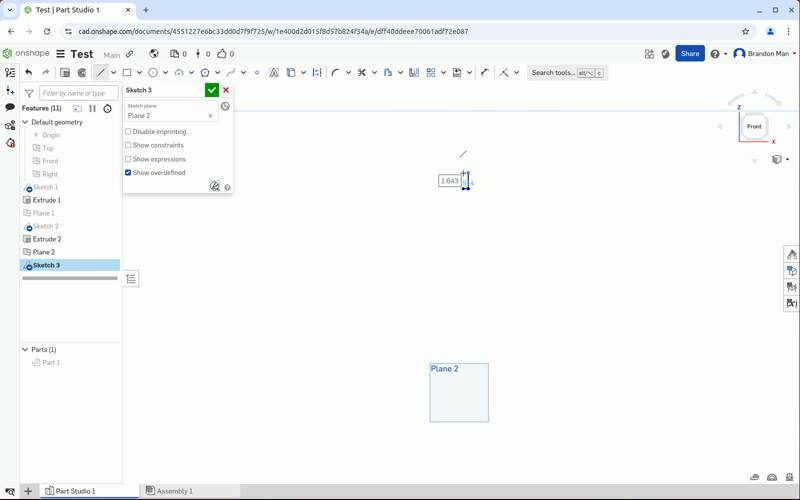
scroll(6)
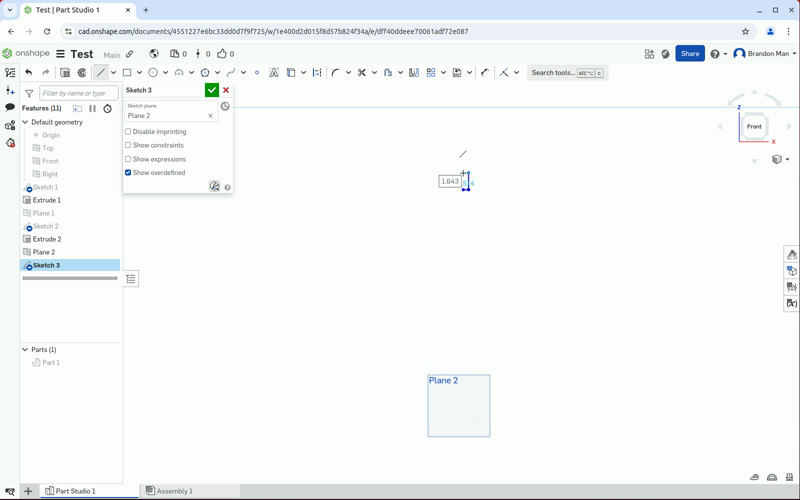
scroll(6)
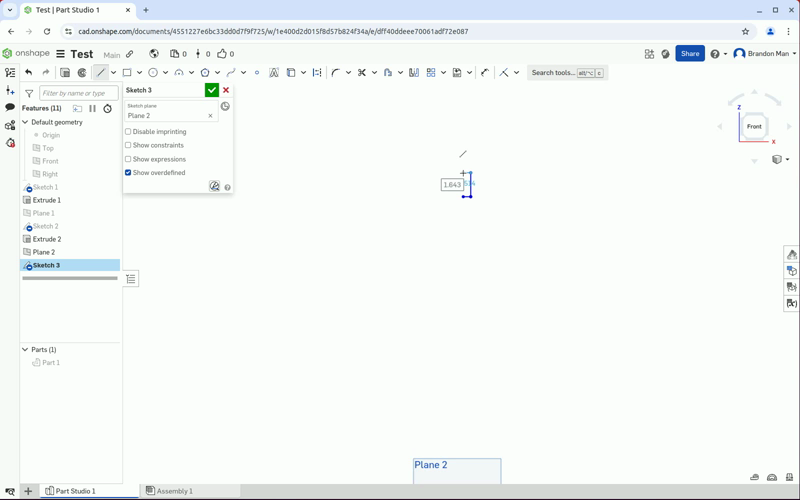
scroll(6)
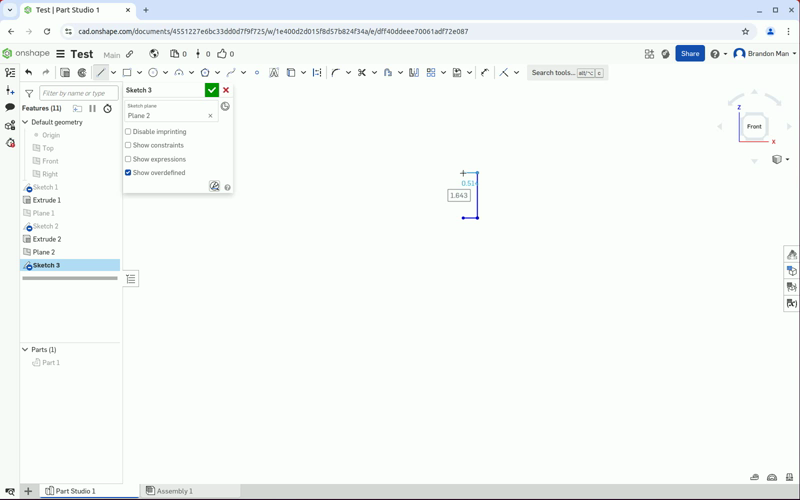
scroll(6)
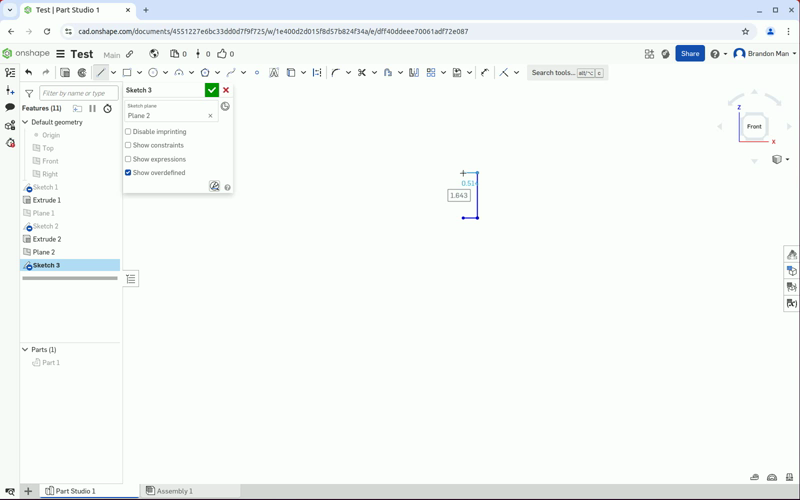
scroll(6)
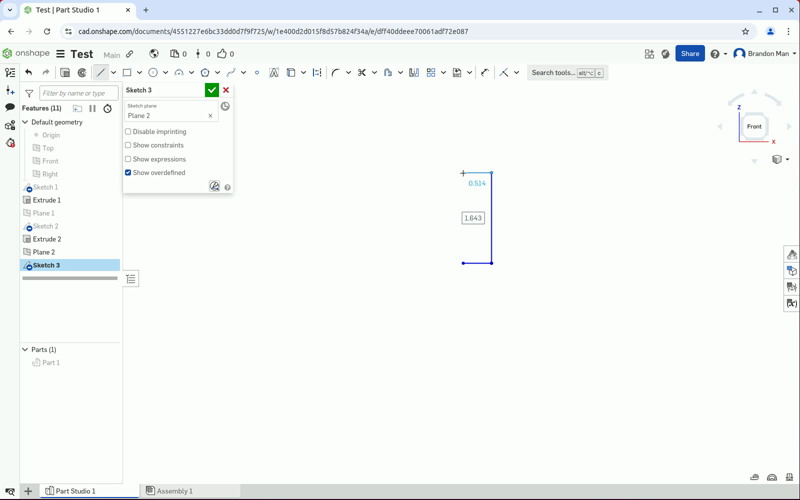
click(463, 172)
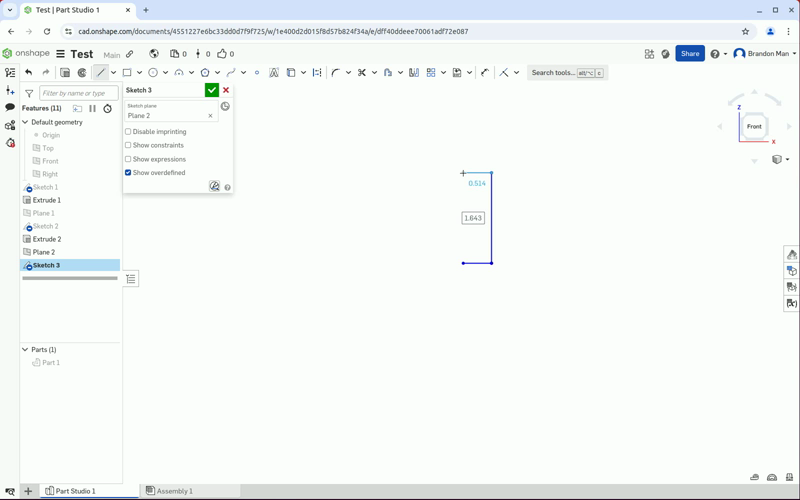
scroll(-6)
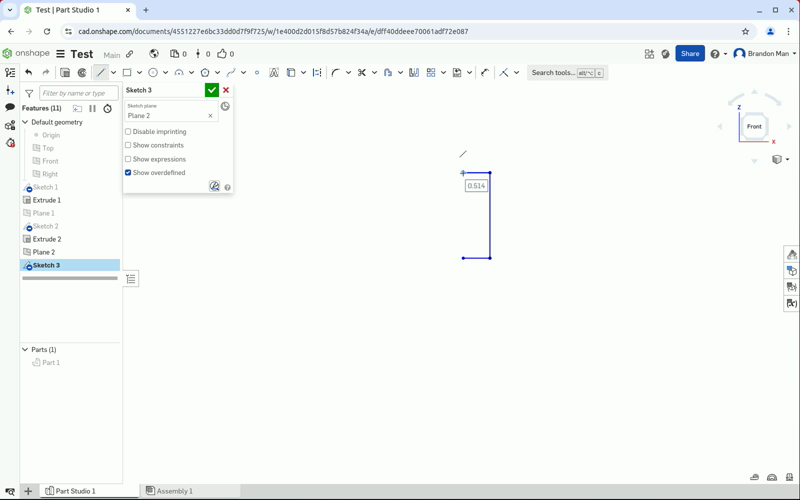
scroll(-6)
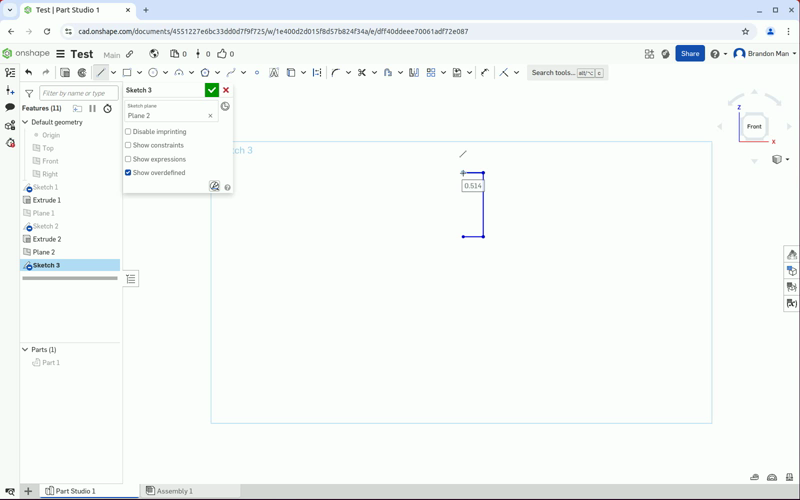
scroll(-6)
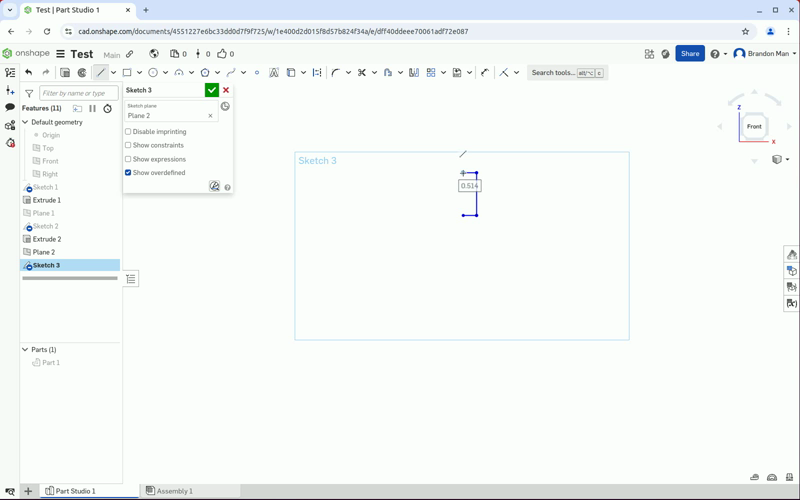
scroll(-6)
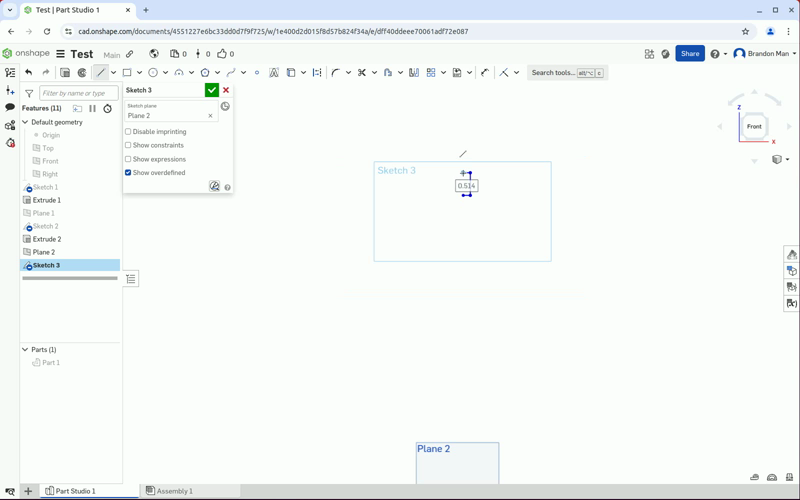
scroll(-6)
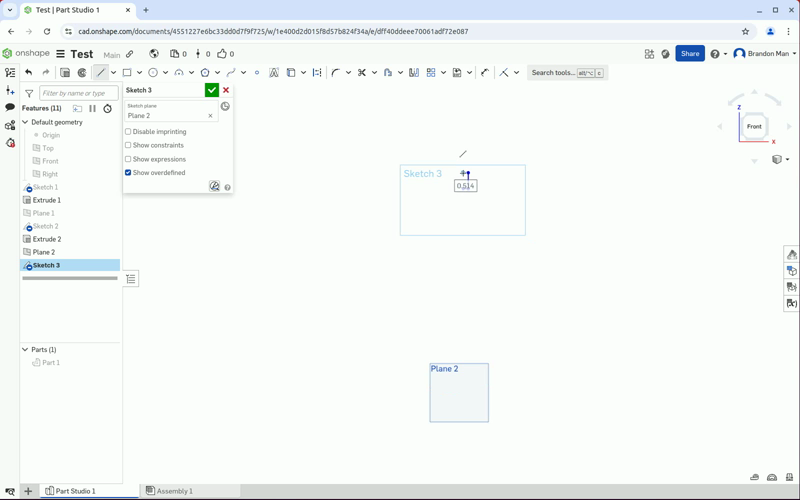
scroll(-6)
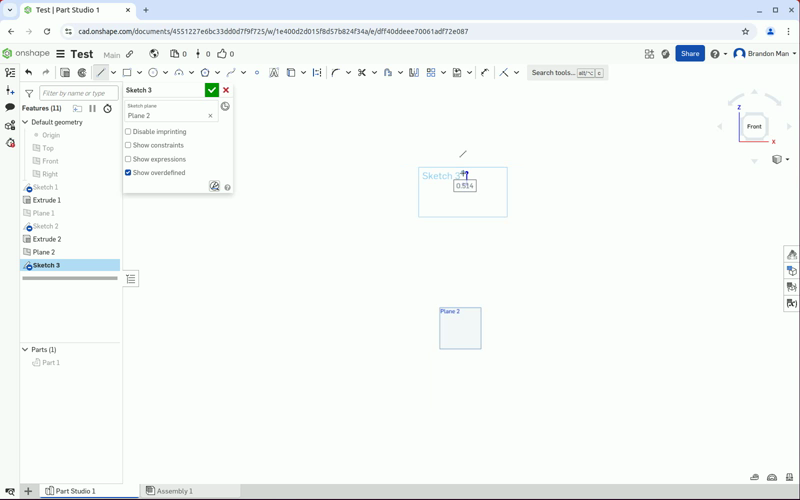
scroll(-6)
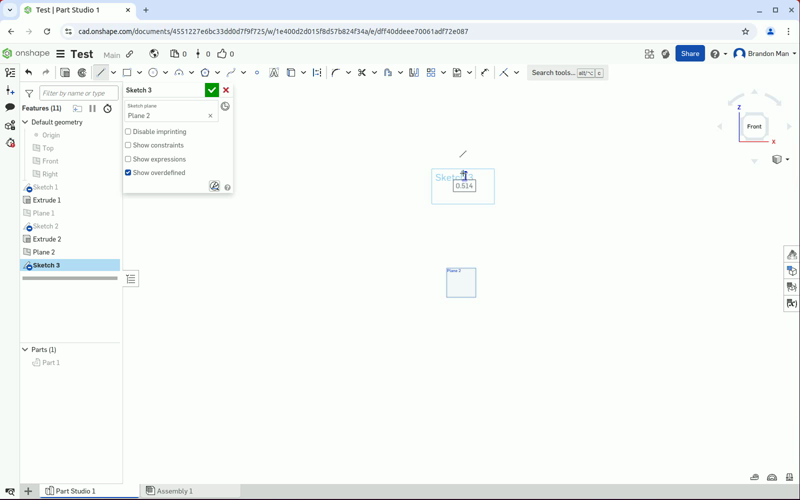
key_up(shift)
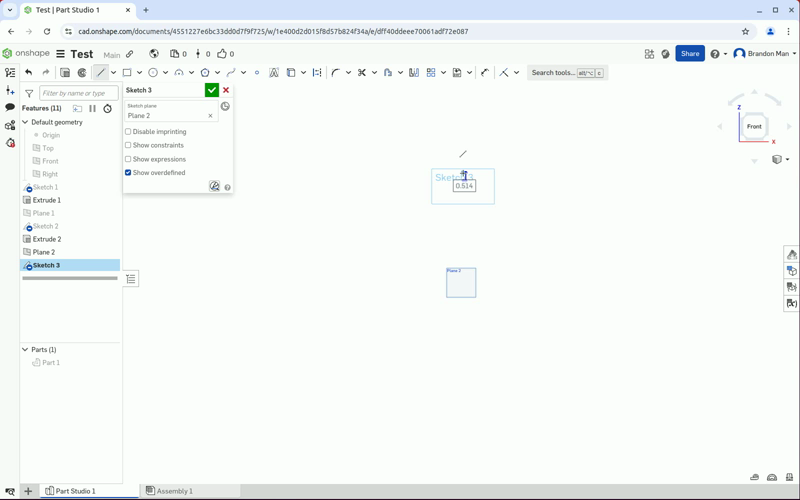
mouse_move(493, 172)
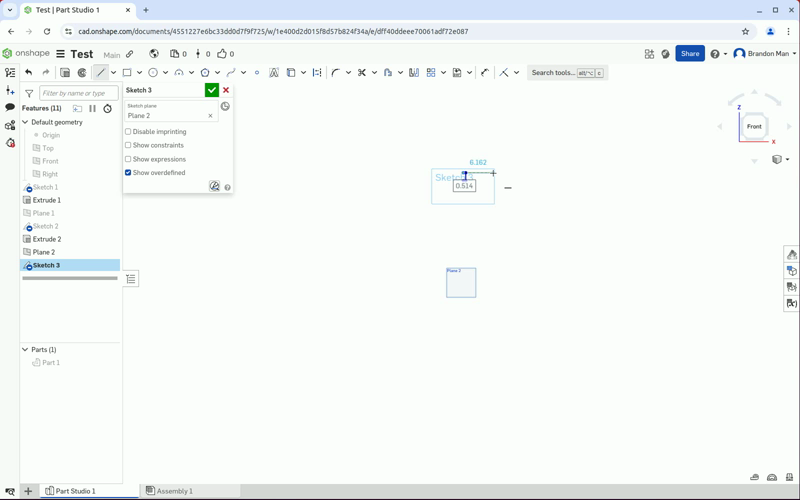
key_down(shift)
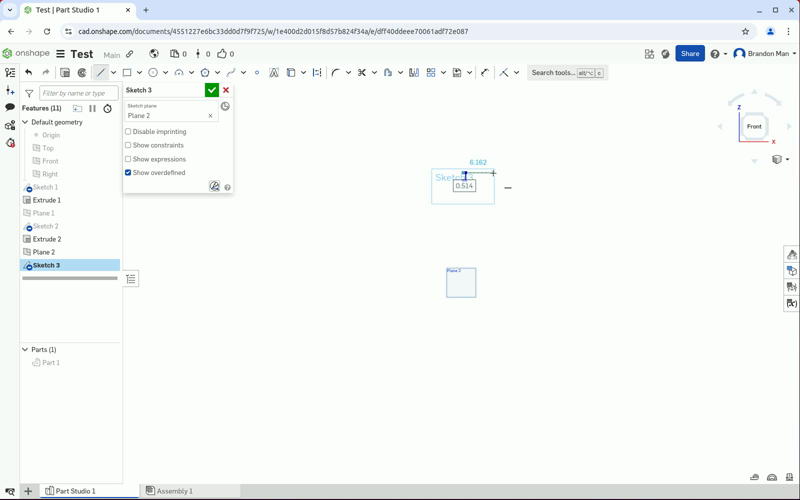
mouse_move(463, 180)
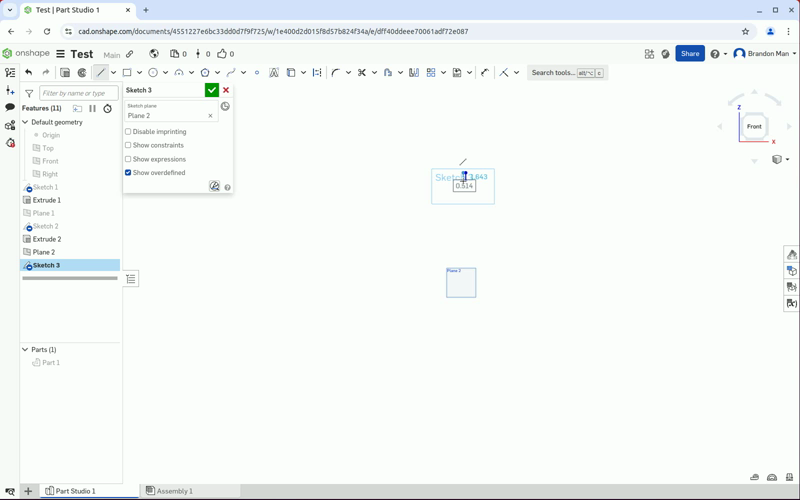
scroll(6)
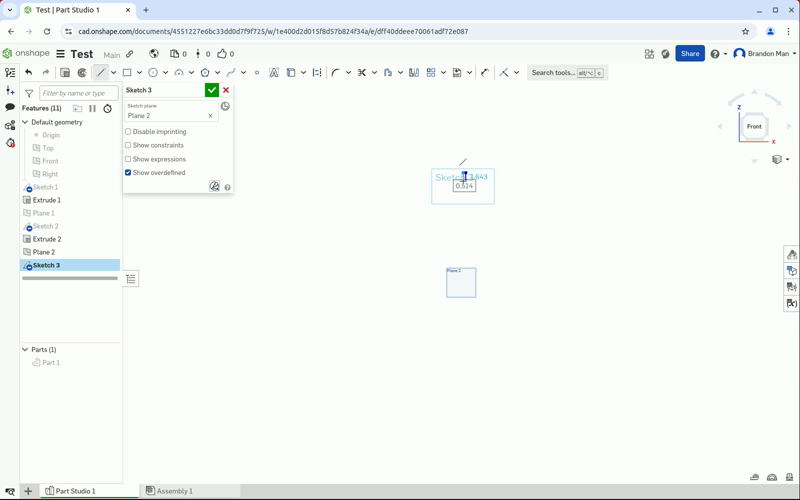
scroll(6)
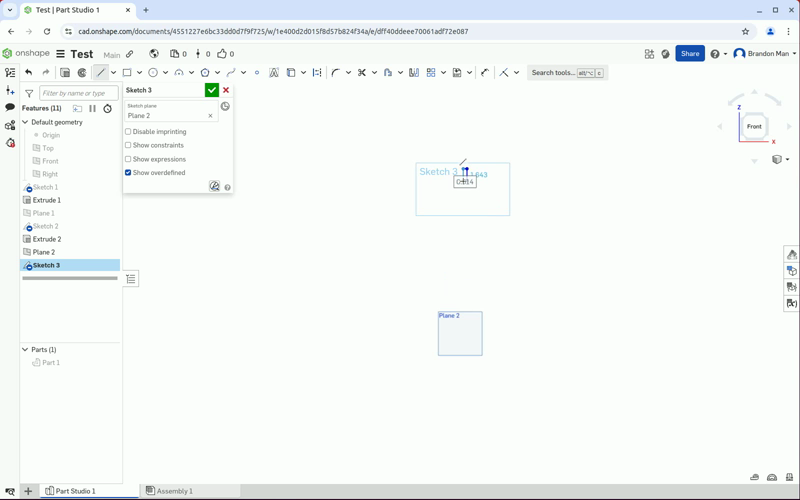
scroll(6)
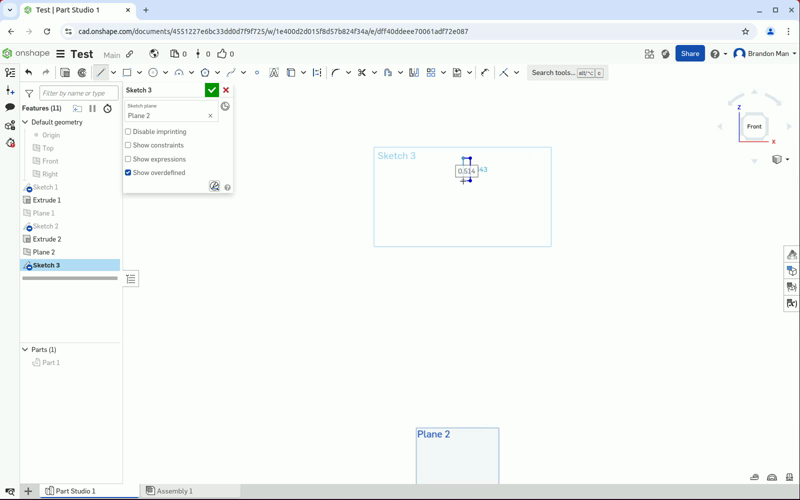
scroll(6)
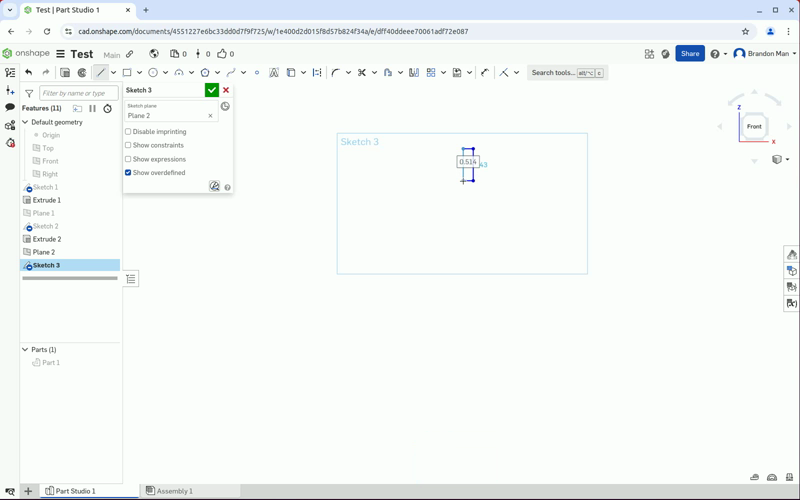
scroll(6)
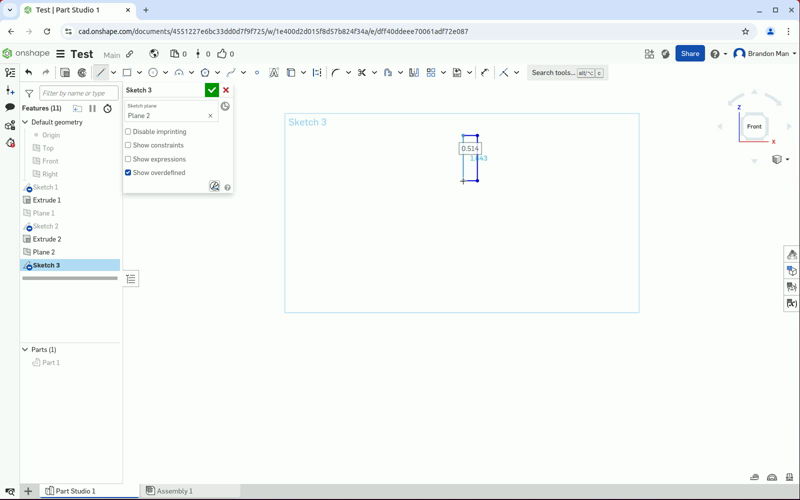
scroll(6)
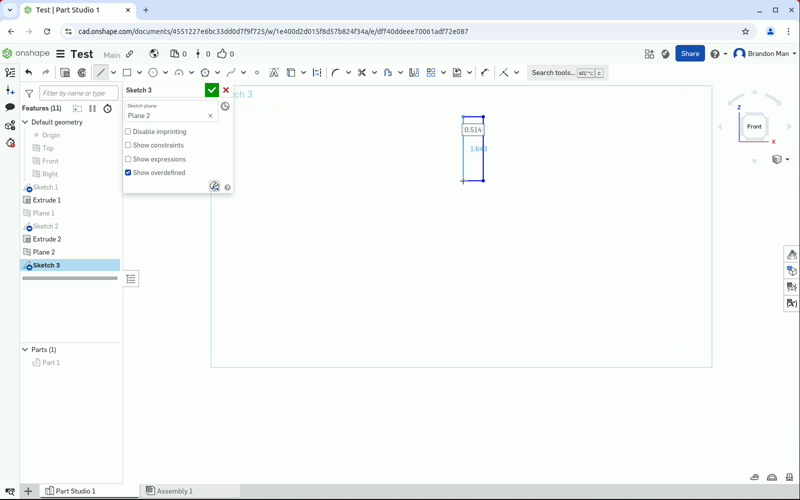
scroll(6)
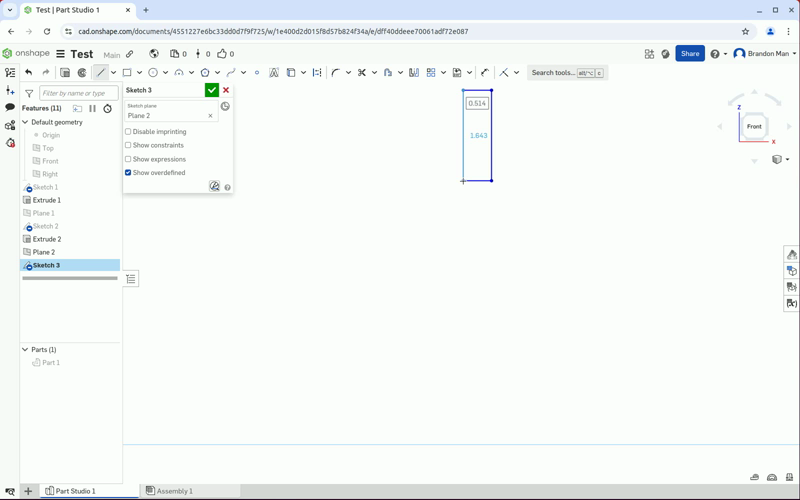
key_up(shift)
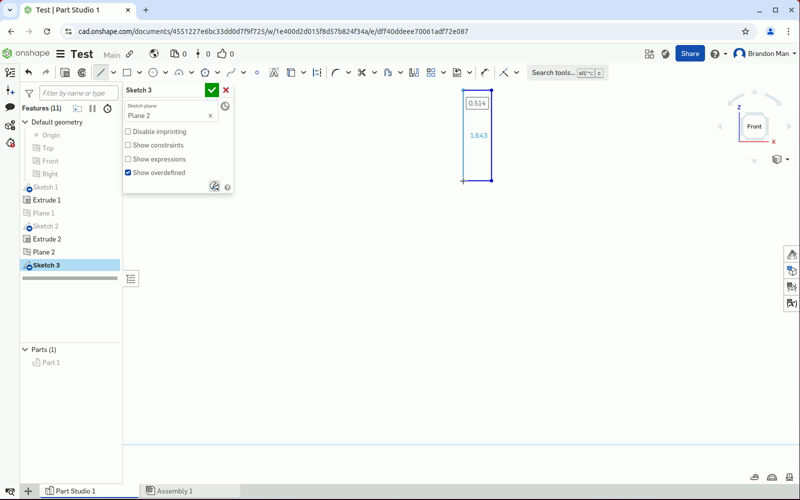
click(463, 180)
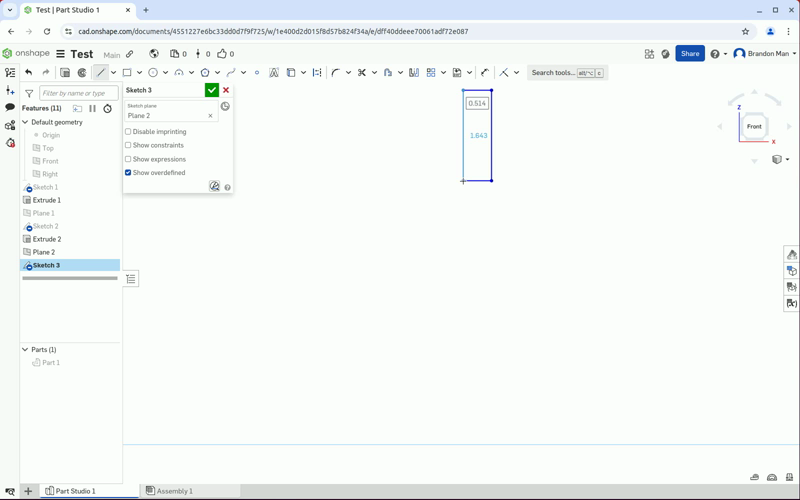
scroll(-6)
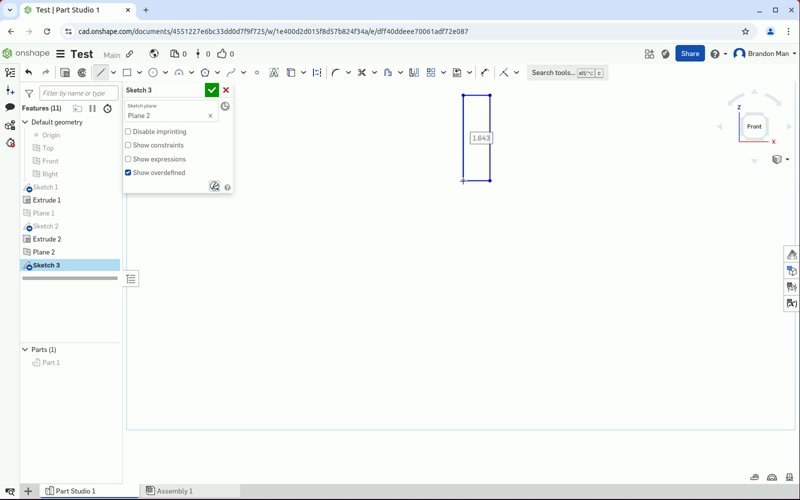
scroll(-6)
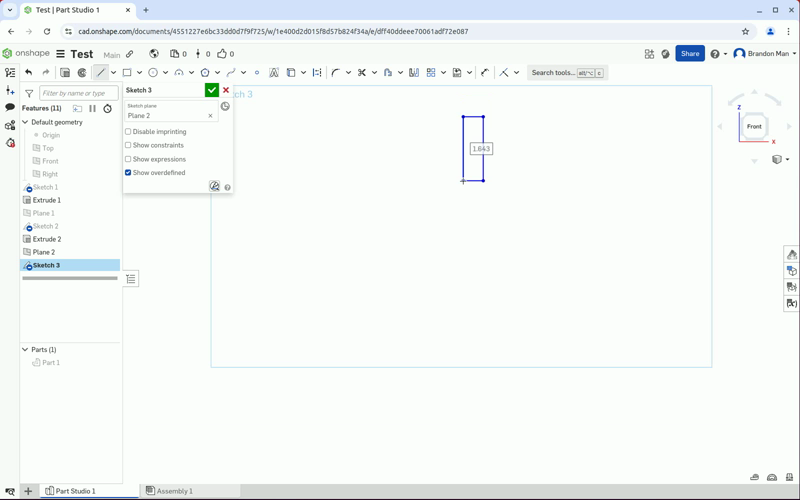
scroll(-6)
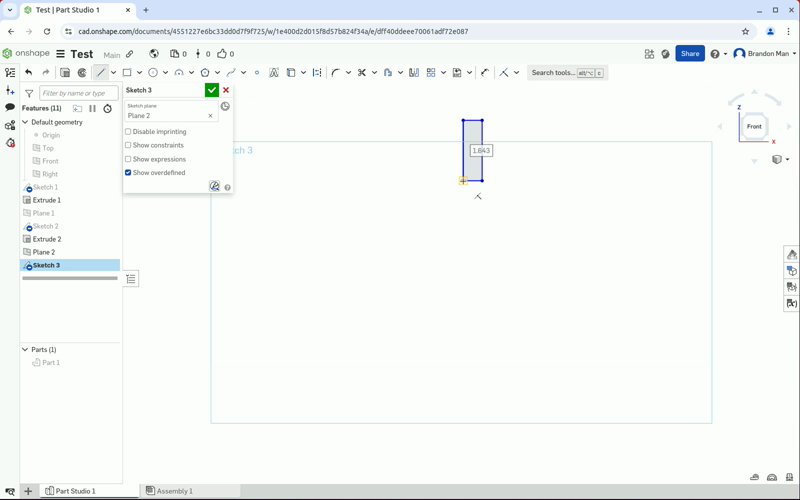
scroll(-6)
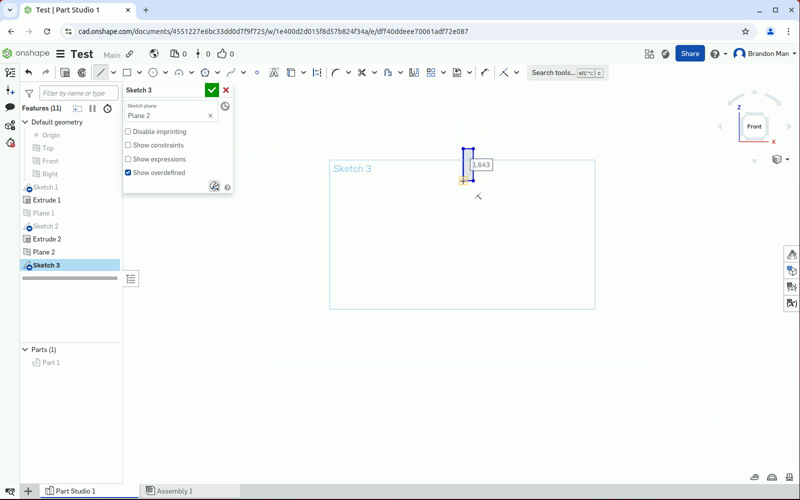
scroll(-6)
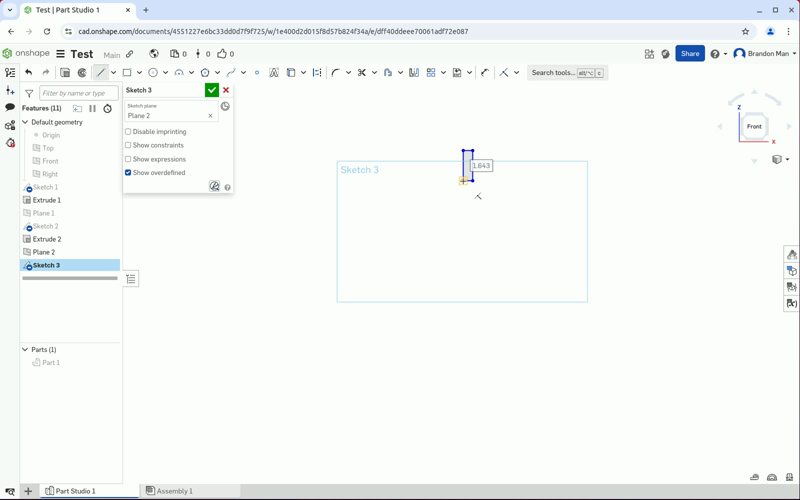
scroll(-6)
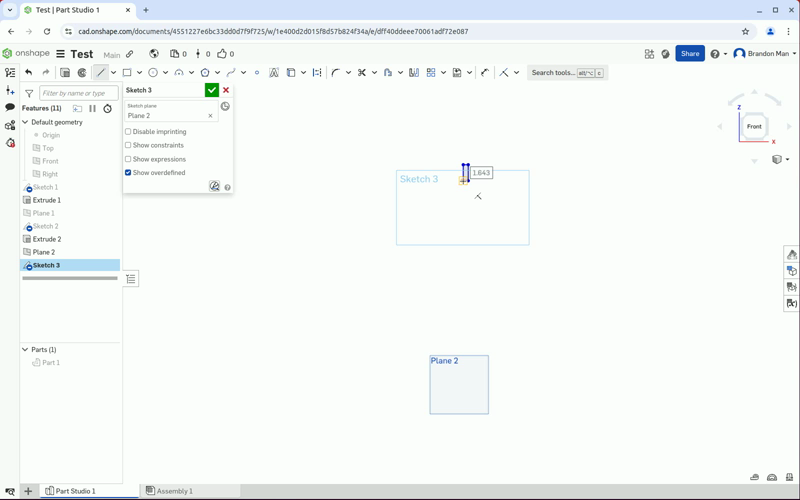
scroll(-6)
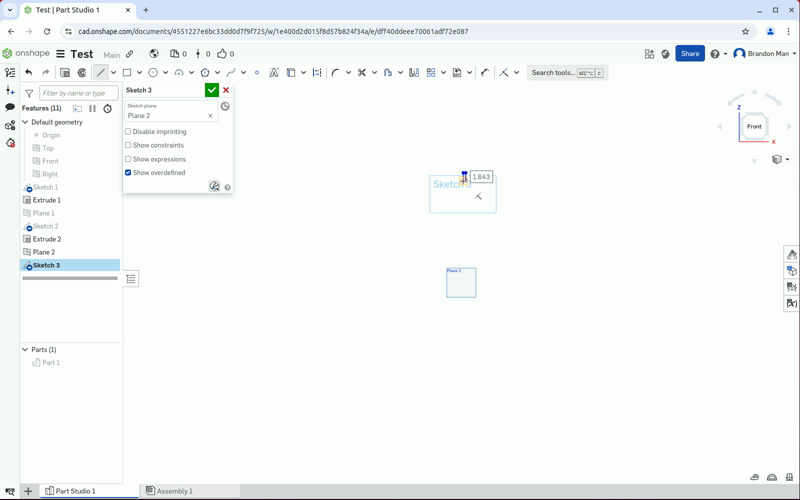
key(esc)
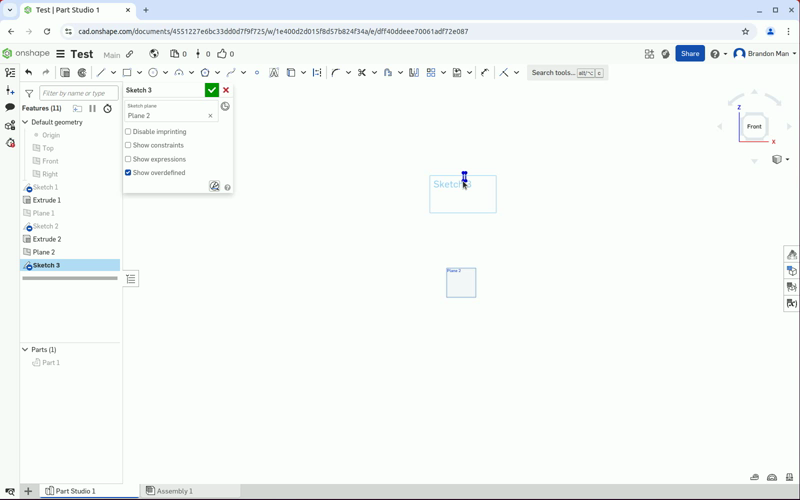
mouse_move(465, 176)
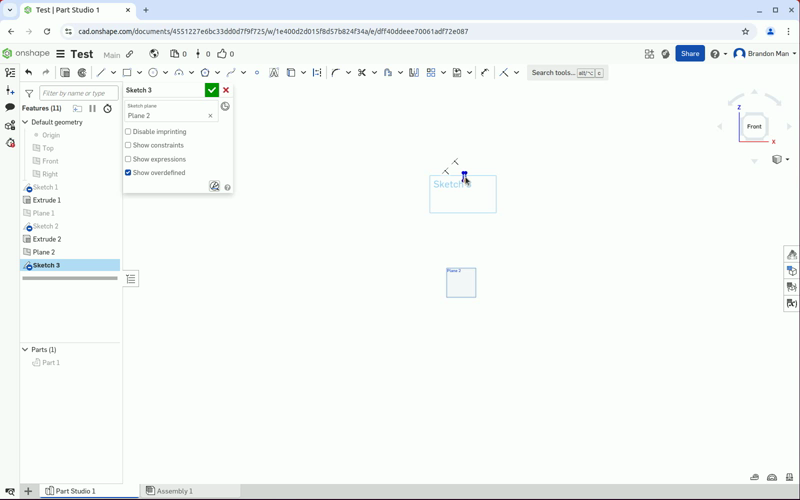
scroll(6)
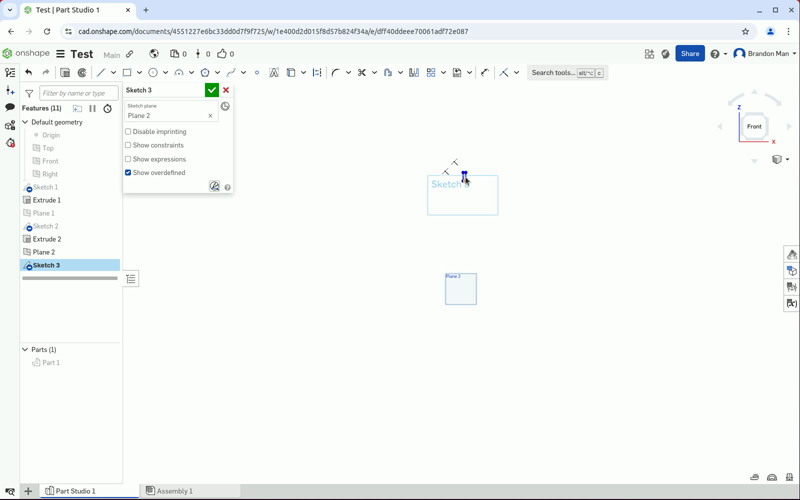
scroll(6)
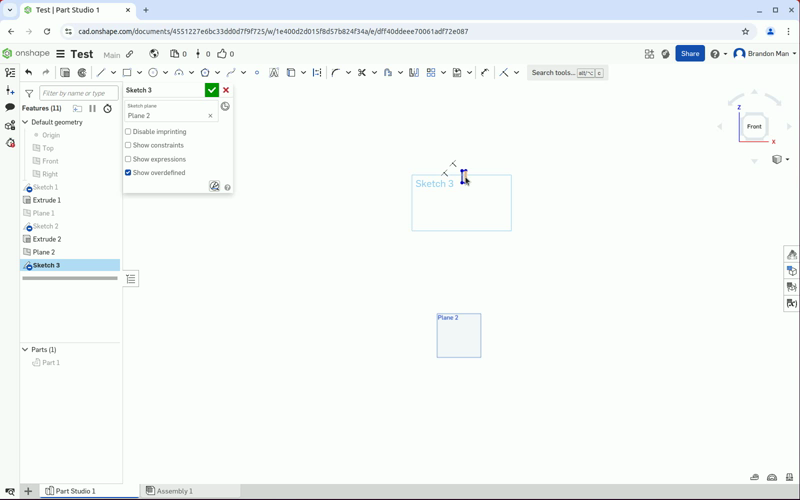
scroll(6)
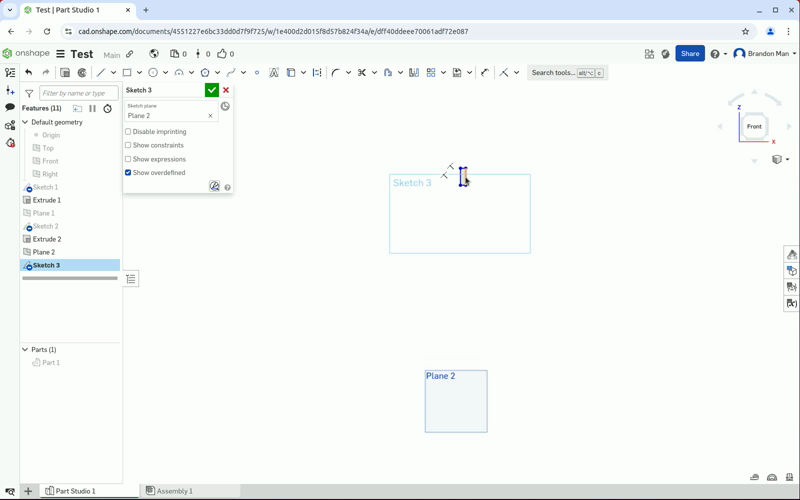
scroll(6)
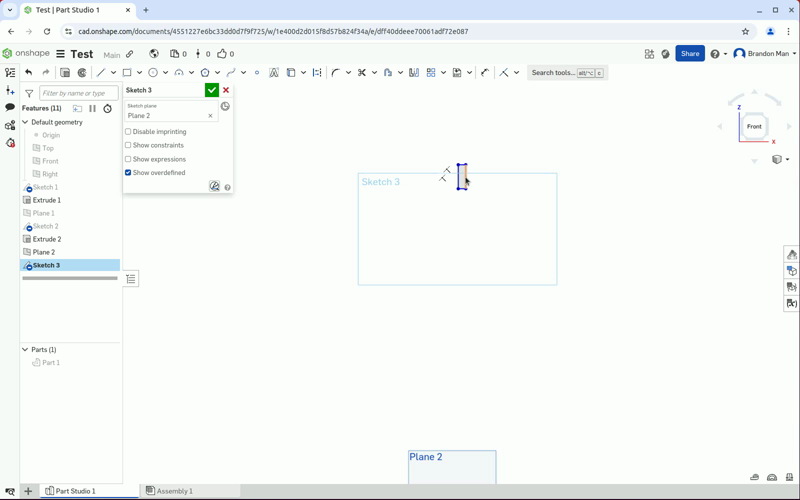
scroll(6)
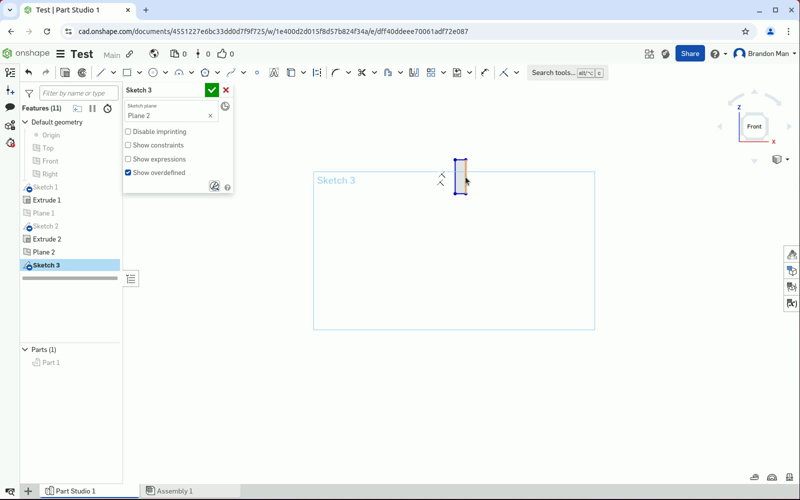
scroll(6)
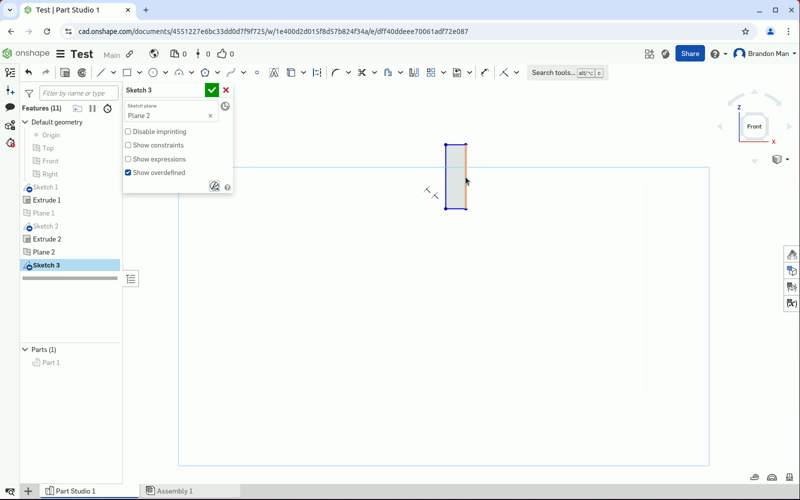
scroll(6)
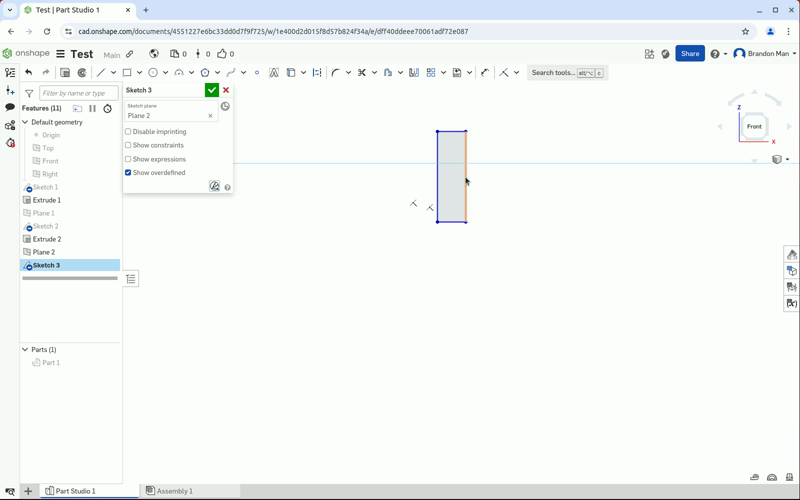
click(465, 176)
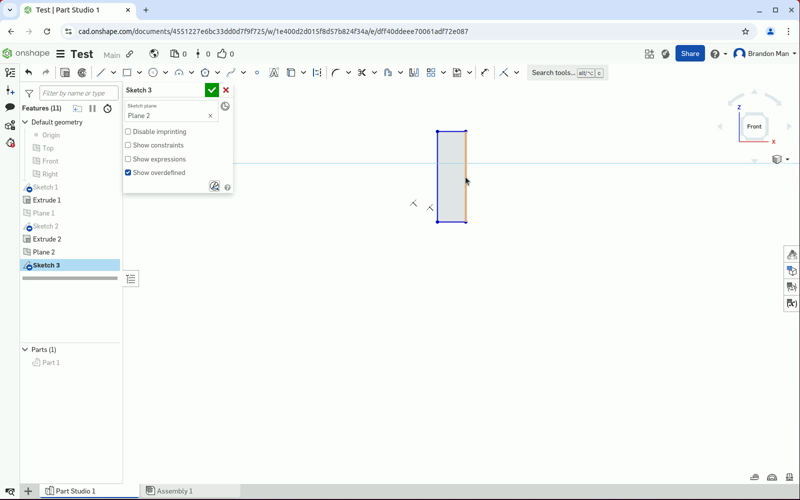
scroll(-6)
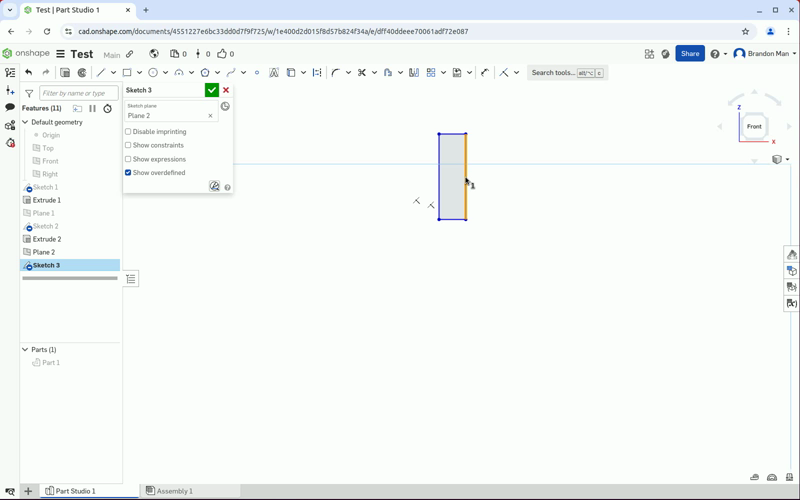
scroll(-6)
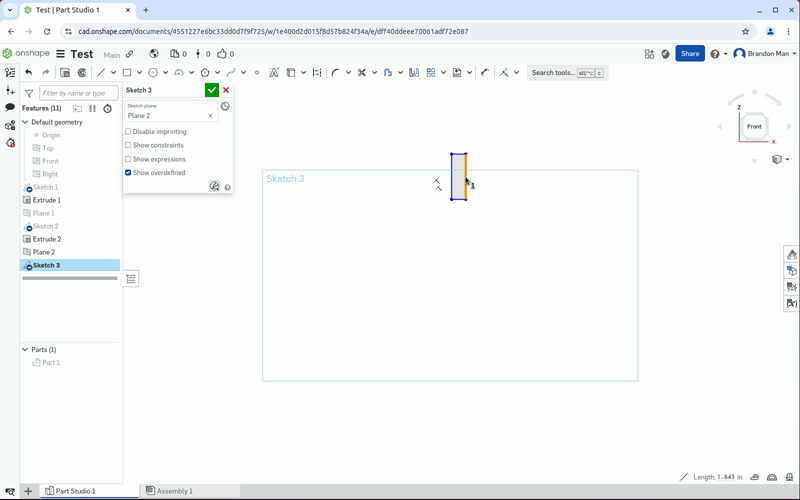
scroll(-6)
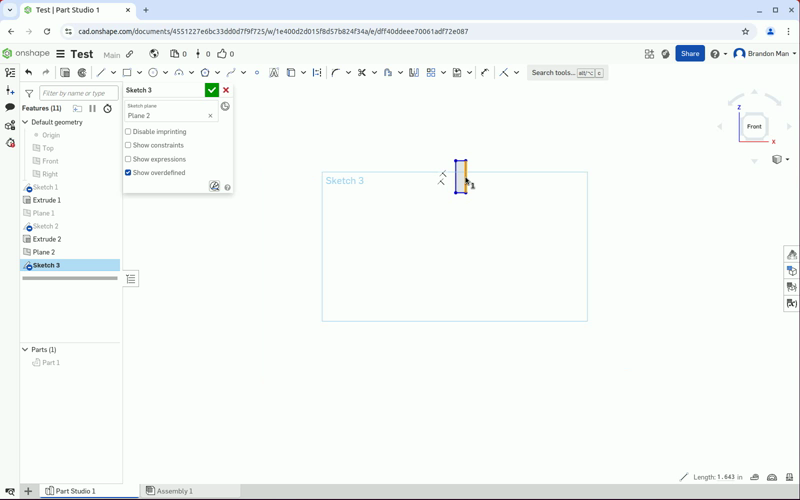
scroll(-6)
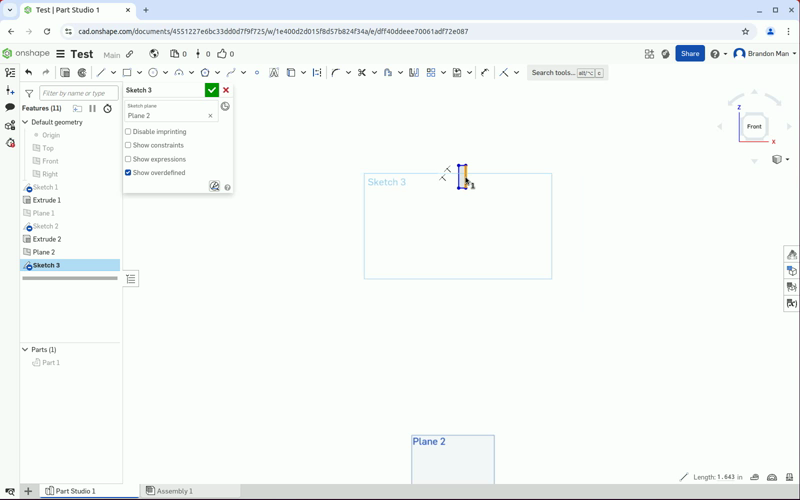
scroll(-6)
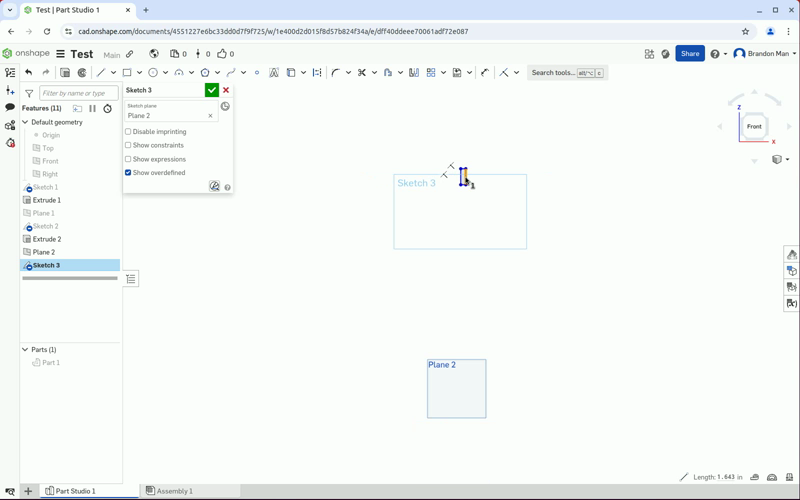
scroll(-6)
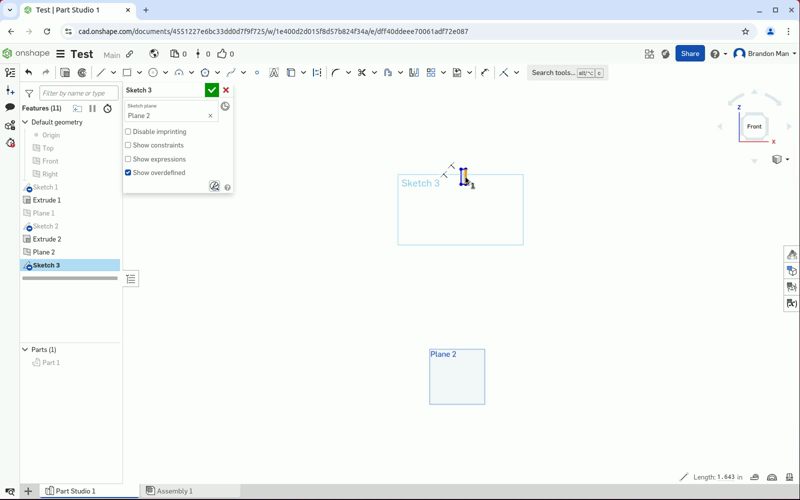
scroll(-6)
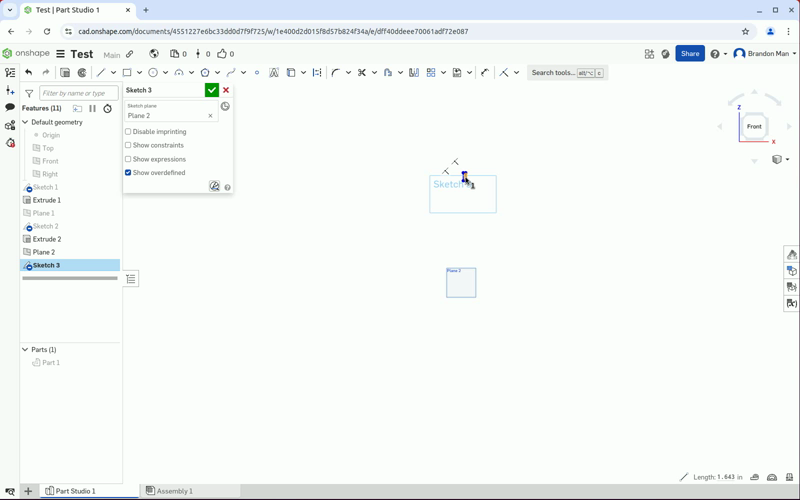
mouse_move(73, 352)
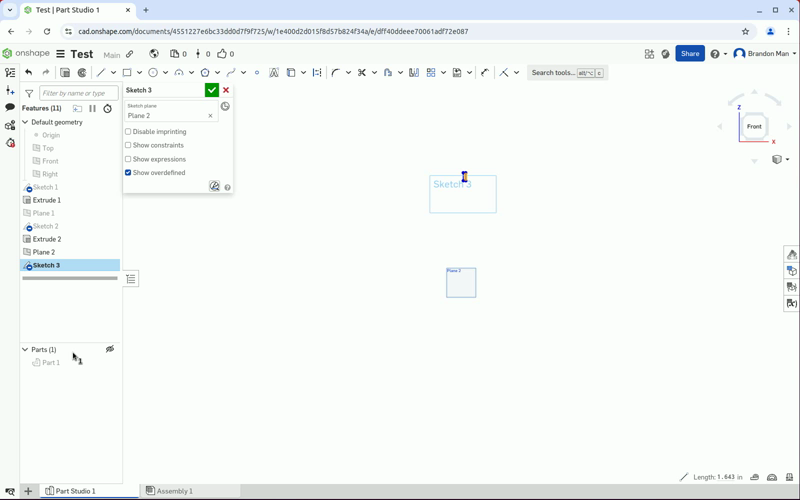
key(shift+y)
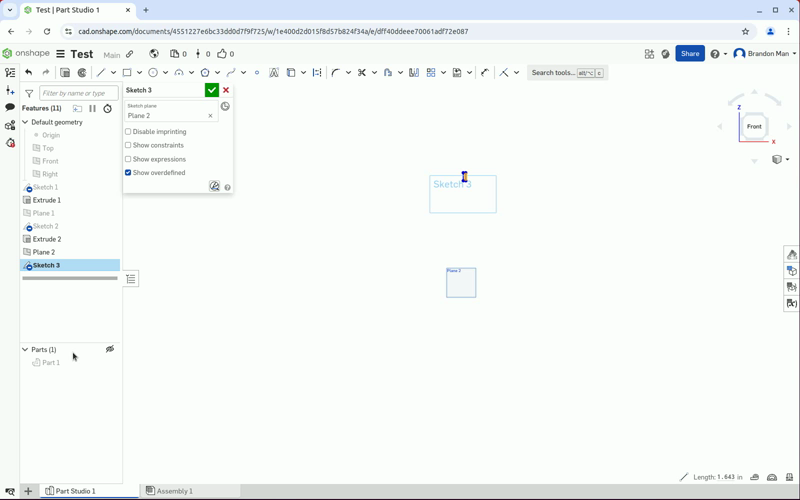
key(shift+e)
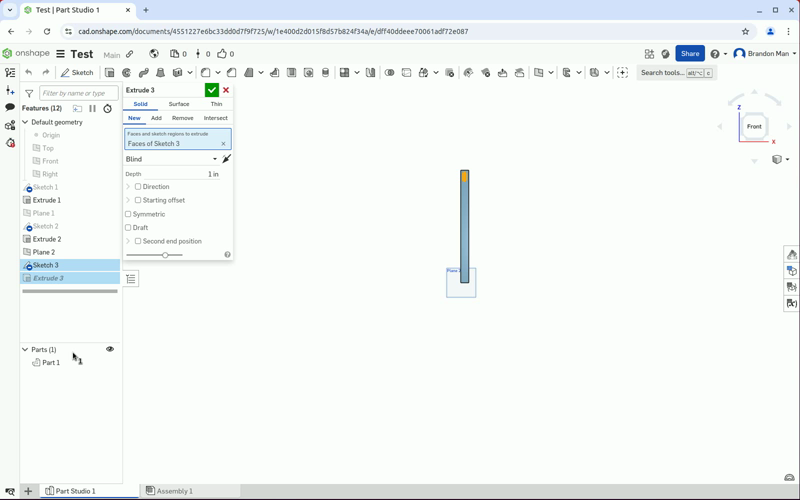
mouse_move(143, 106)
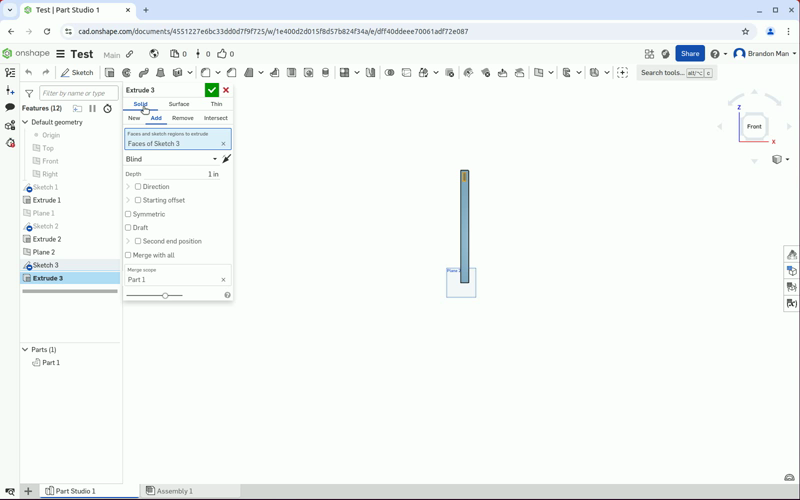
click(143, 106)
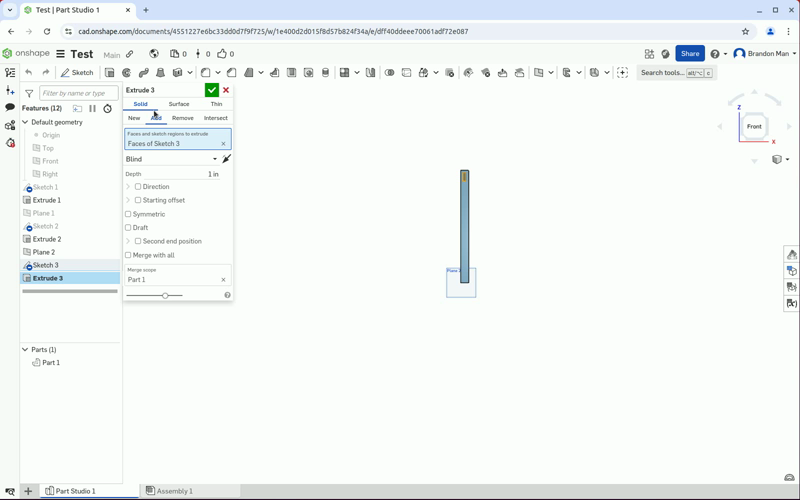
mouse_move(186, 120)
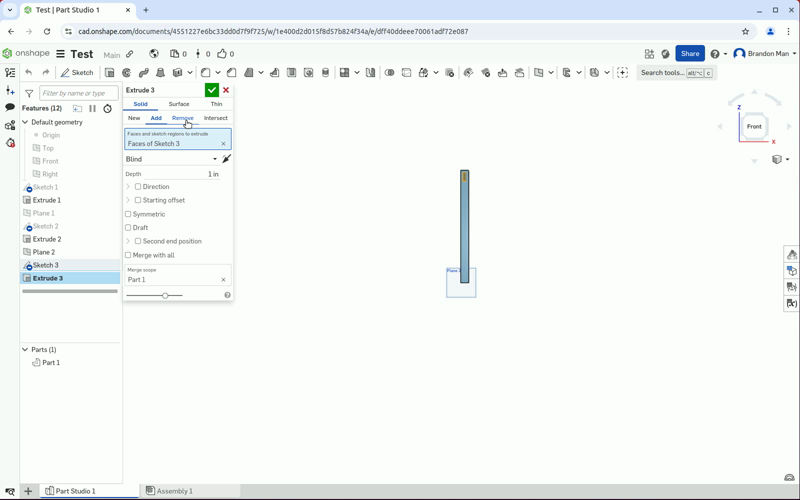
click(186, 120)
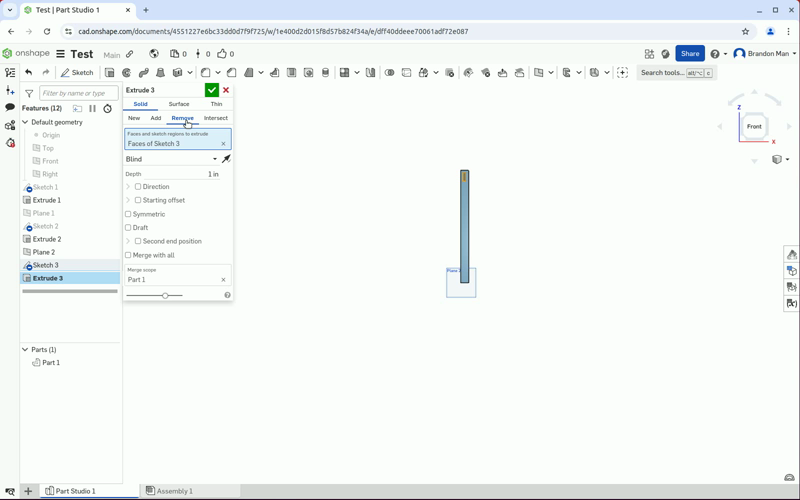
key(tab, 4)
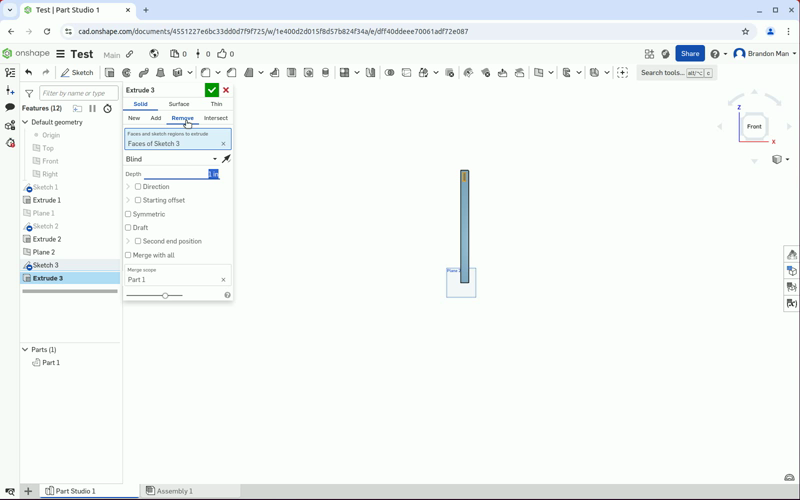
text(0.481)
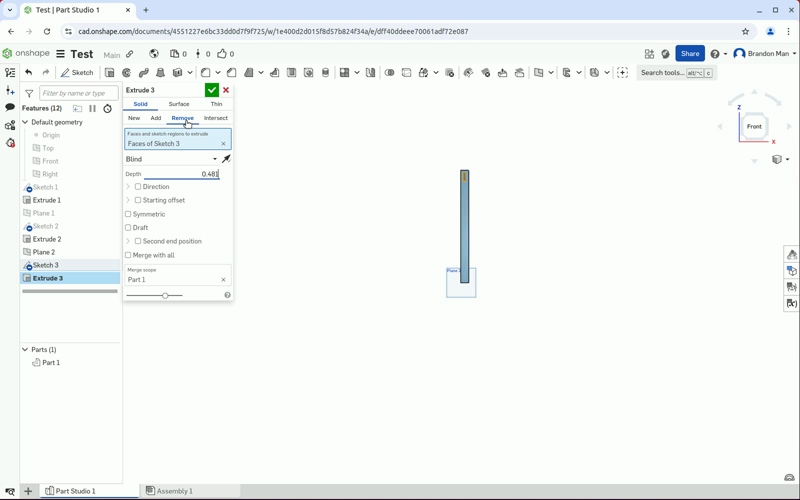
key(tab, 6)
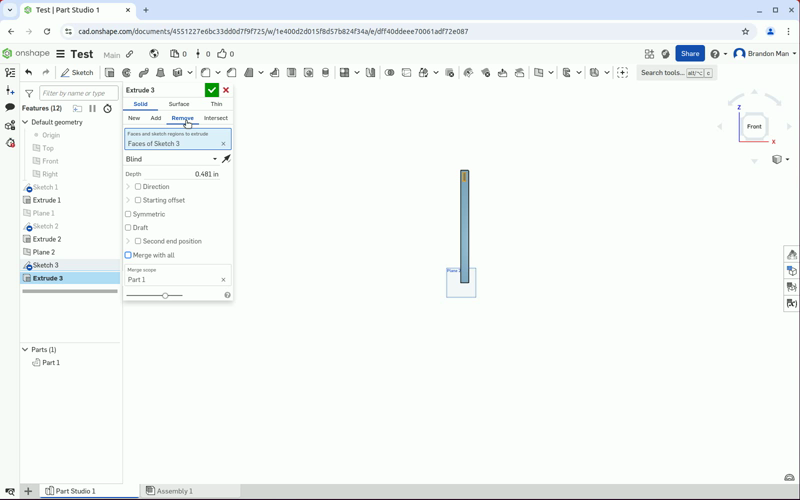
key(space)
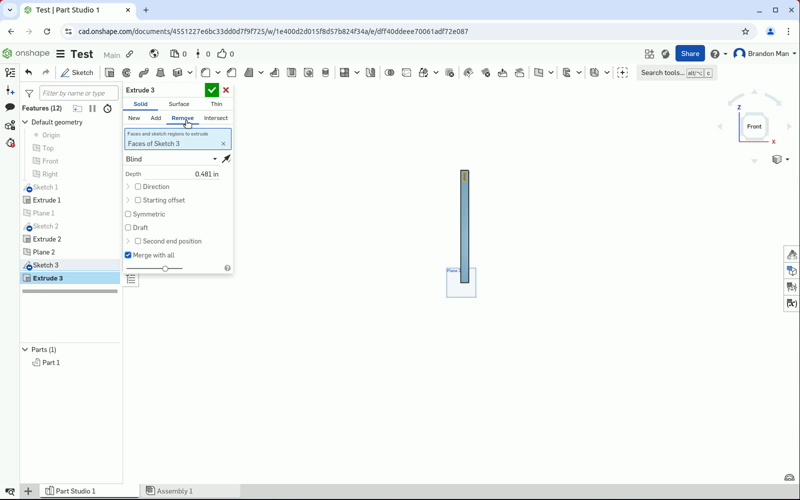
key(enter)
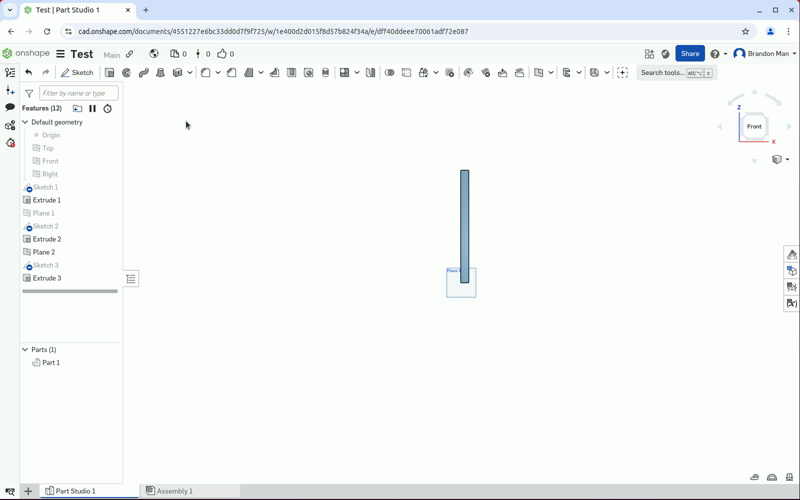
key(shift+h)
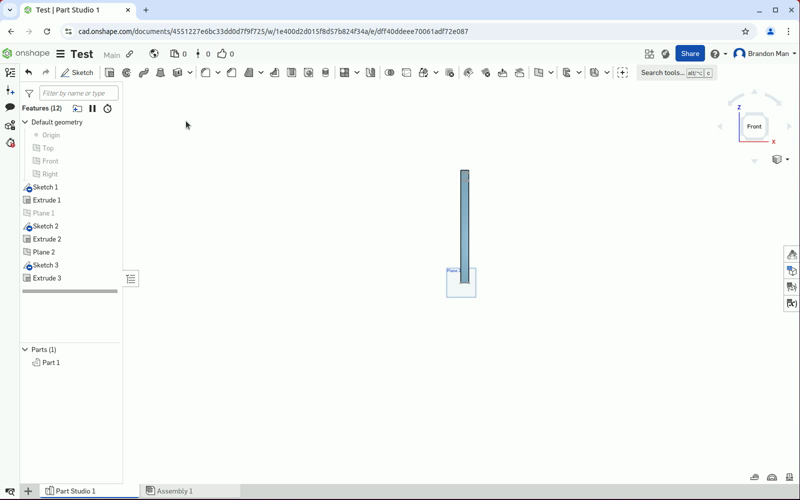
key(shift+h)
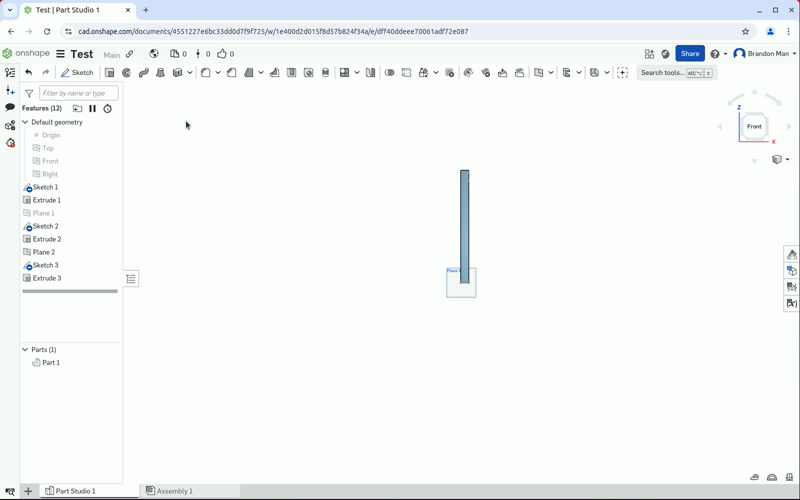
key(shift+7)
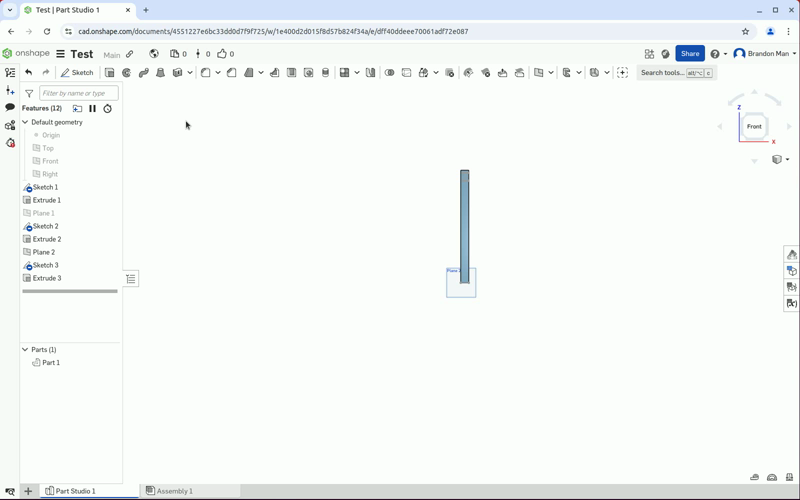
key(left, 2)
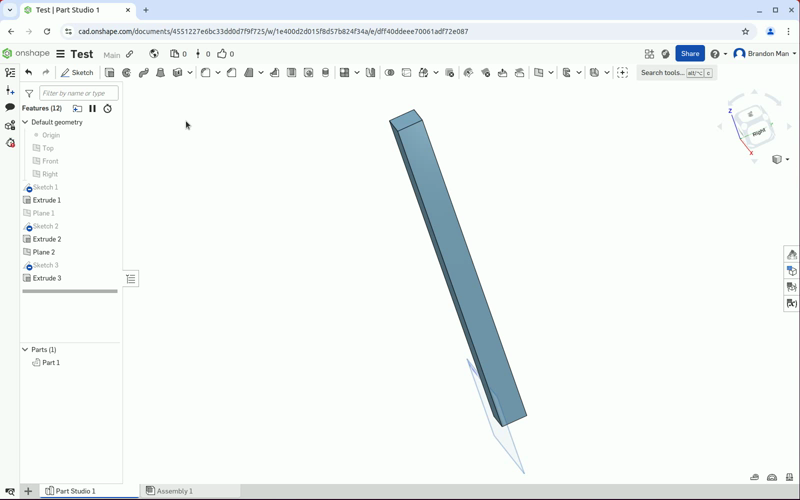
key(down, 2)
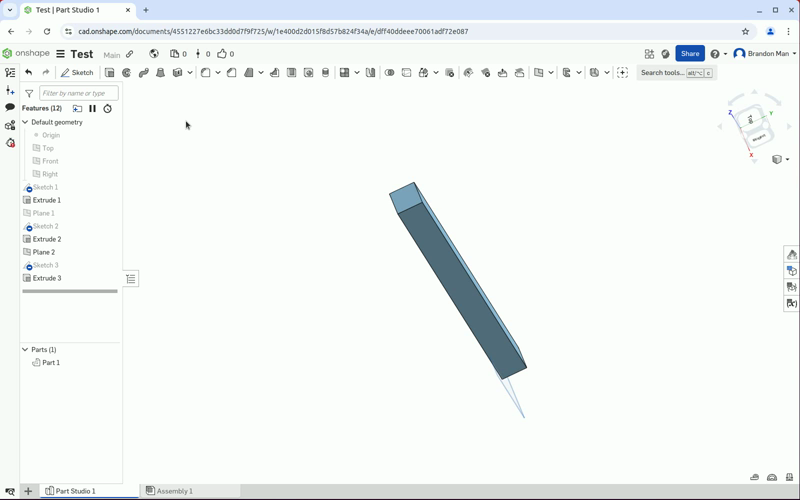
key(up, 2)
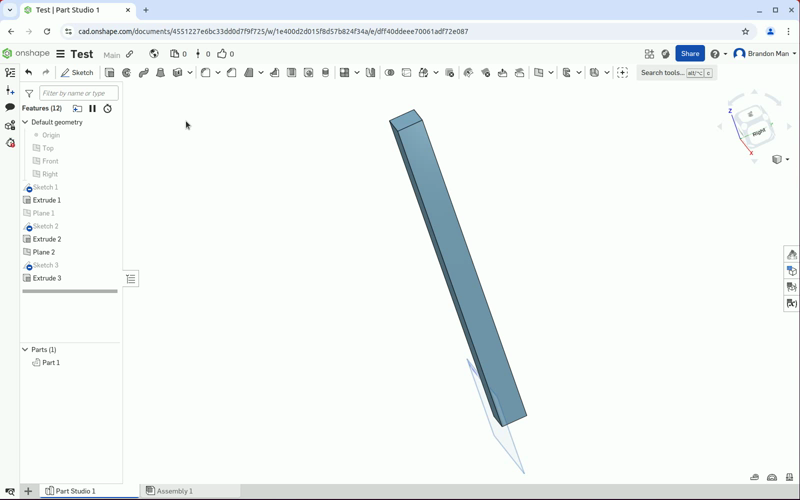
key(right, 2)
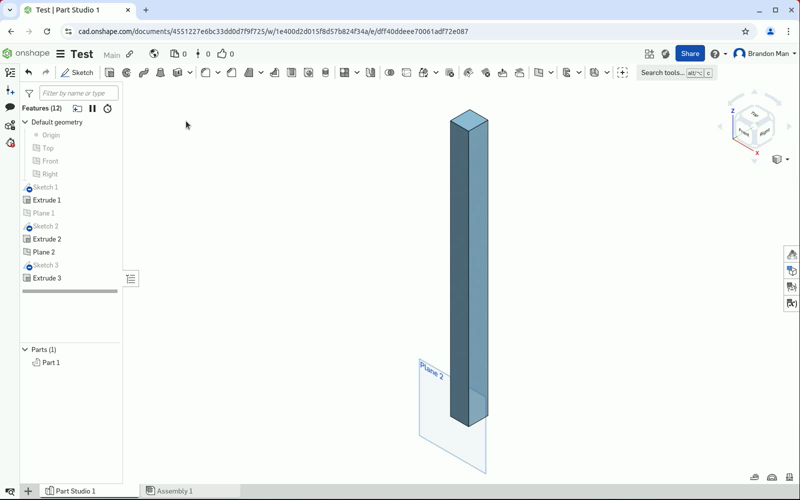
mouse_move(73, 189)
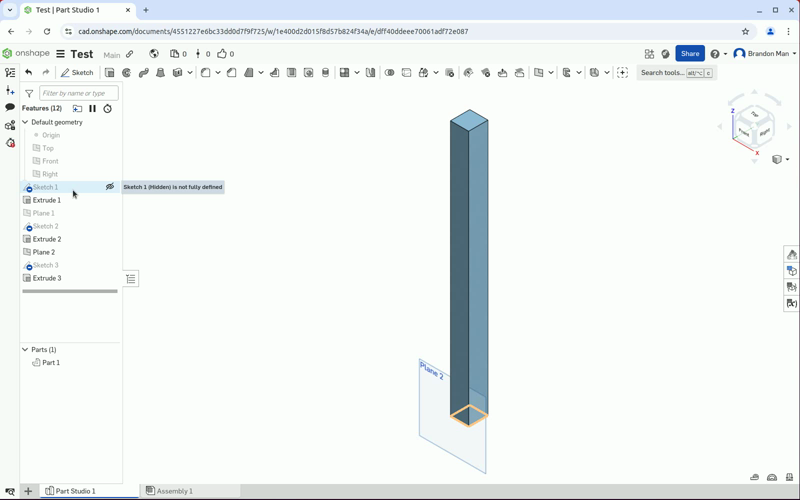
click(73, 189)